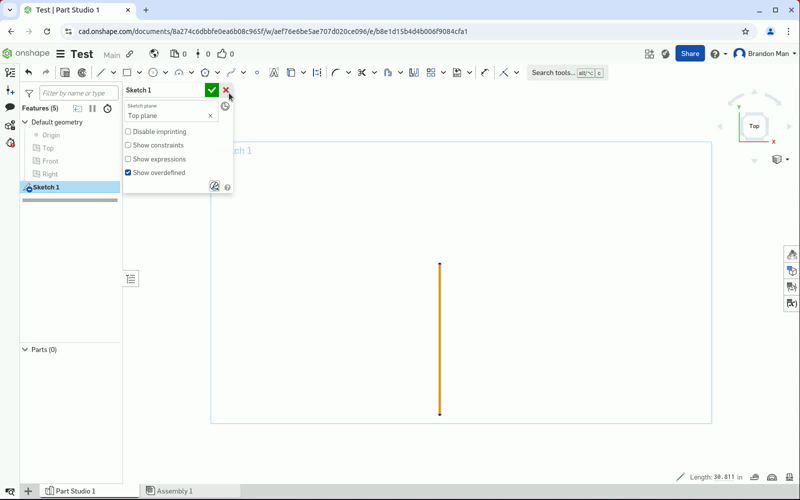
key(shift+h)
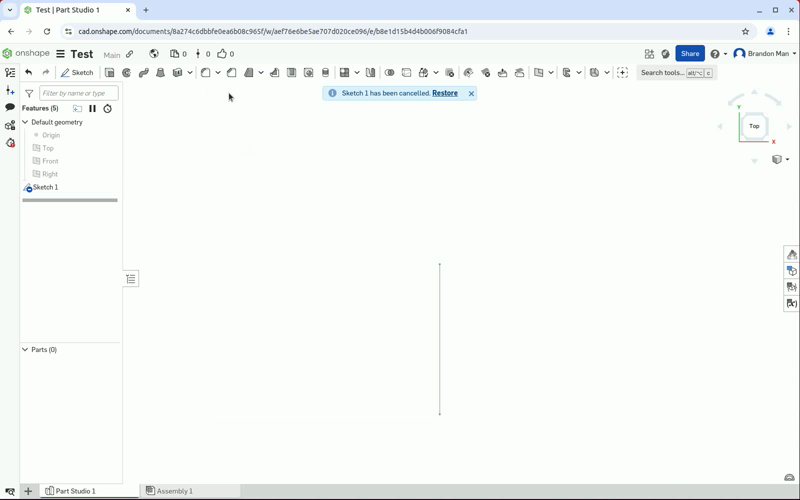
key(shift+s)
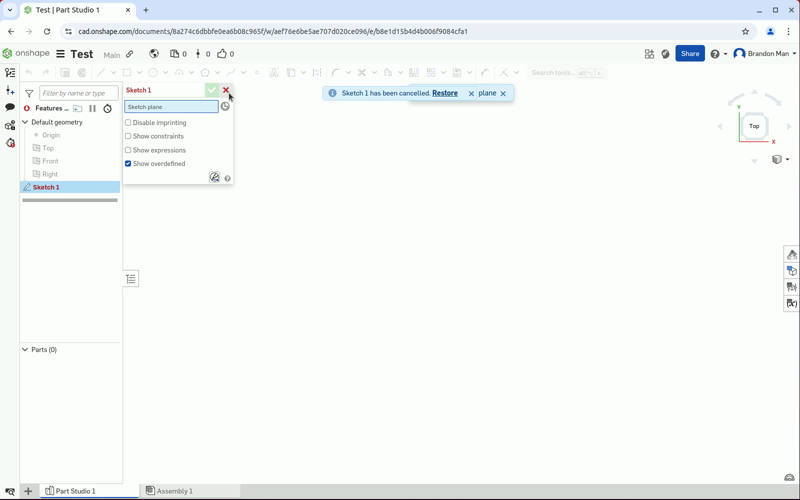
mouse_move(73, 150)
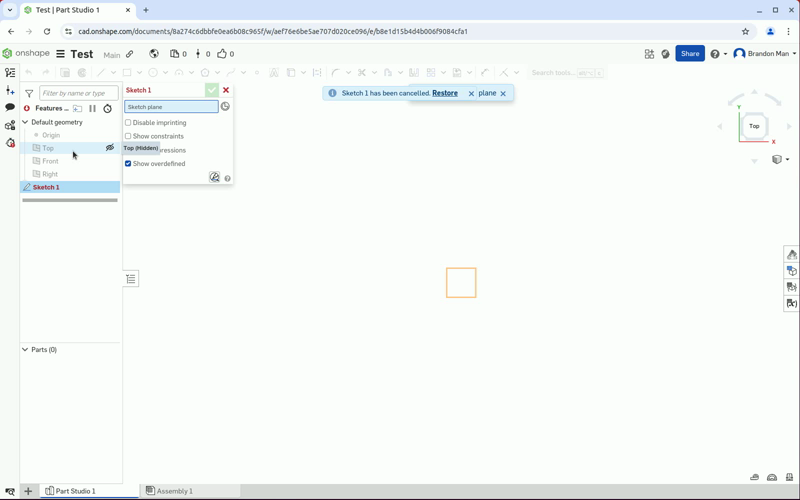
click(73, 150)
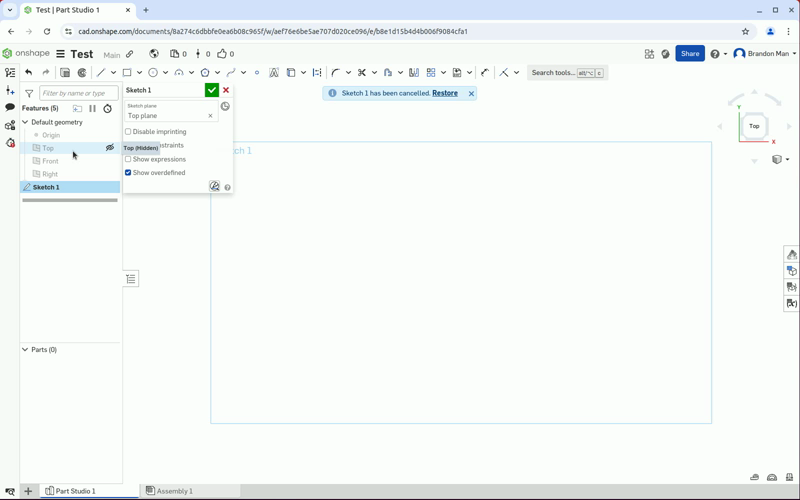
mouse_move(73, 352)
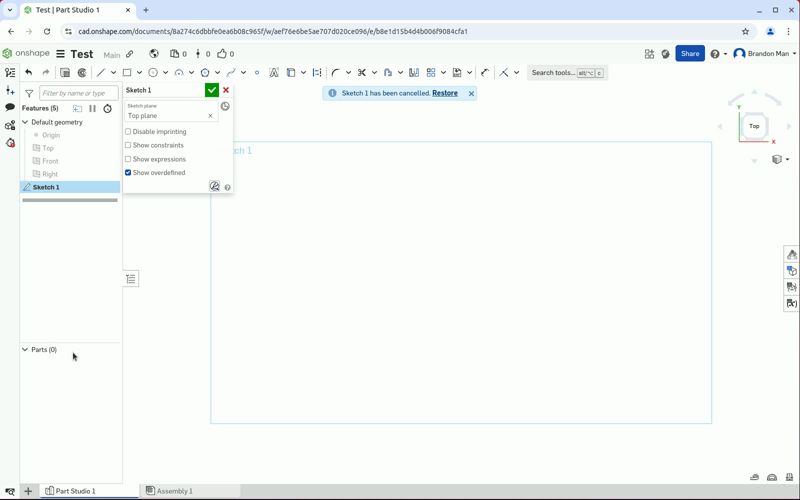
key(y)
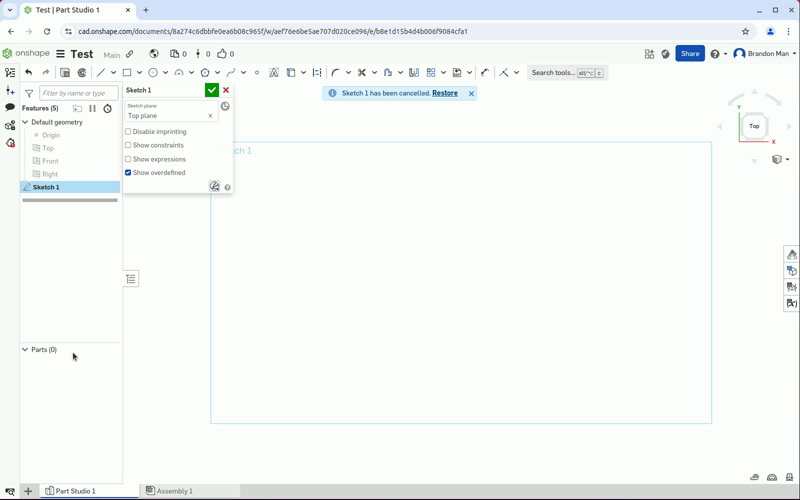
key(l)
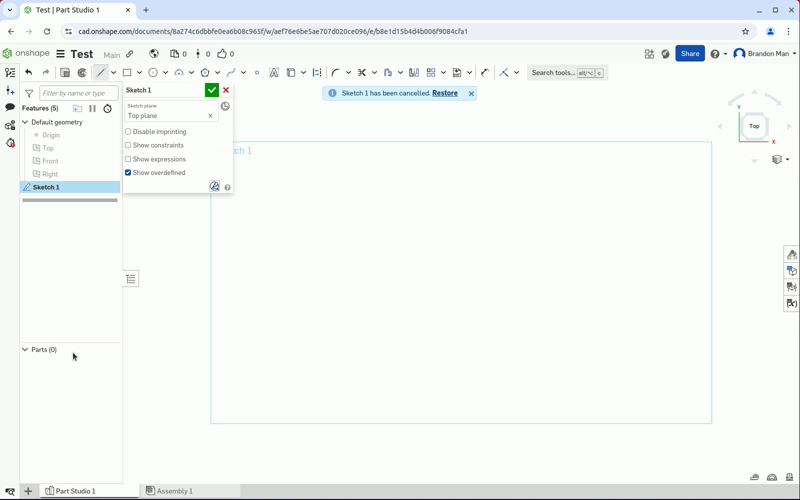
key_down(shift)
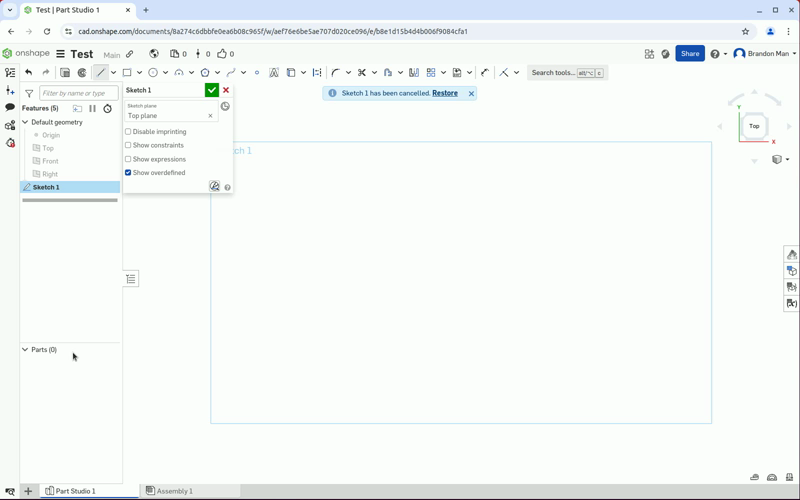
mouse_move(460, 282)
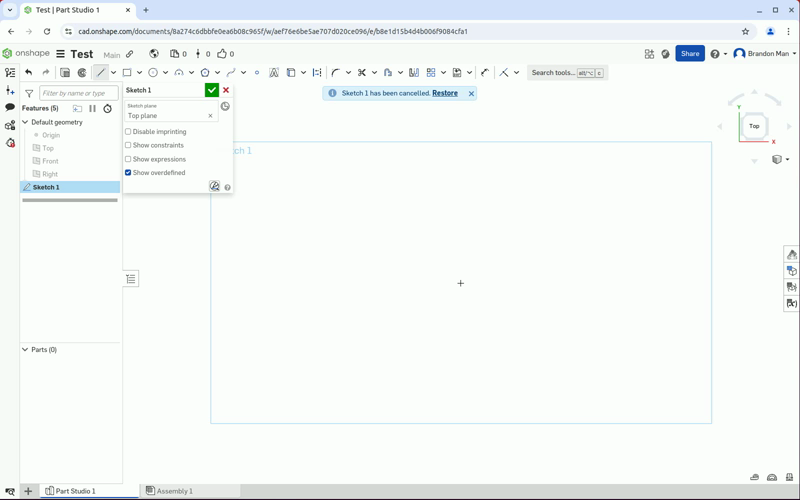
click(460, 282)
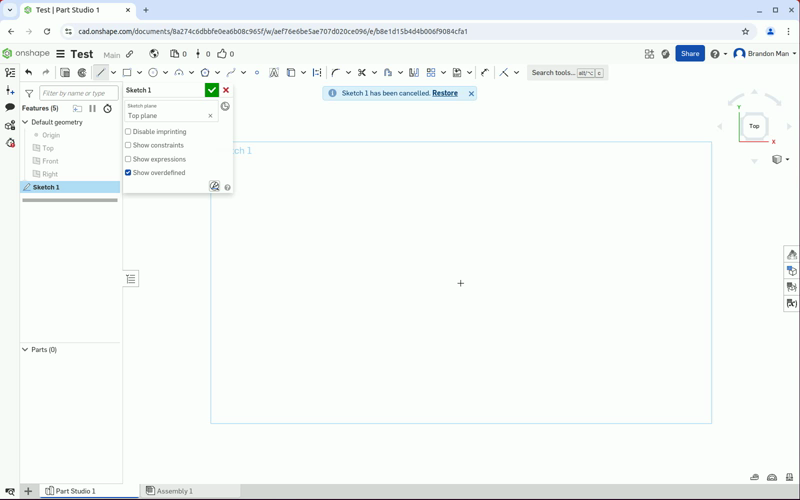
key_up(shift)
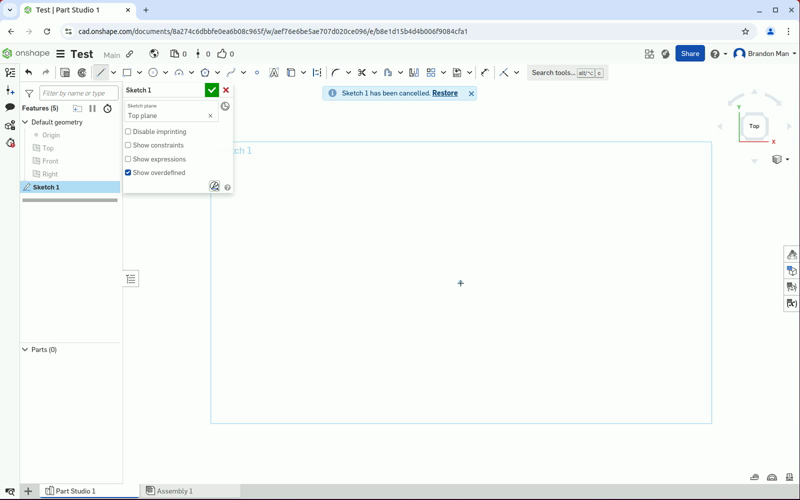
key_down(shift)
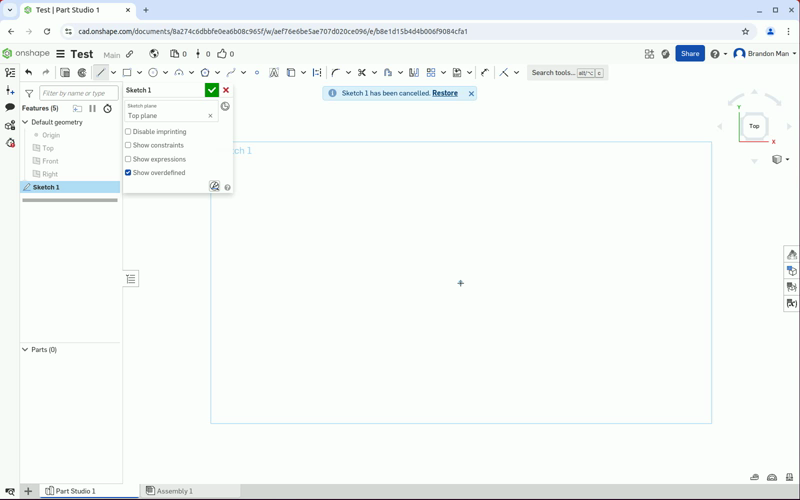
mouse_move(538, 282)
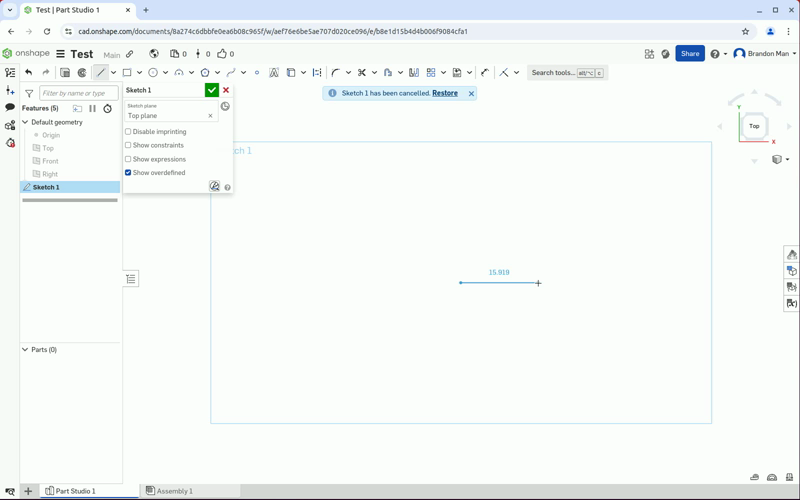
click(538, 282)
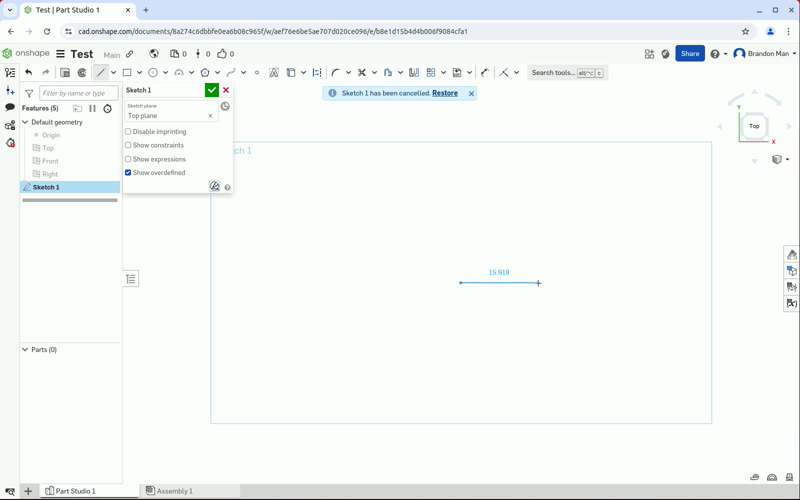
key_up(shift)
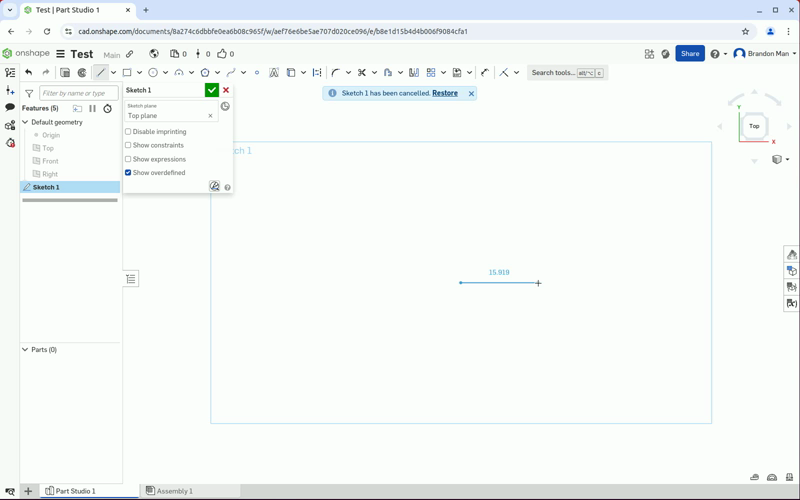
key_down(shift)
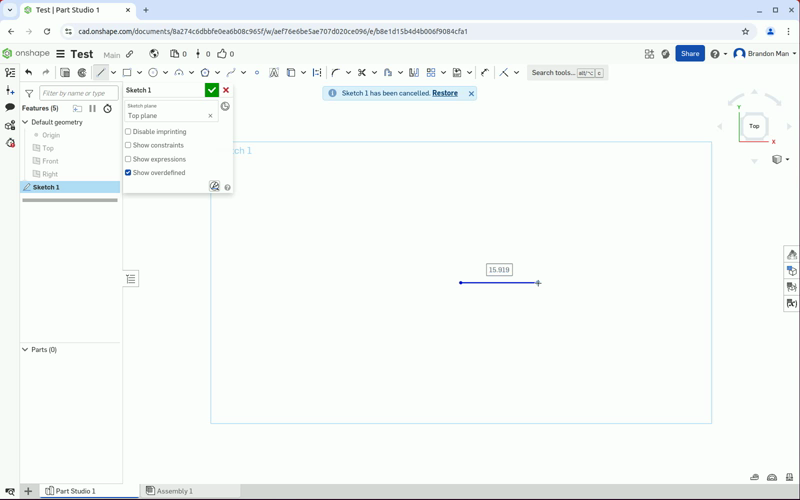
mouse_move(538, 198)
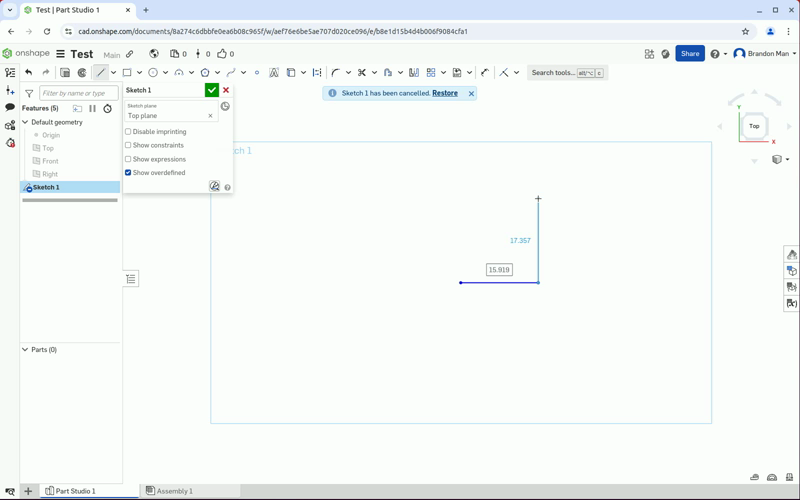
click(538, 198)
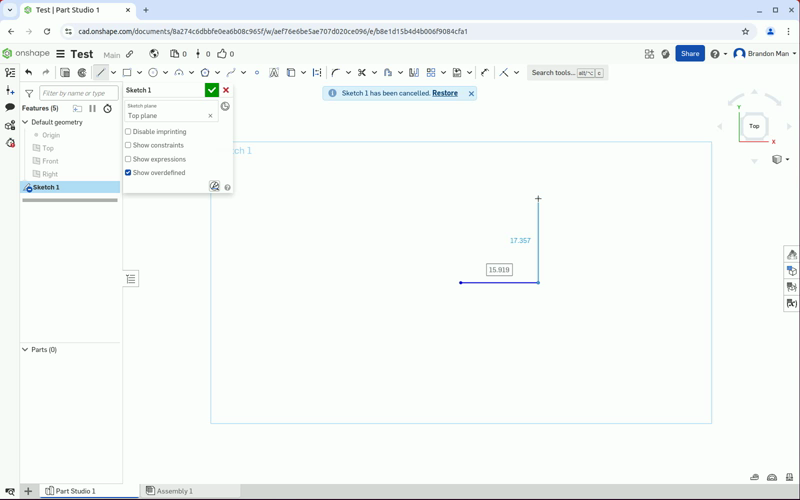
key_up(shift)
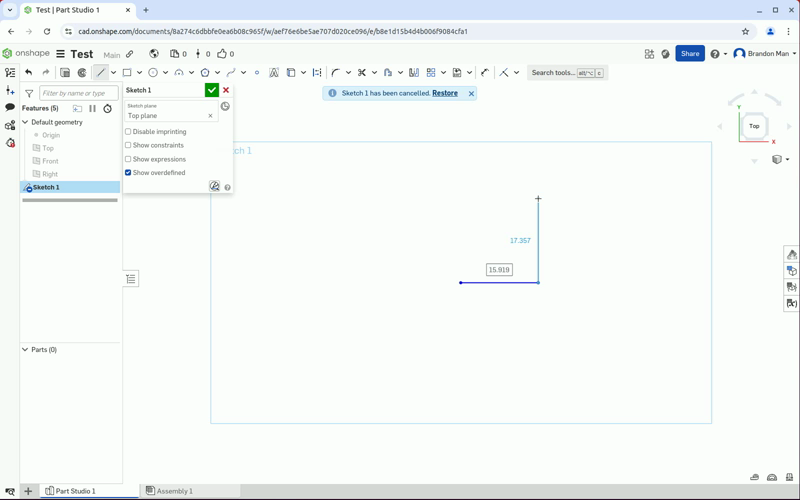
key_down(shift)
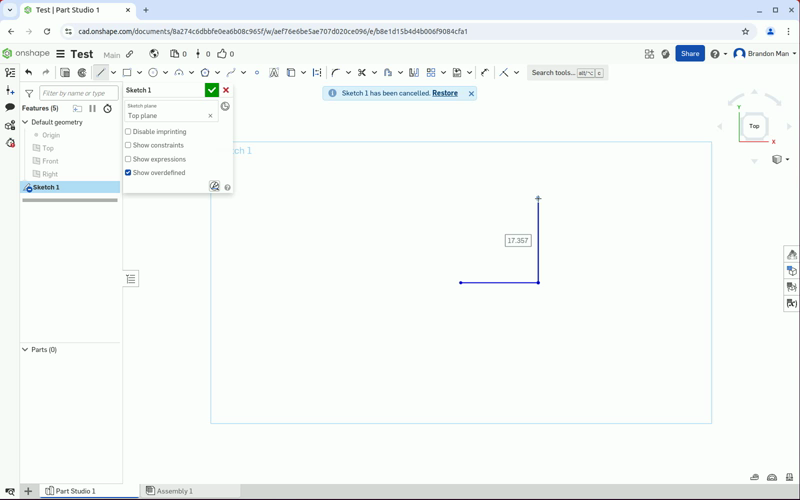
mouse_move(568, 198)
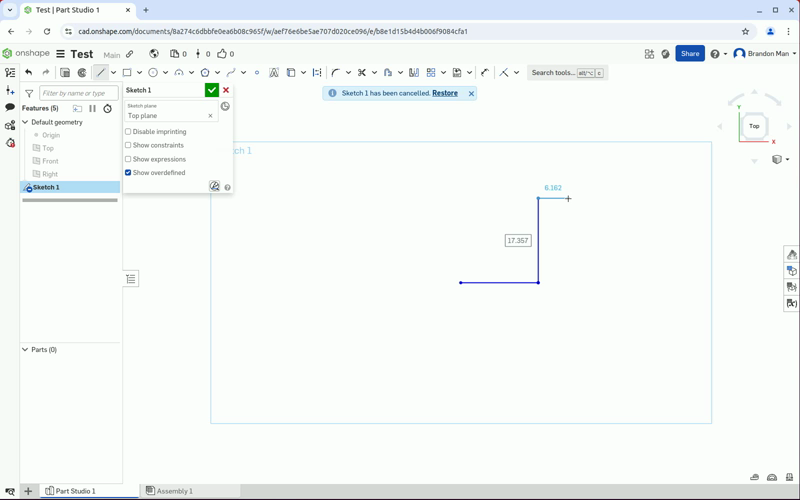
mouse_move(503, 198)
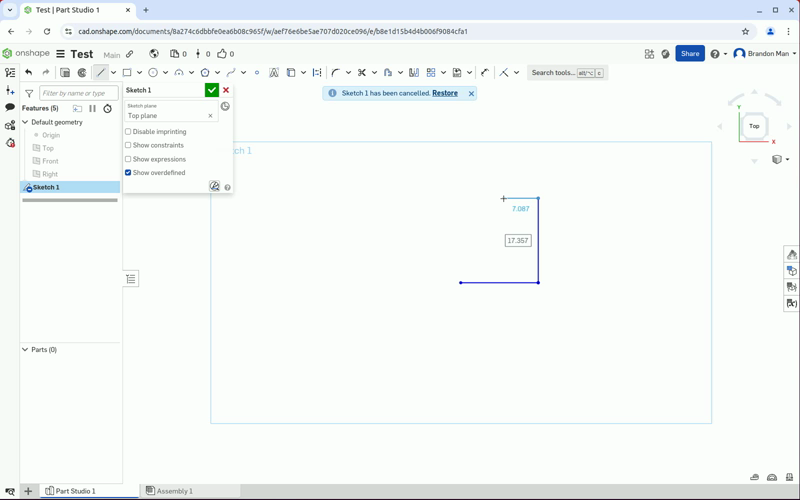
click(503, 198)
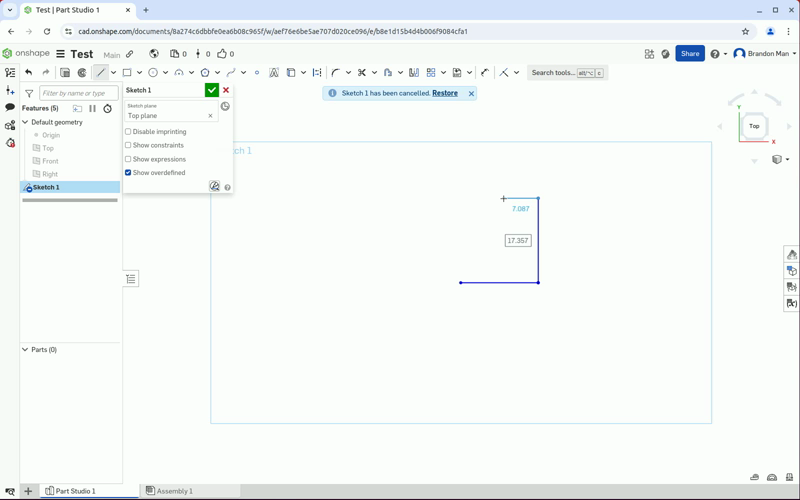
key_up(shift)
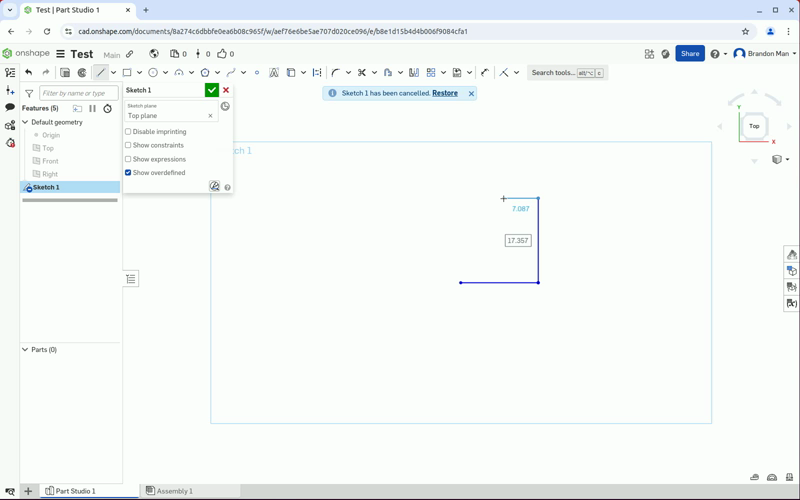
key_down(shift)
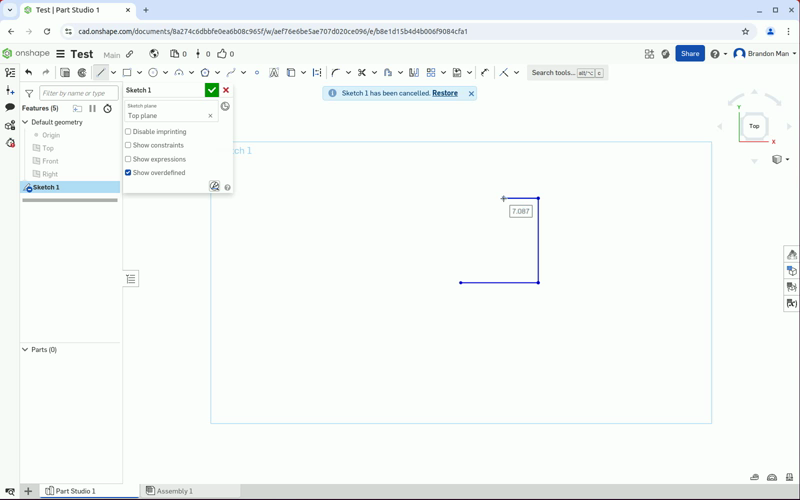
mouse_move(533, 198)
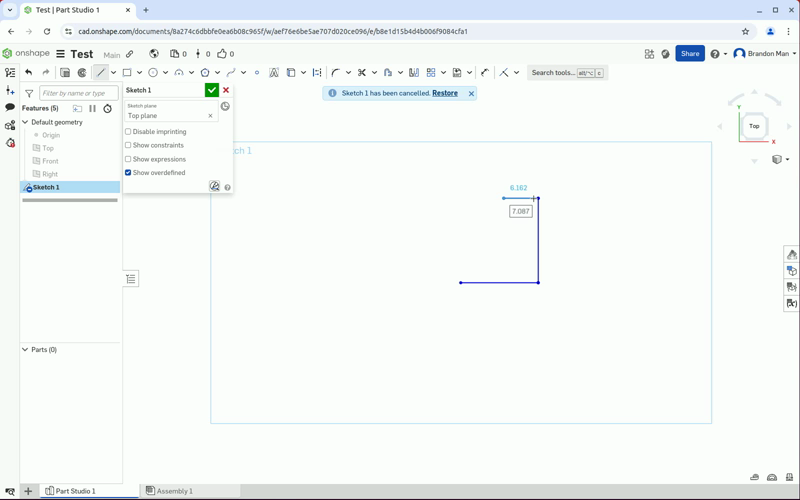
mouse_move(503, 240)
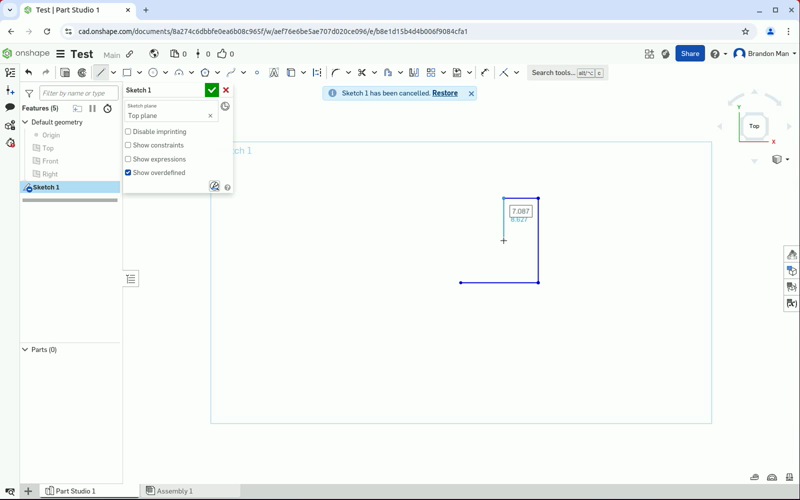
click(503, 240)
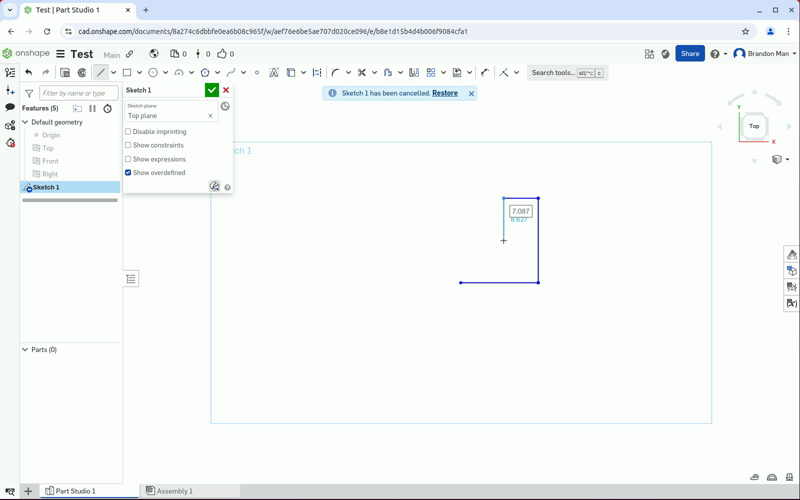
key_up(shift)
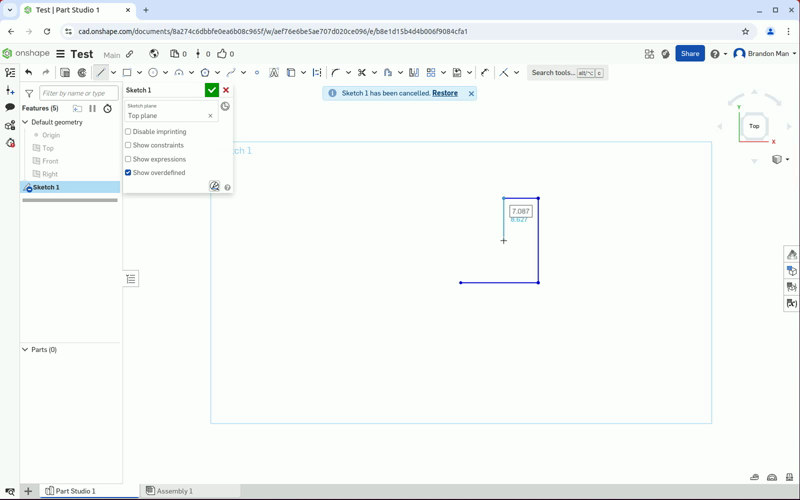
key_down(shift)
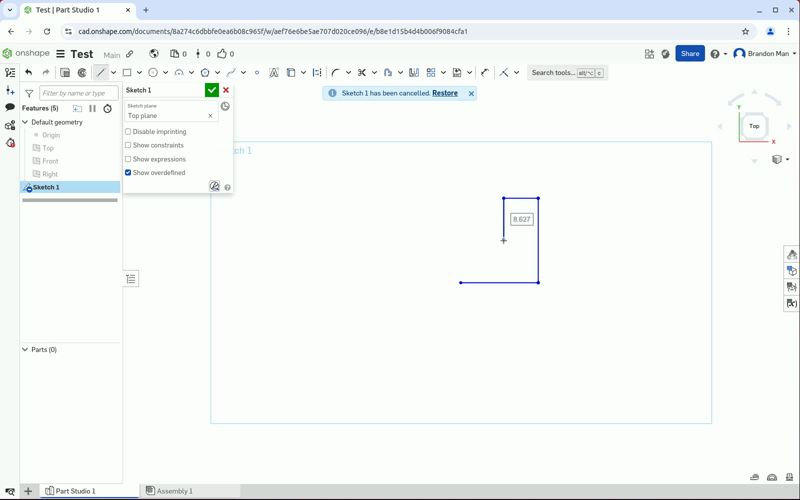
mouse_move(533, 240)
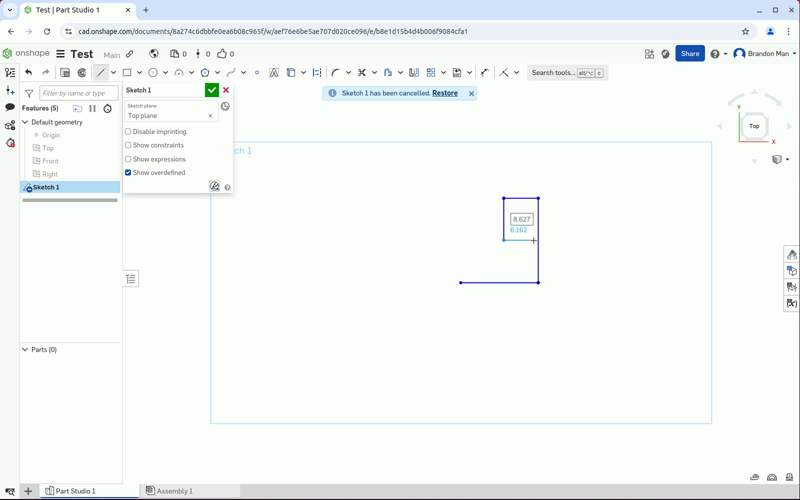
mouse_move(460, 240)
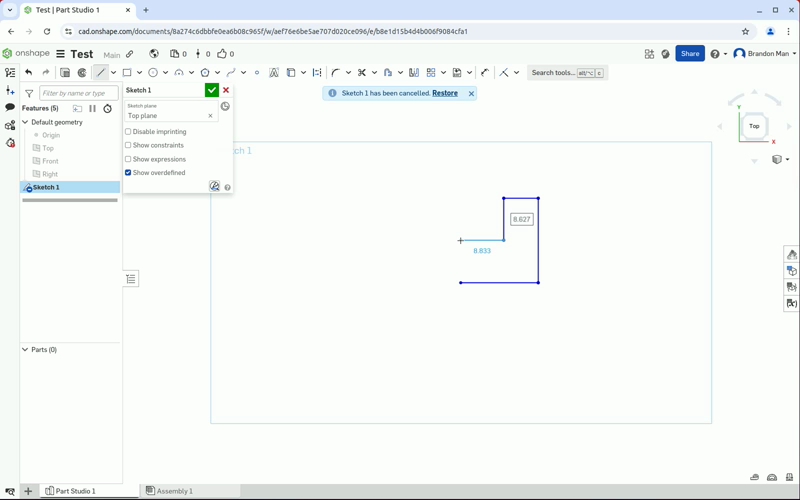
click(460, 240)
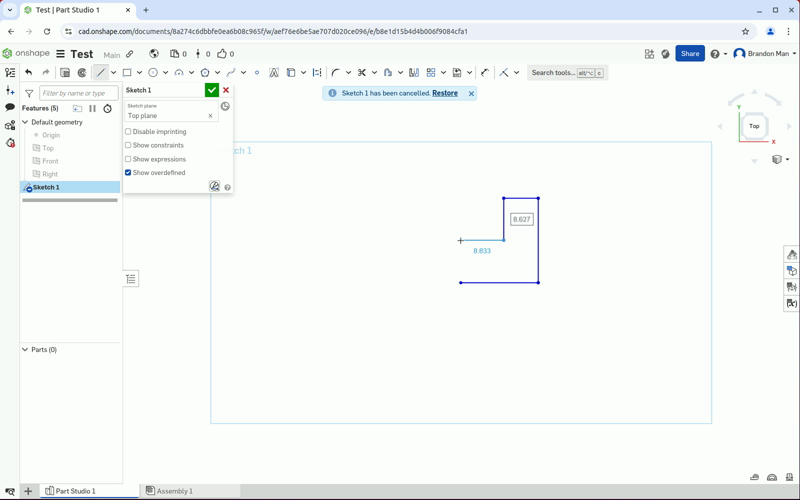
key_up(shift)
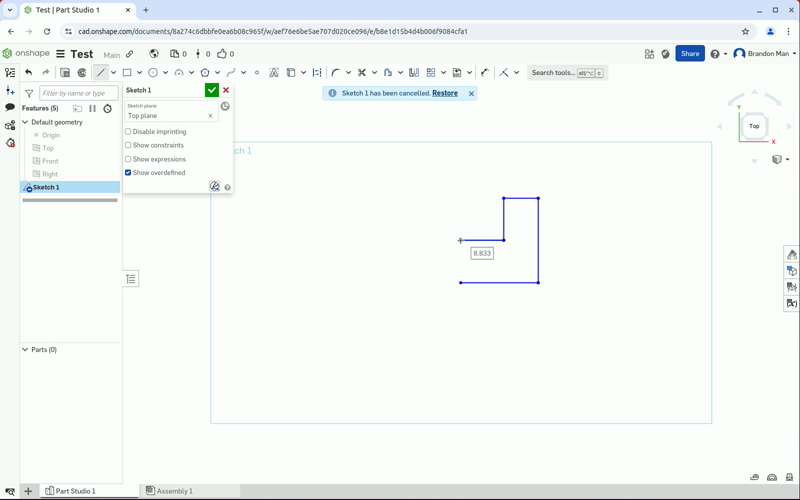
mouse_move(490, 240)
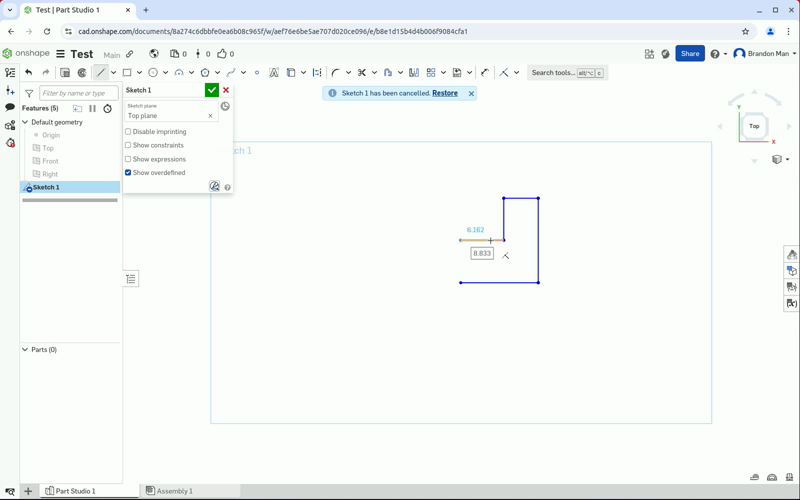
key_down(shift)
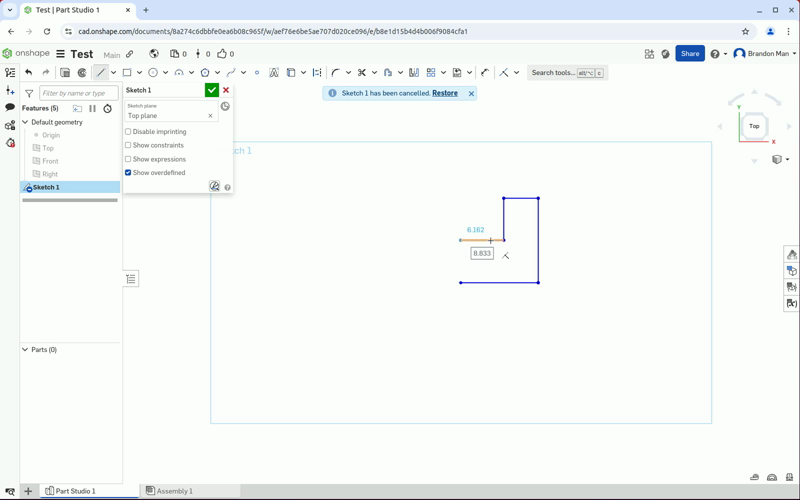
mouse_move(460, 282)
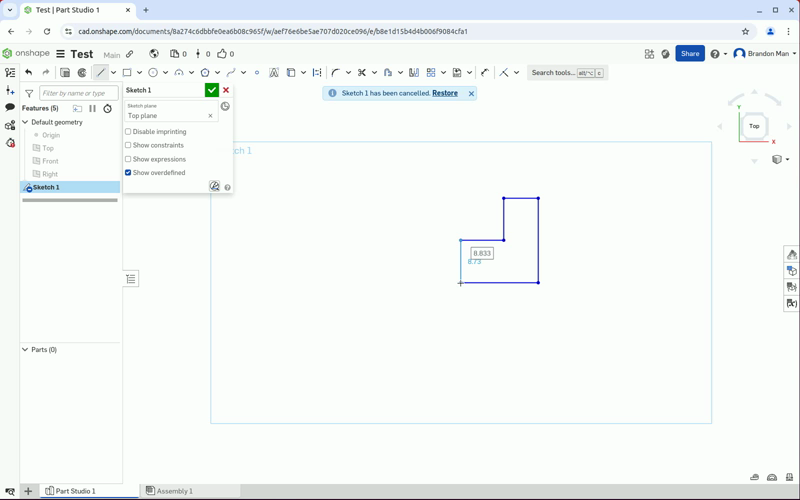
key_up(shift)
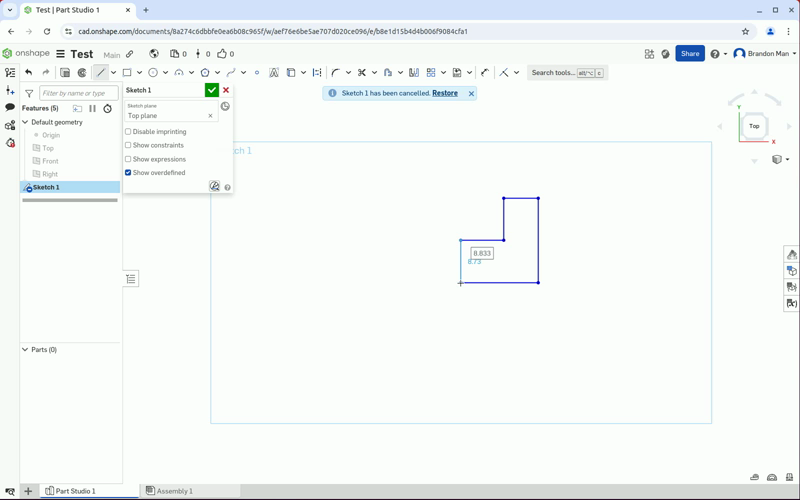
click(460, 282)
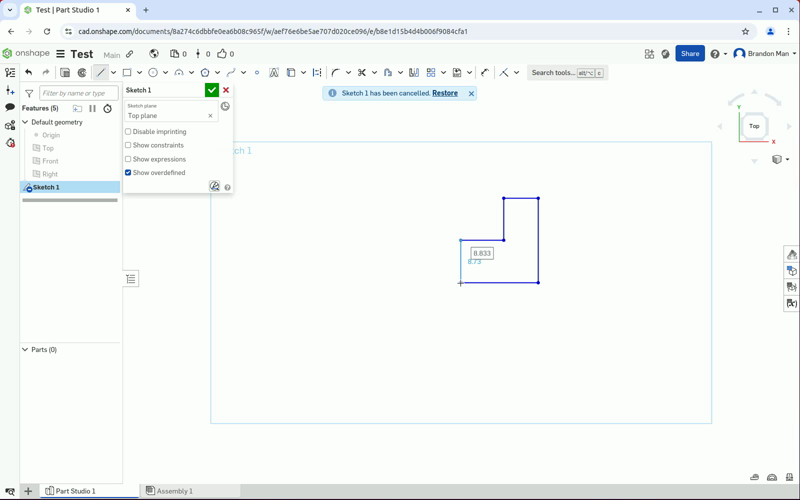
key(esc)
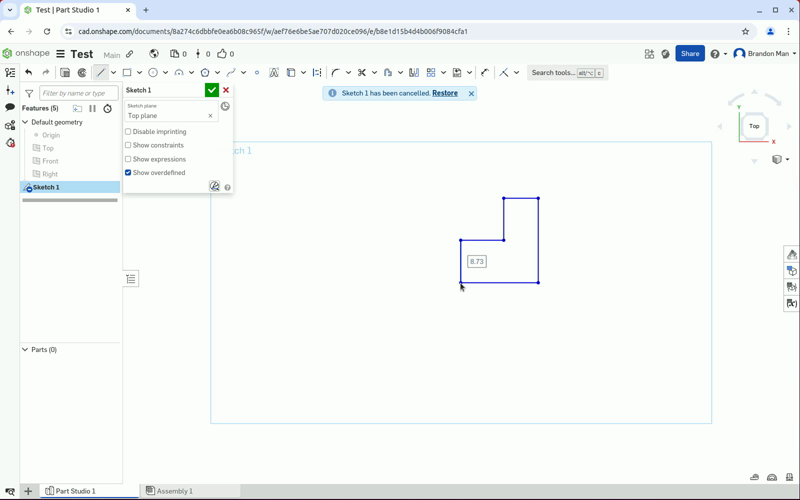
mouse_move(507, 205)
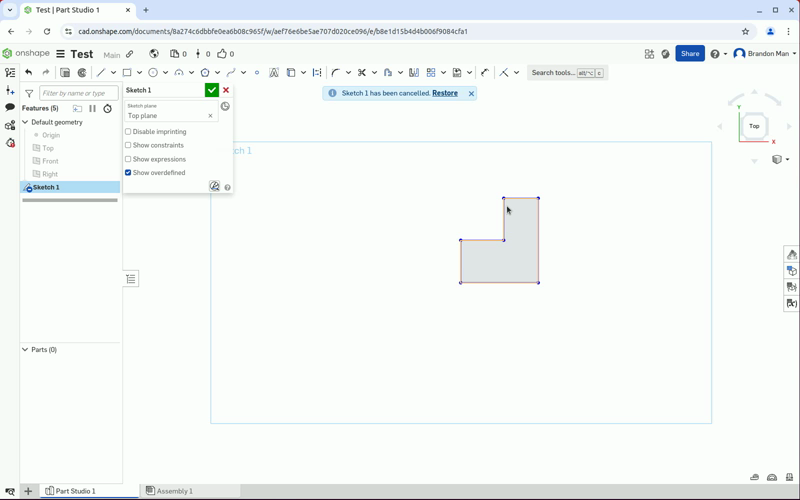
click(507, 205)
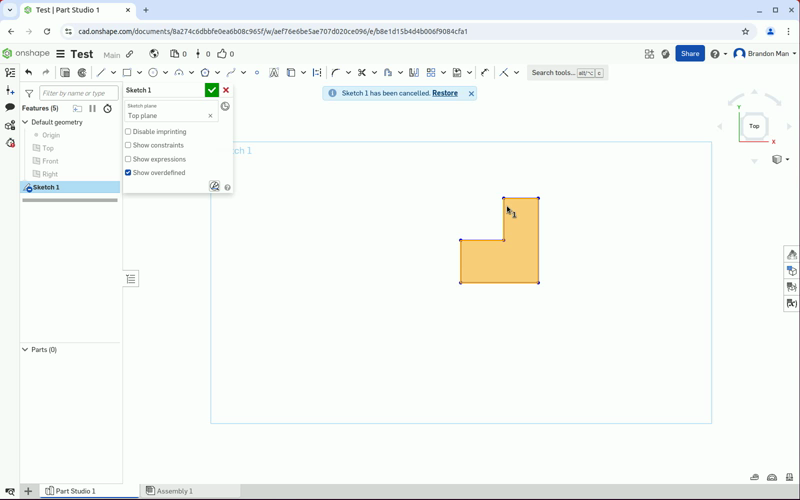
mouse_move(73, 352)
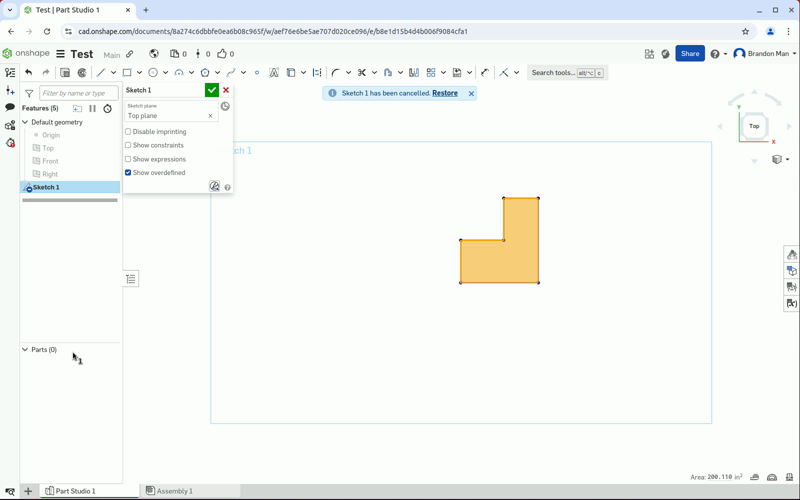
key(shift+y)
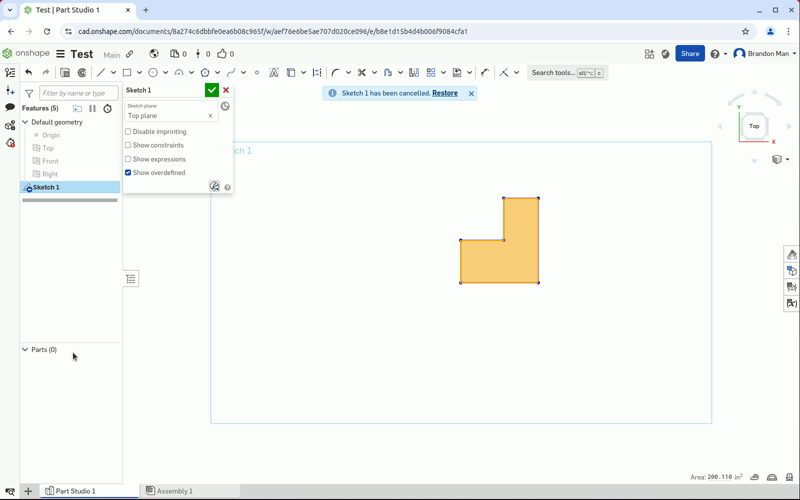
key(shift+e)
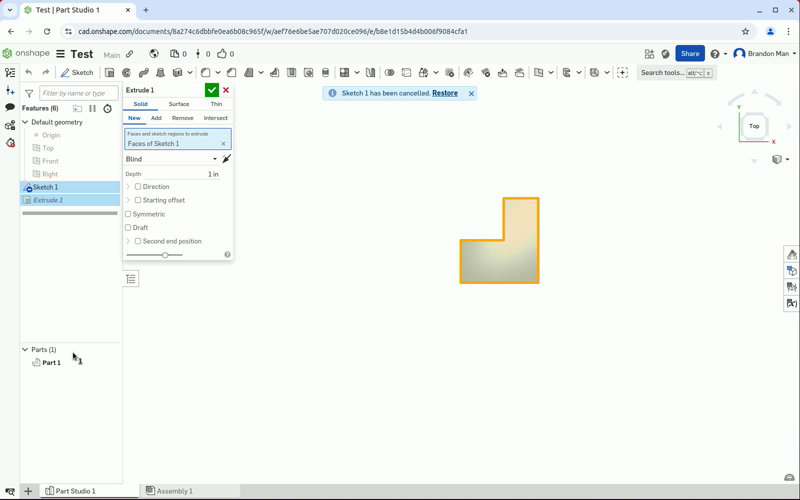
mouse_move(143, 106)
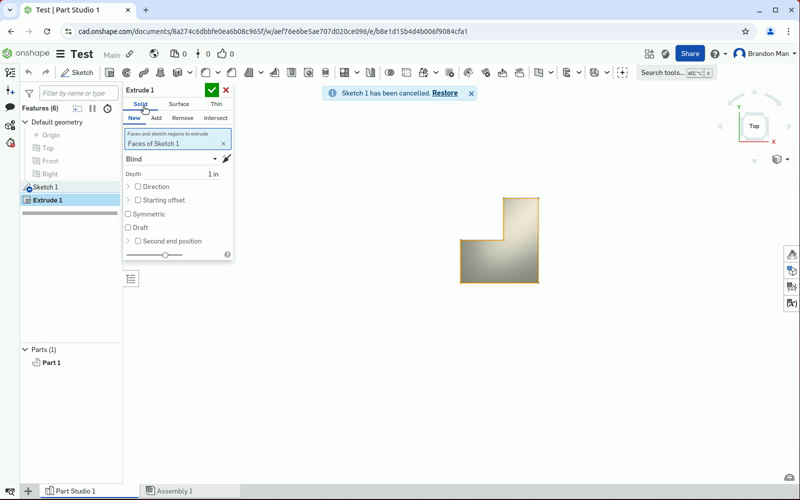
click(143, 106)
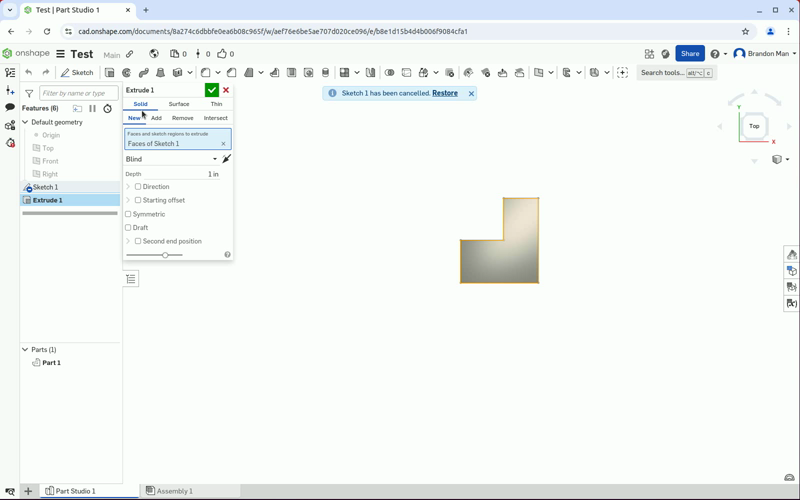
mouse_move(137, 120)
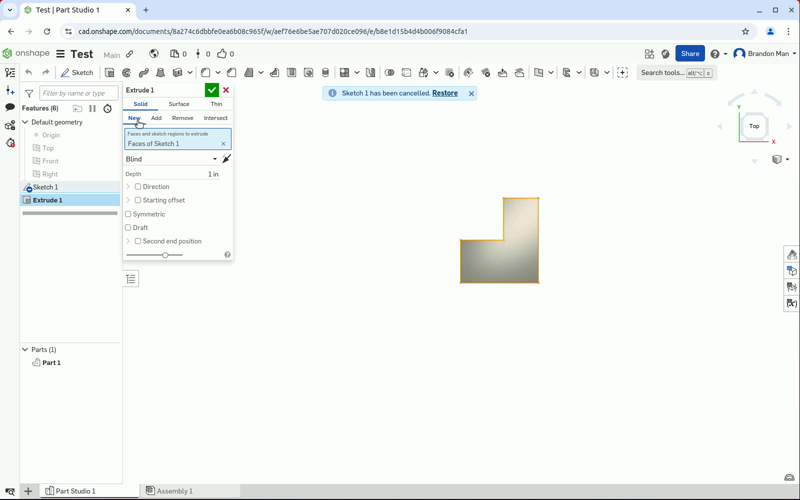
click(137, 120)
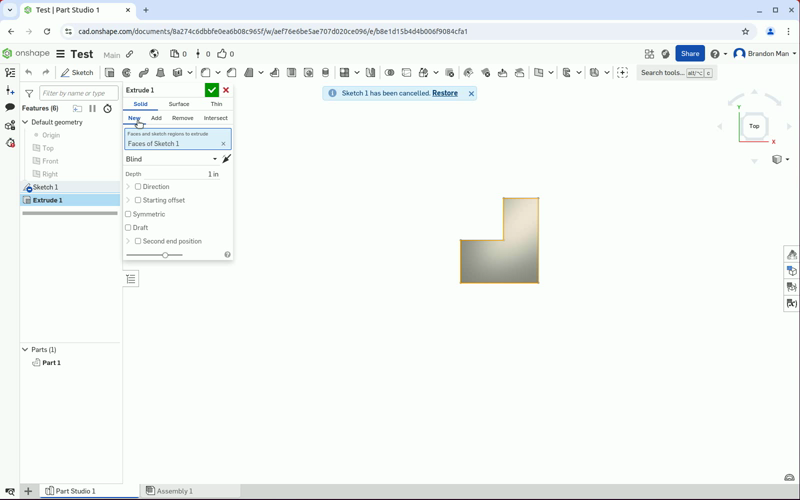
key(tab, 4)
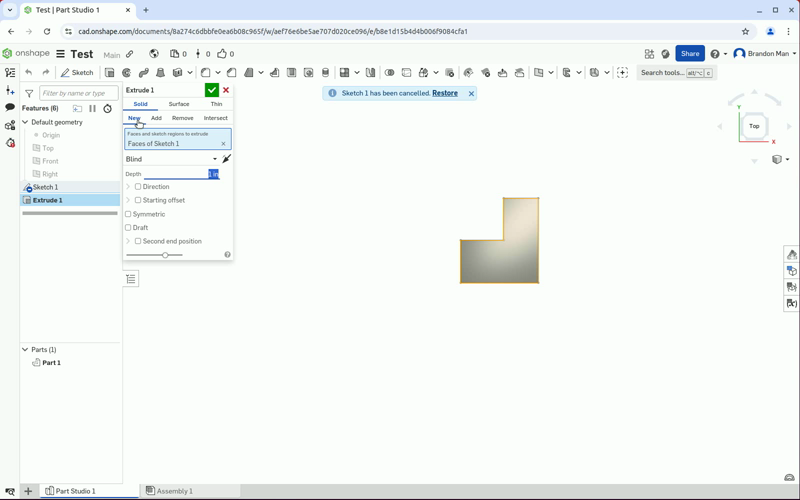
text(8.666)
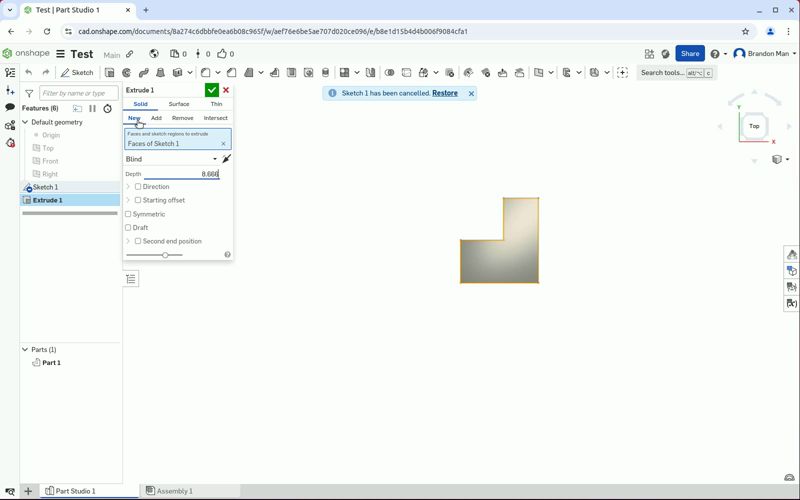
key(enter)
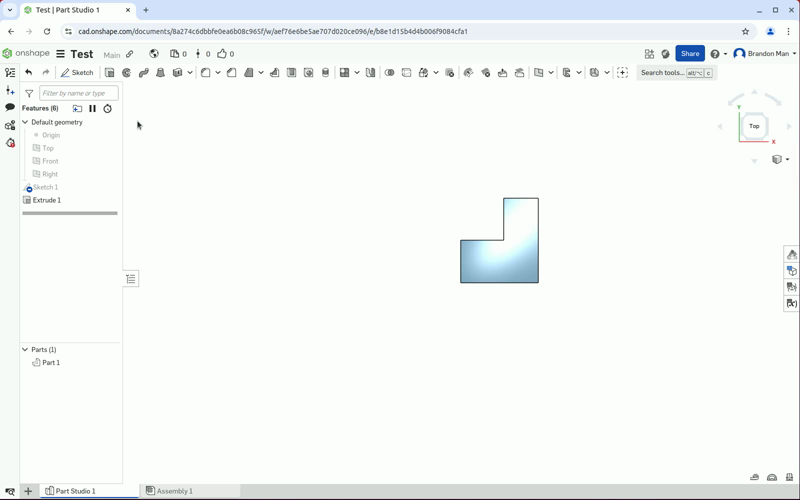
key(shift+h)
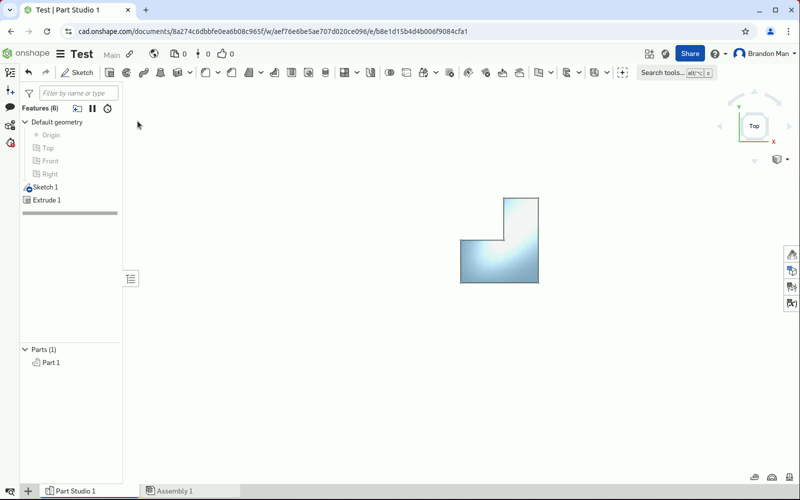
key(shift+h)
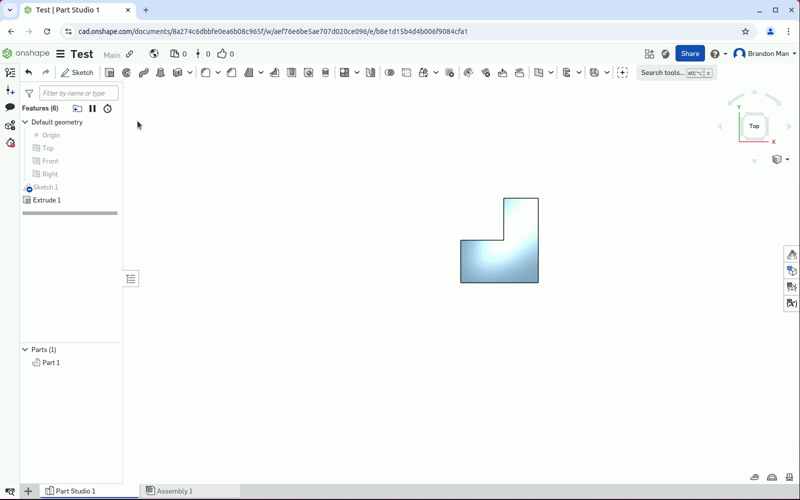
mouse_move(73, 189)
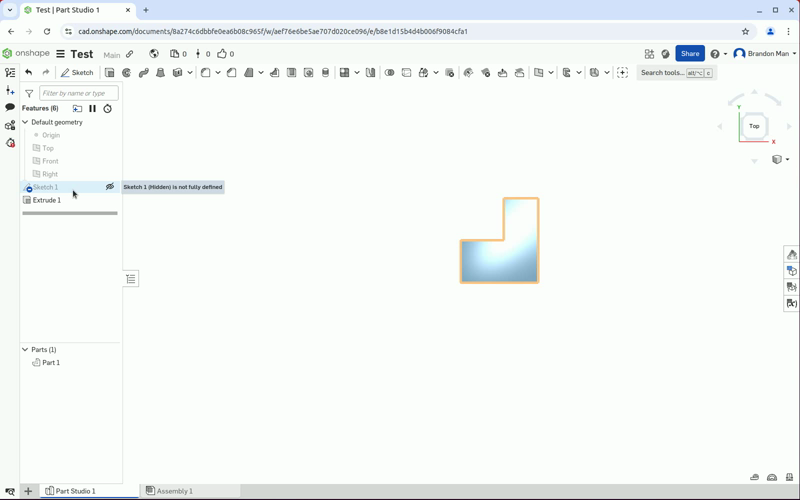
click(73, 189)
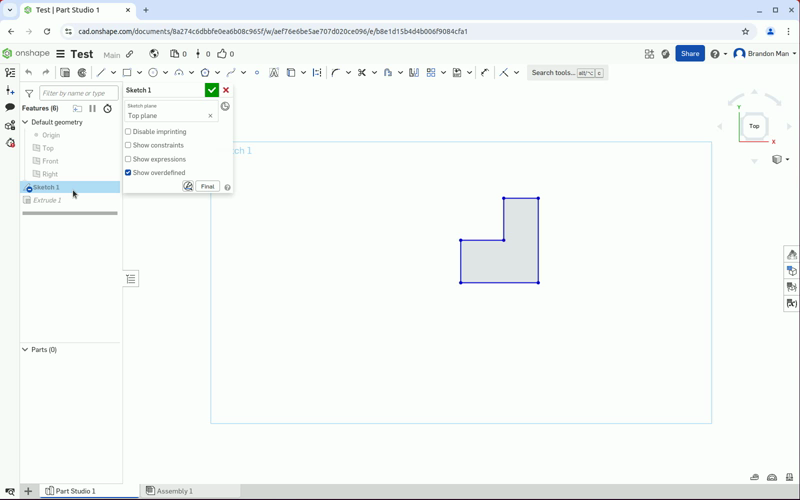
mouse_move(229, 92)
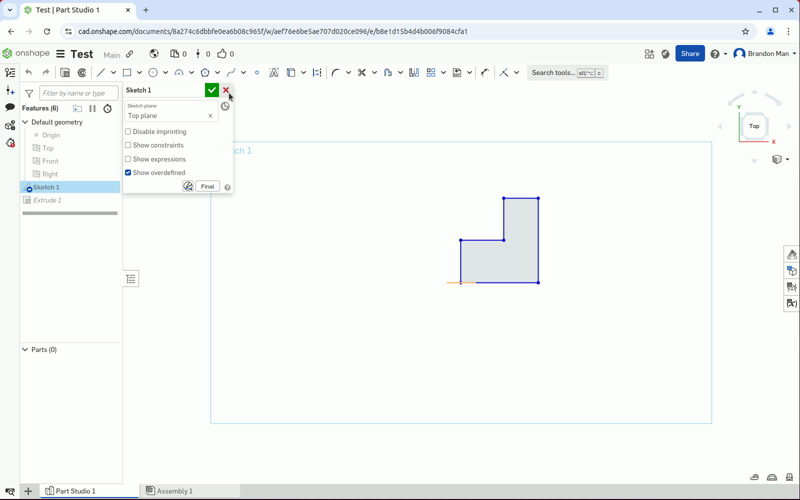
click(229, 92)
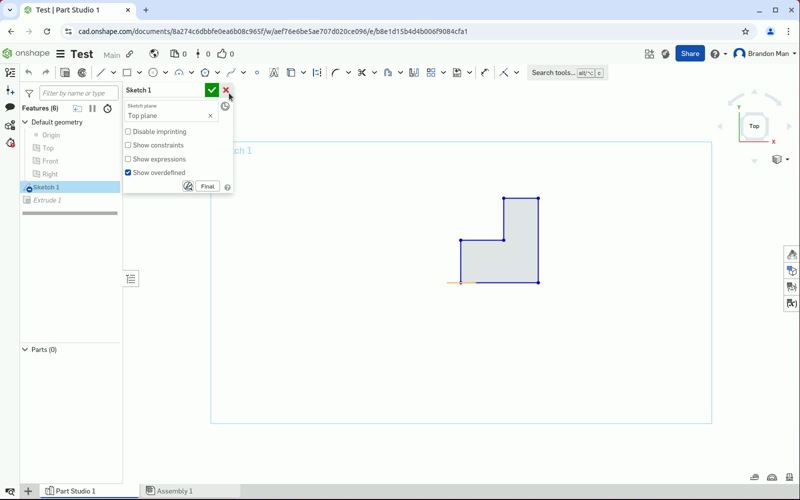
key(shift+s)
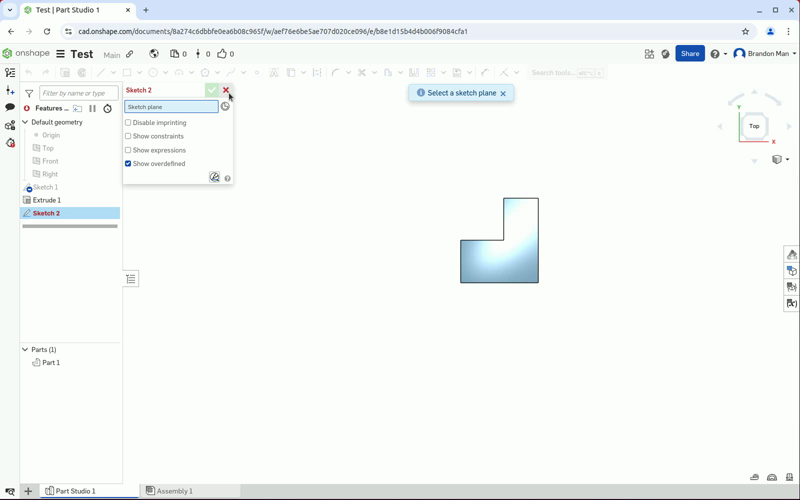
mouse_move(73, 150)
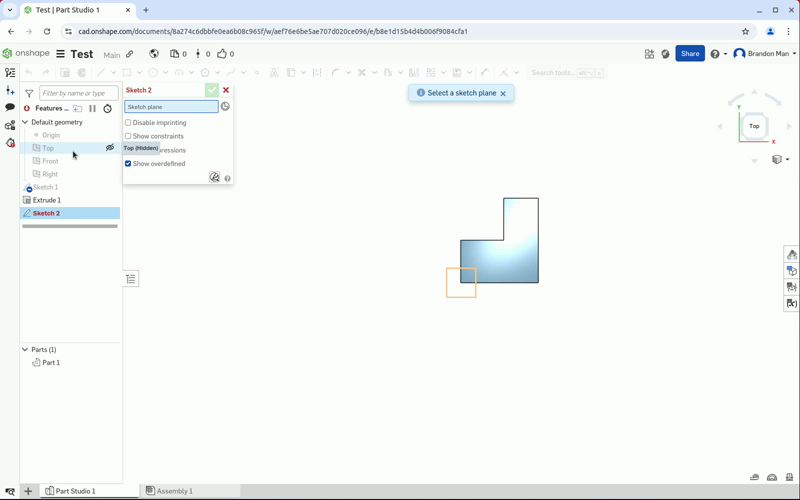
click(73, 150)
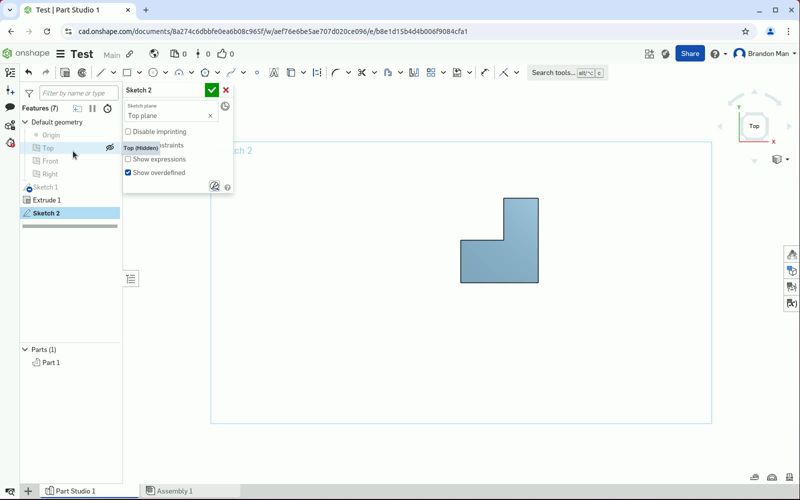
mouse_move(73, 352)
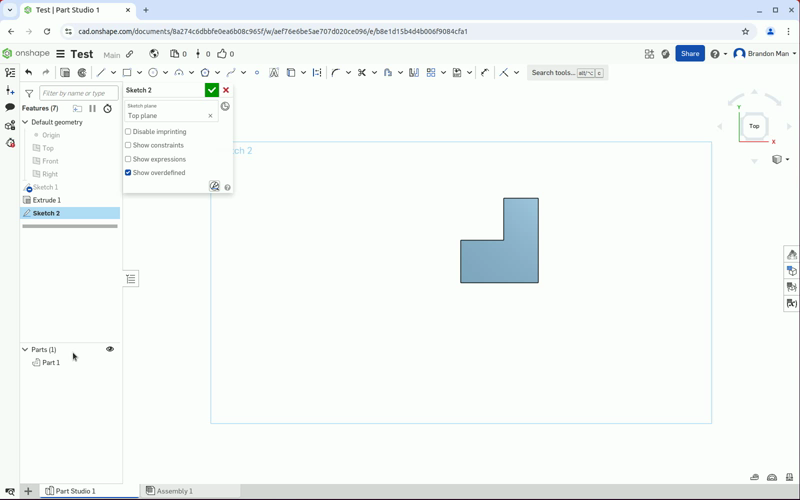
key(y)
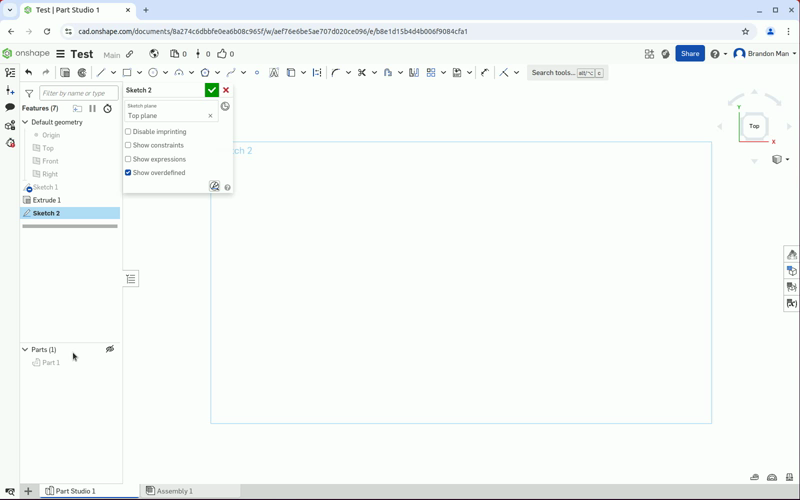
key(l)
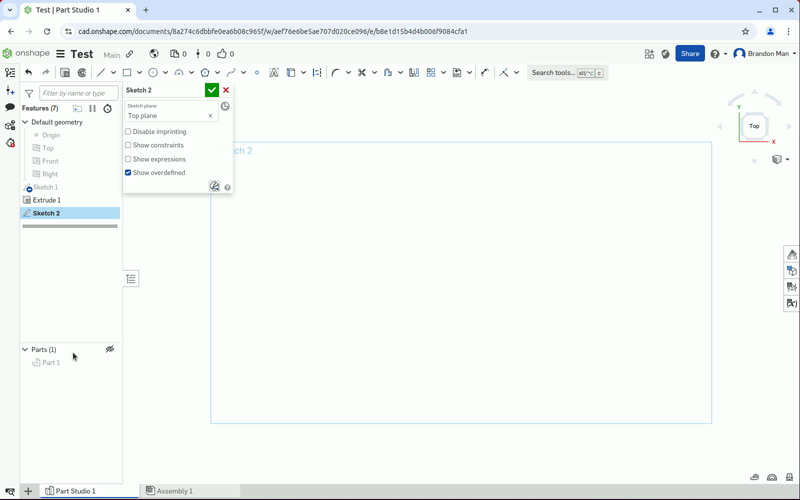
key_down(shift)
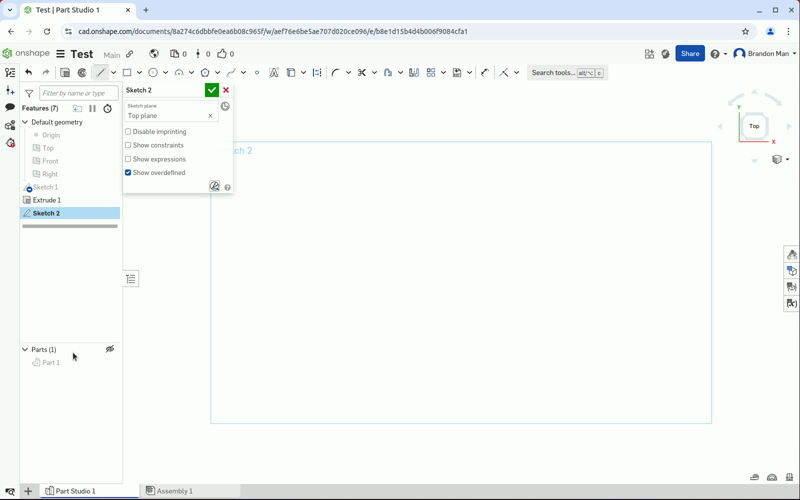
mouse_move(460, 240)
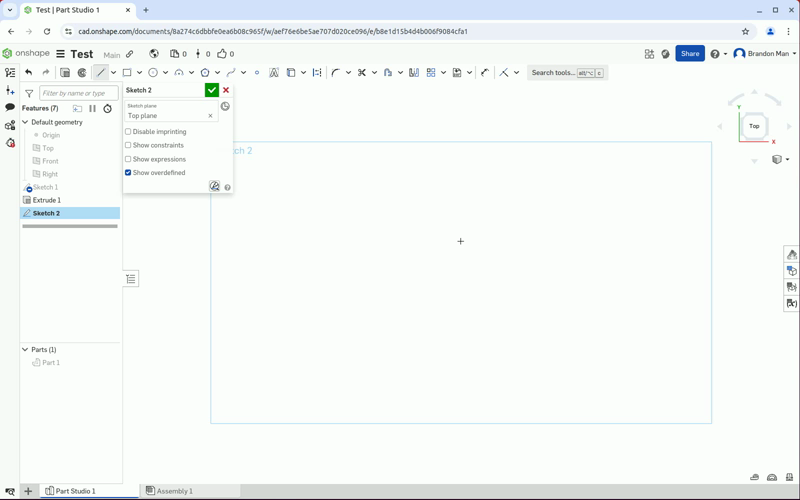
click(460, 240)
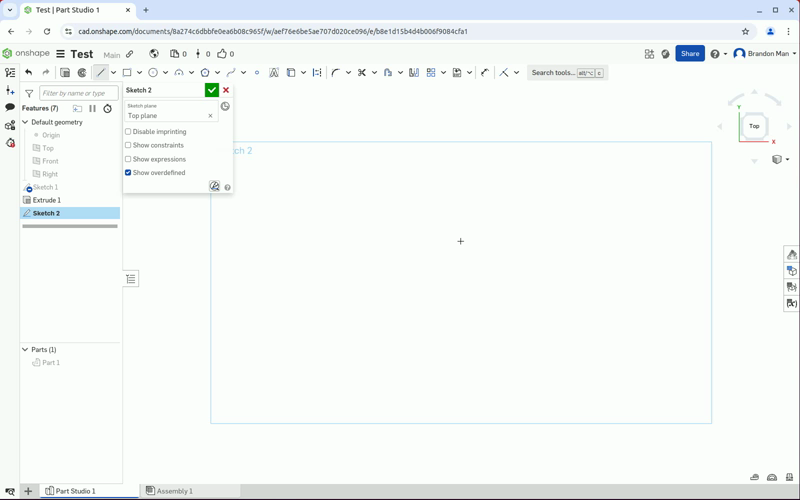
key_up(shift)
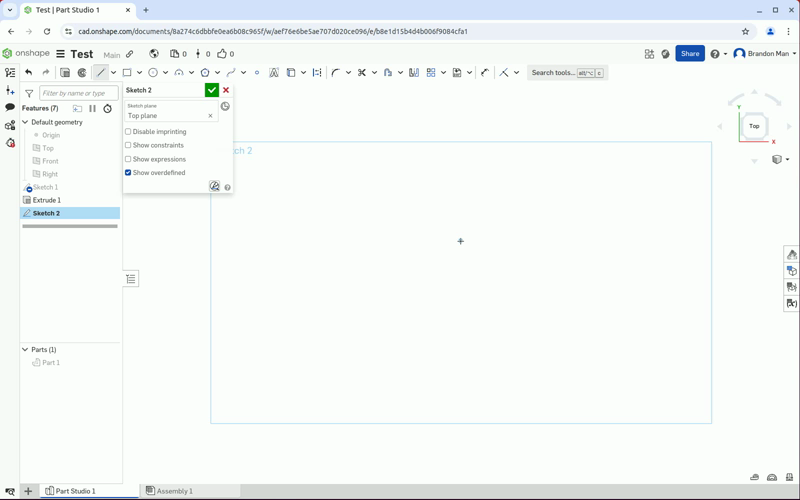
key_down(shift)
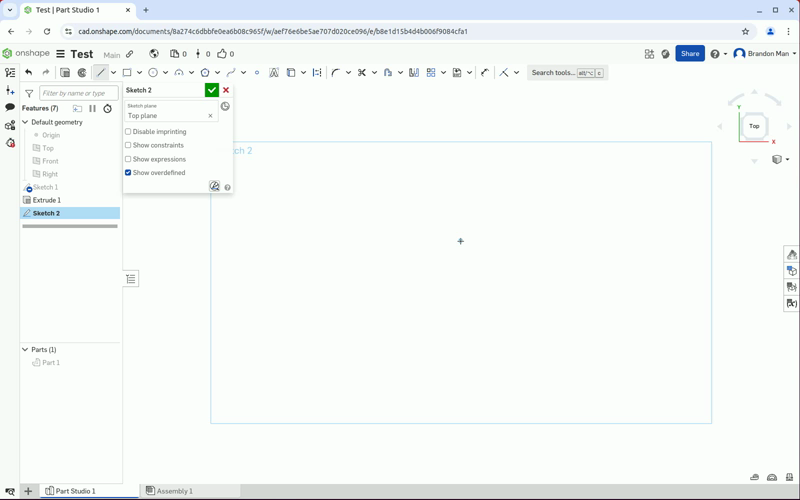
mouse_move(490, 240)
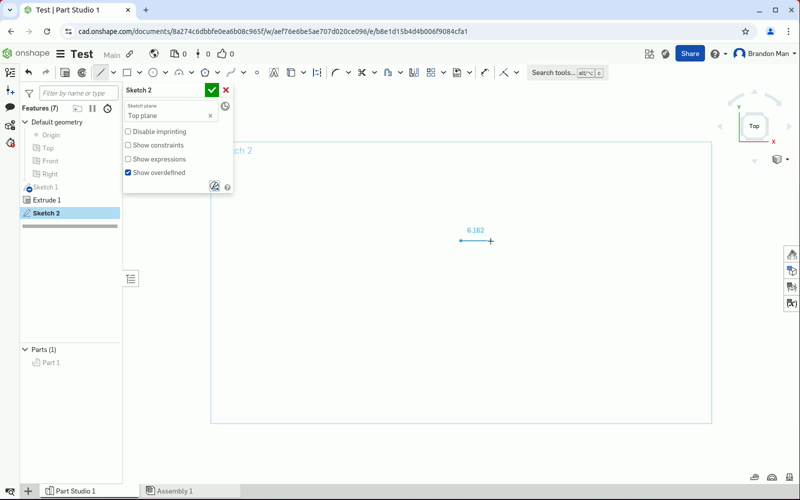
mouse_move(503, 240)
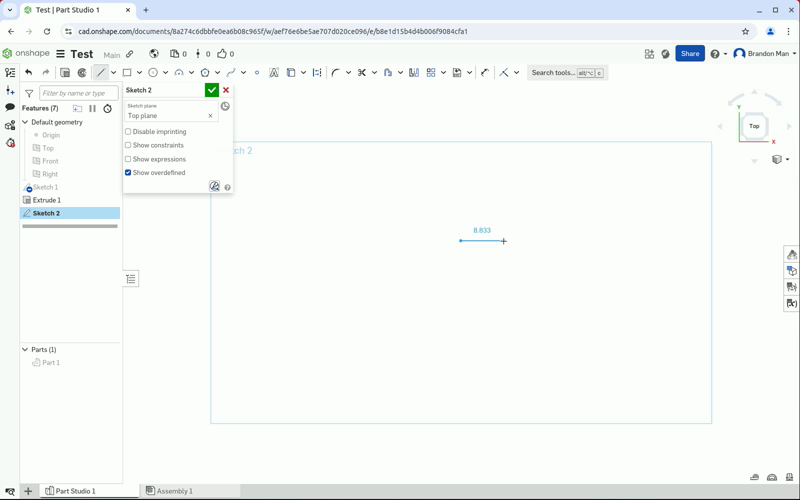
click(503, 240)
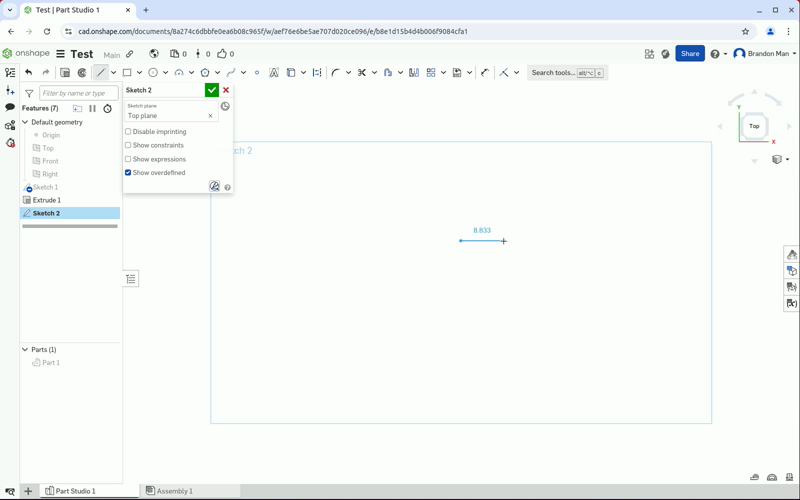
key_up(shift)
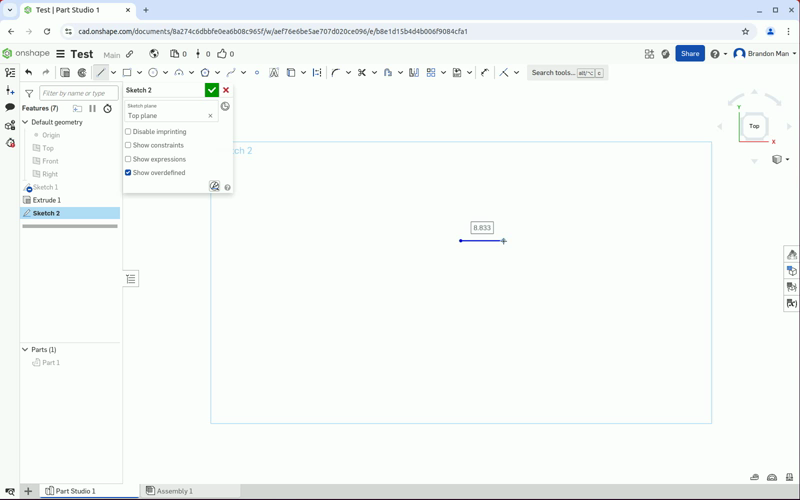
key_down(shift)
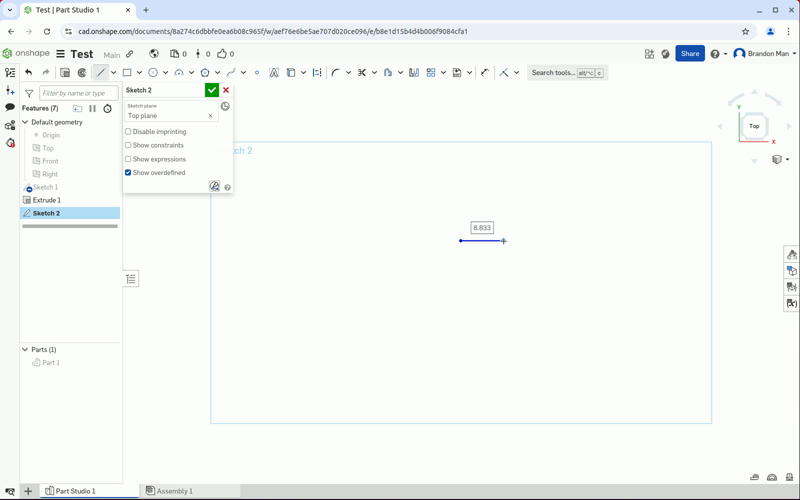
mouse_move(533, 240)
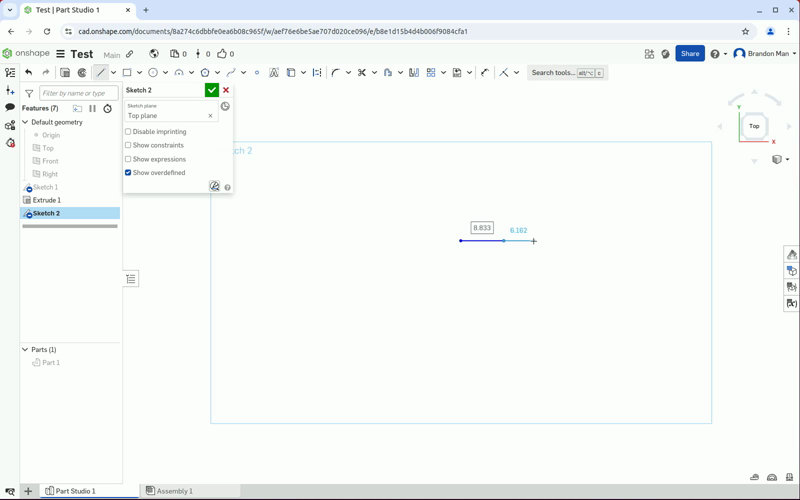
mouse_move(503, 197)
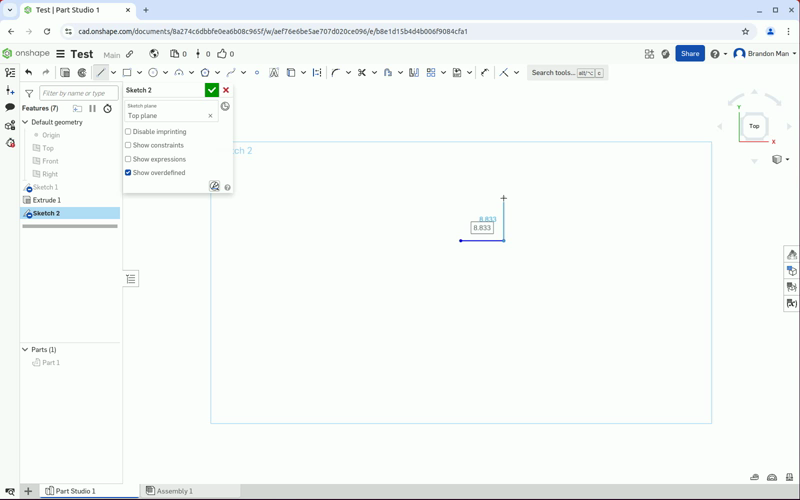
click(503, 197)
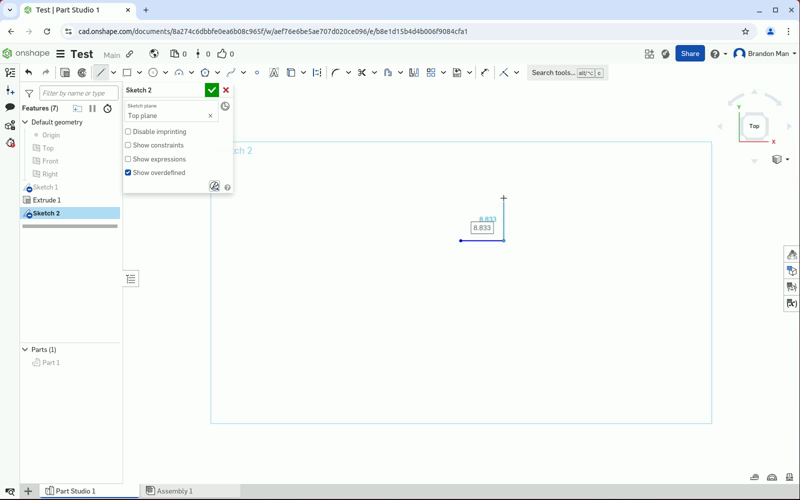
key_up(shift)
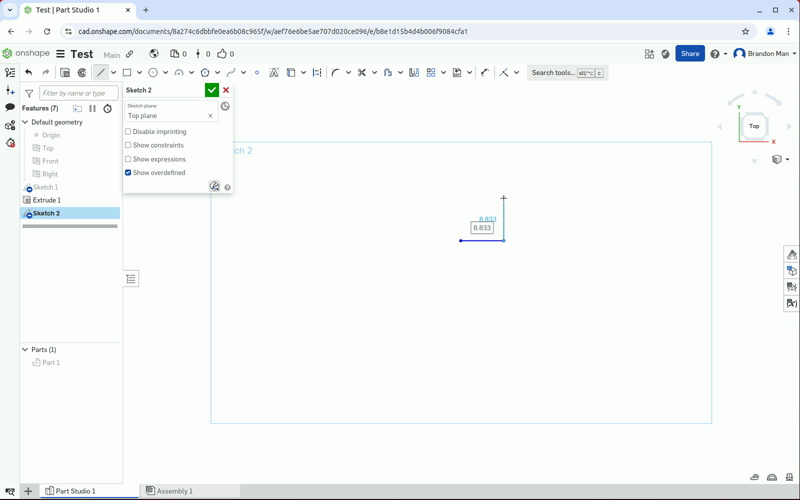
key_down(shift)
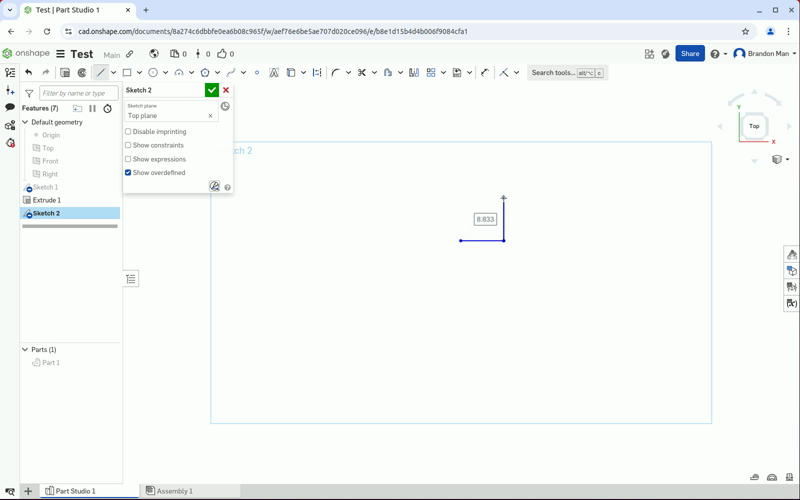
mouse_move(533, 197)
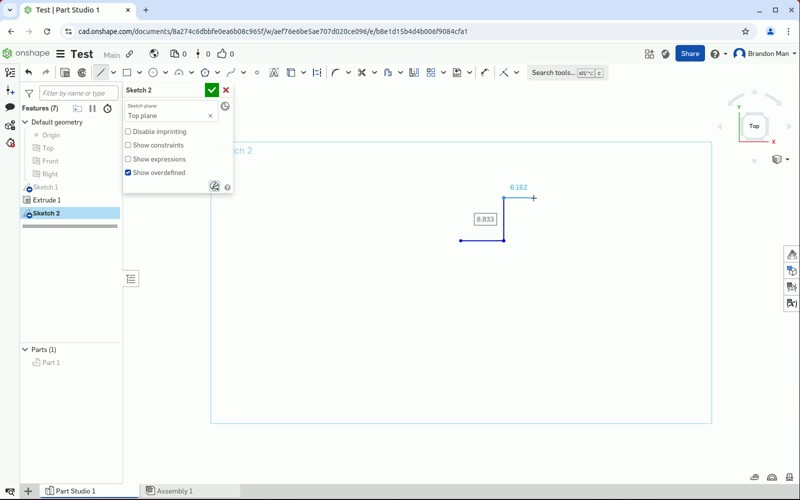
mouse_move(460, 197)
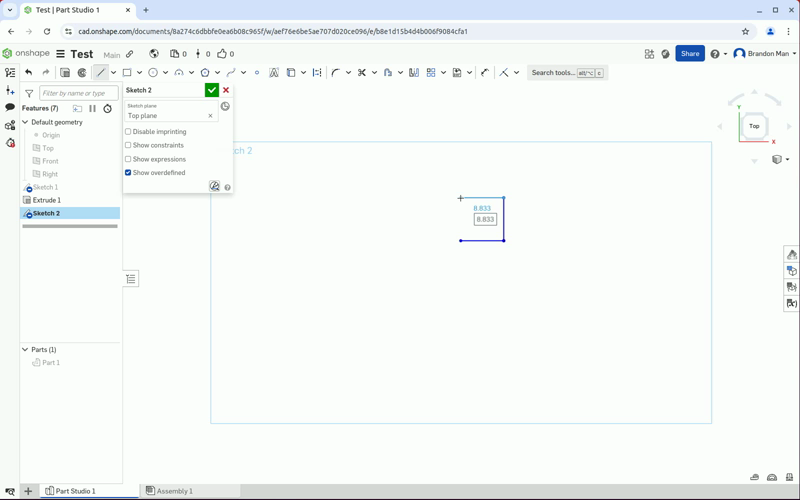
click(460, 197)
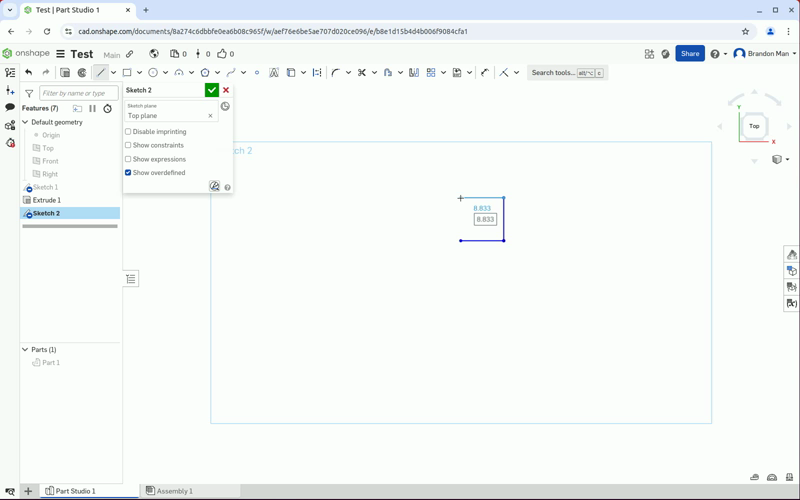
key_up(shift)
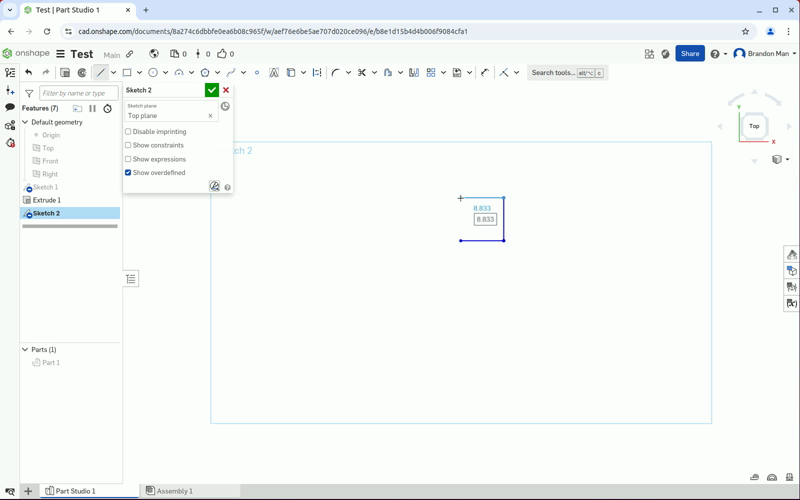
mouse_move(490, 197)
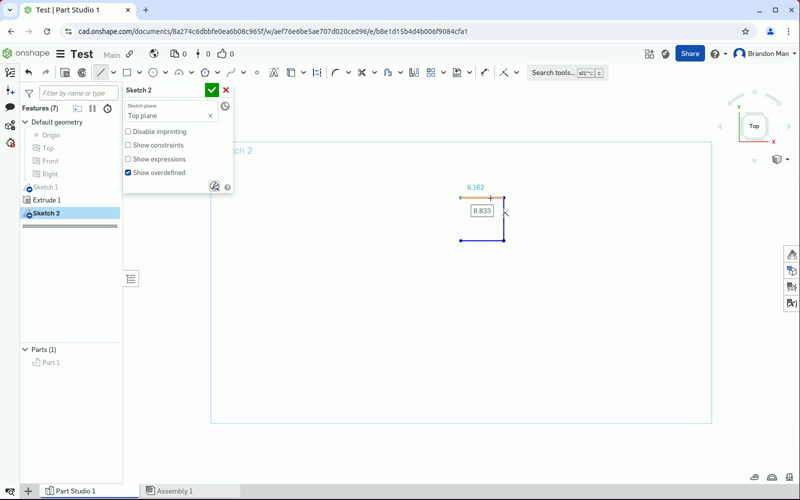
key_down(shift)
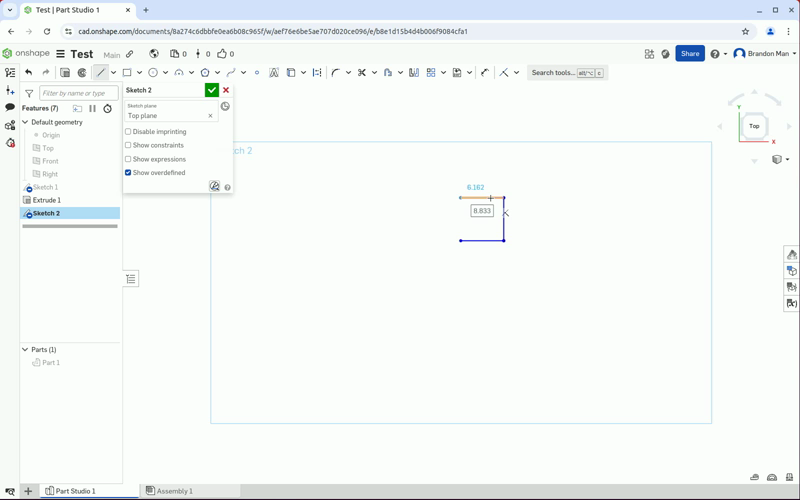
mouse_move(460, 240)
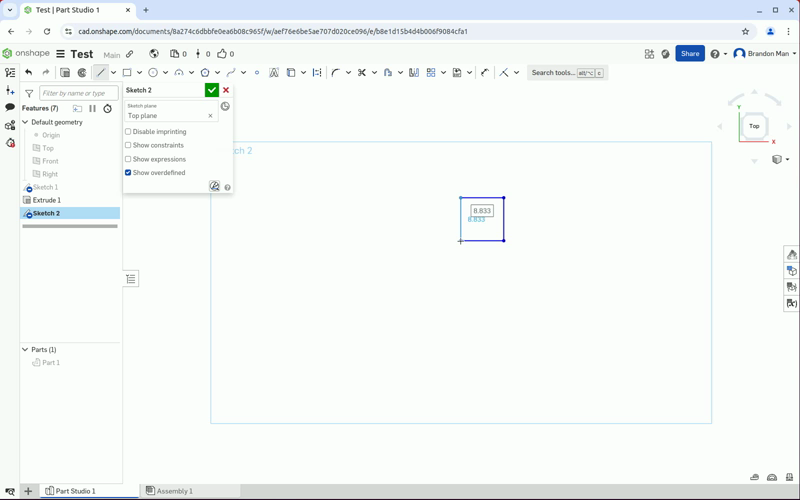
key_up(shift)
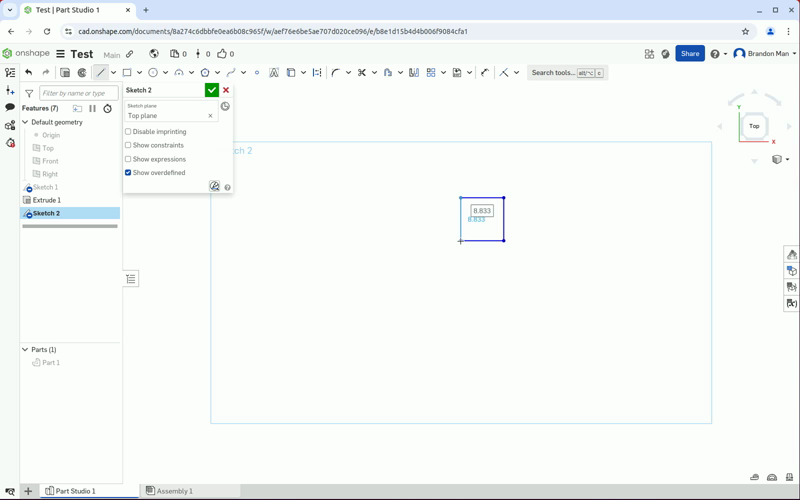
click(460, 240)
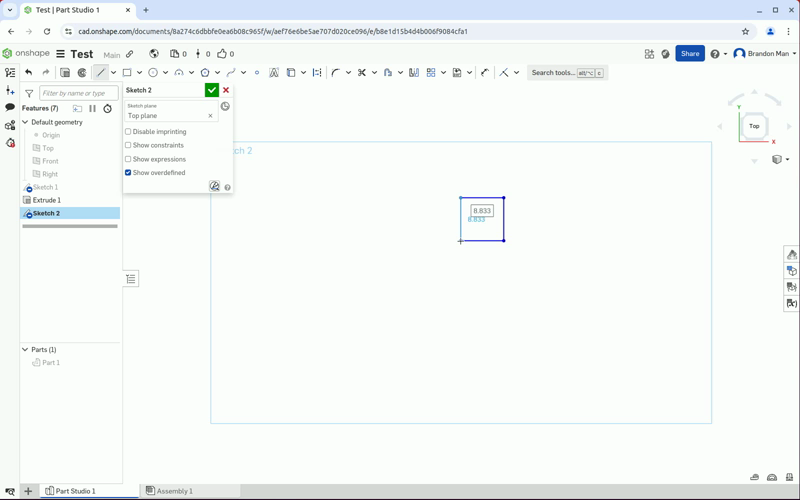
key(esc)
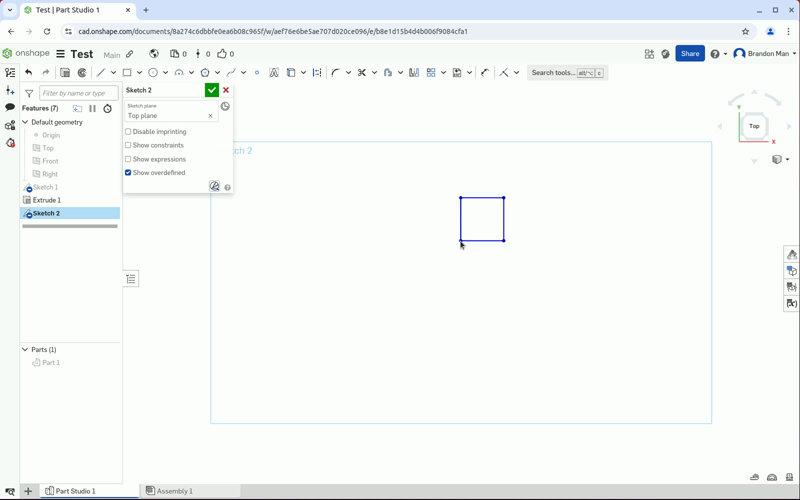
mouse_move(472, 214)
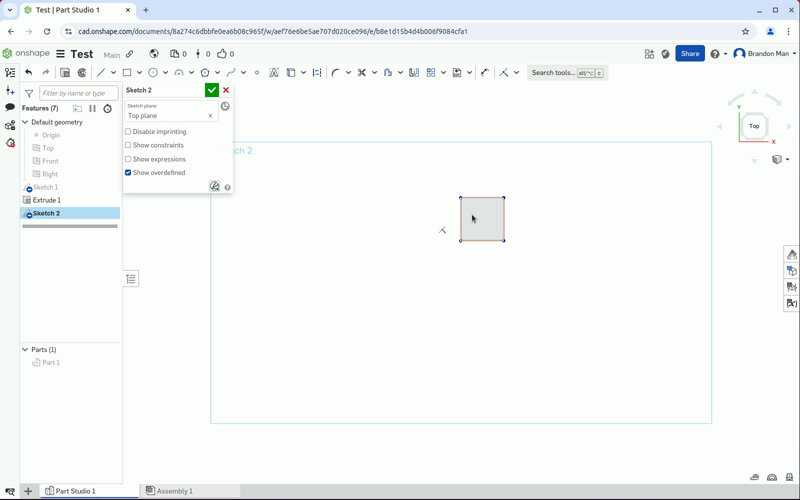
click(472, 214)
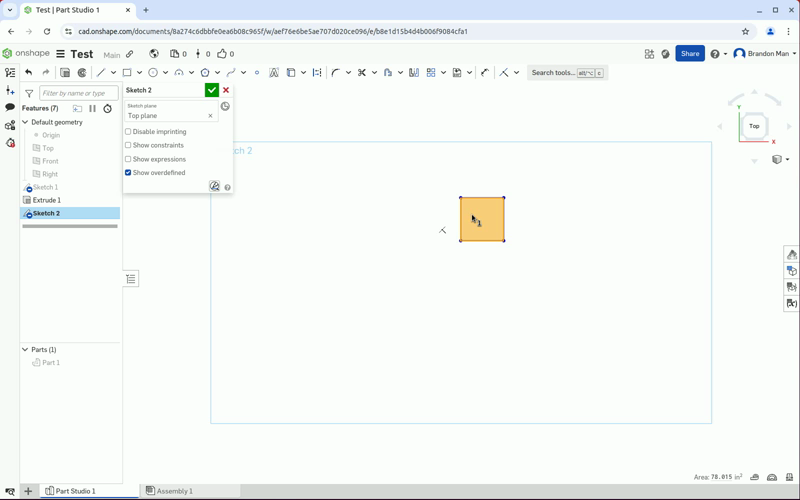
mouse_move(73, 352)
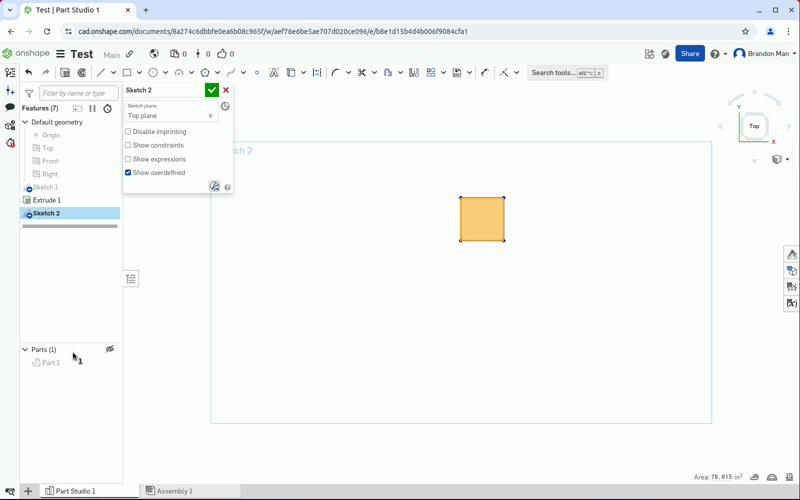
key(shift+y)
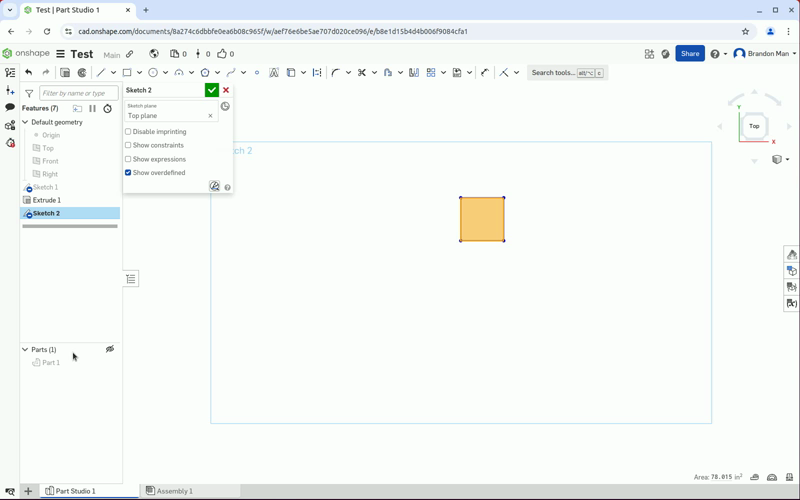
key(shift+e)
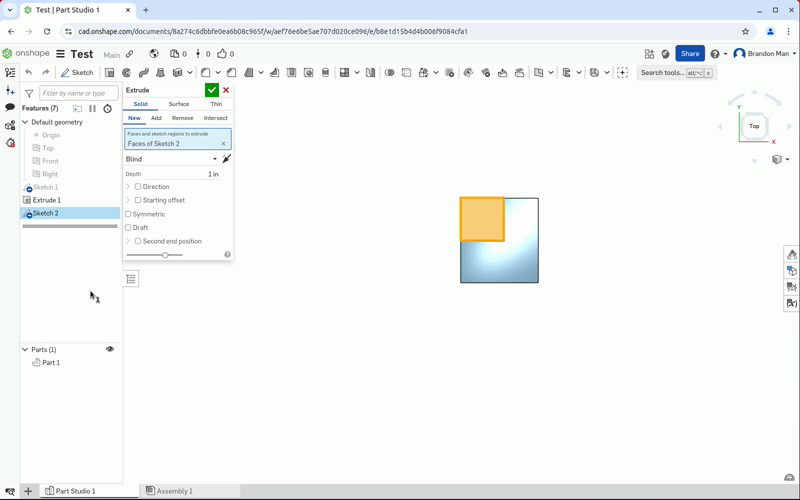
mouse_move(143, 106)
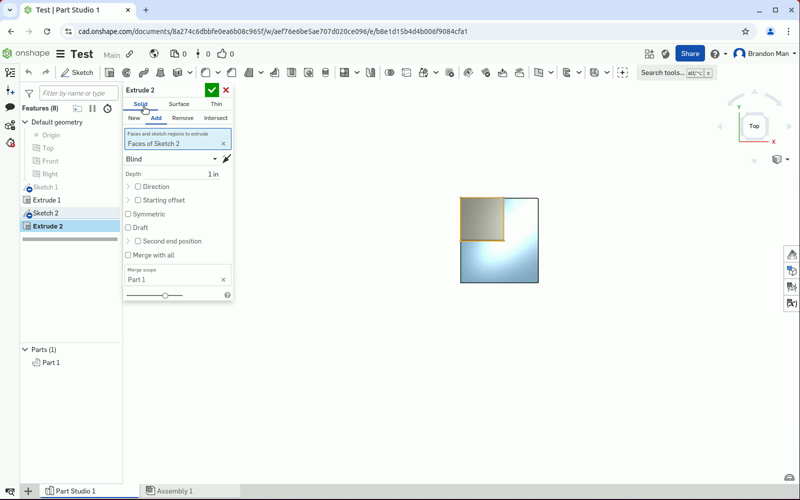
click(143, 106)
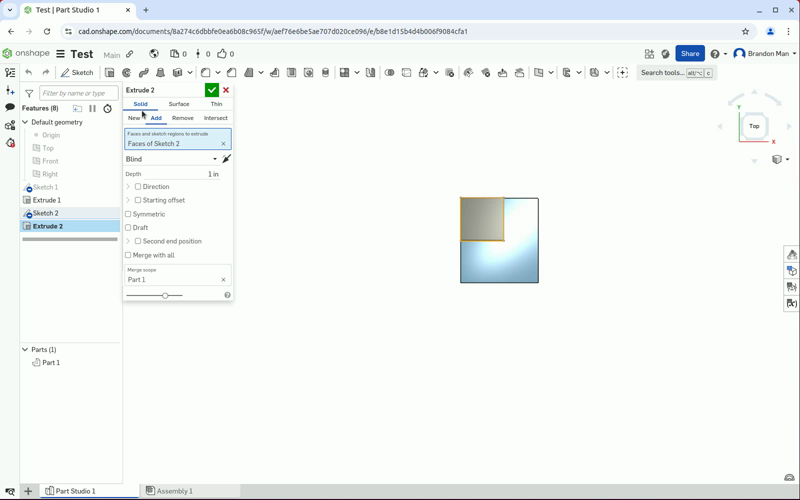
mouse_move(137, 120)
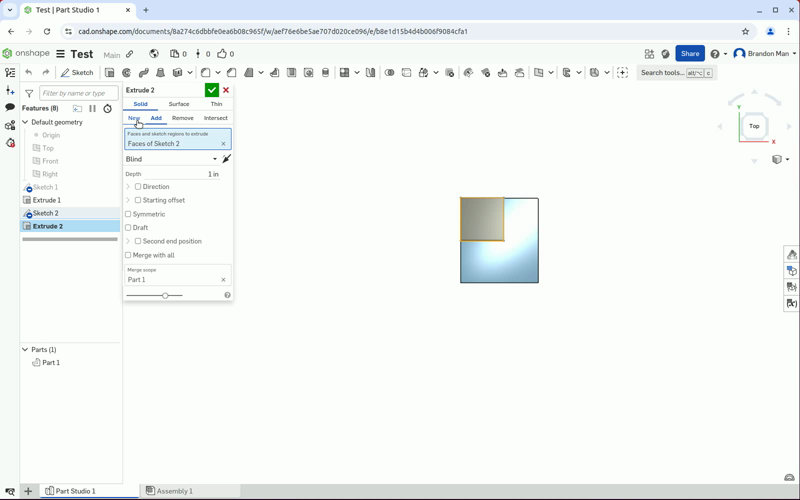
click(137, 120)
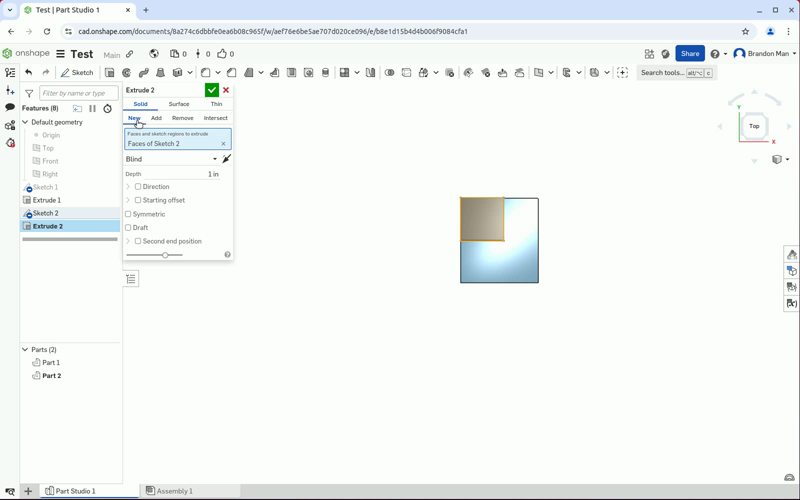
key(tab, 4)
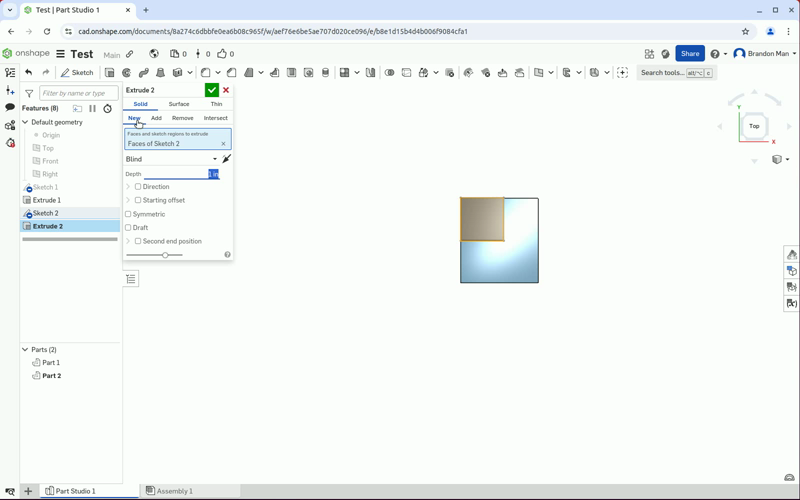
text(8.666)
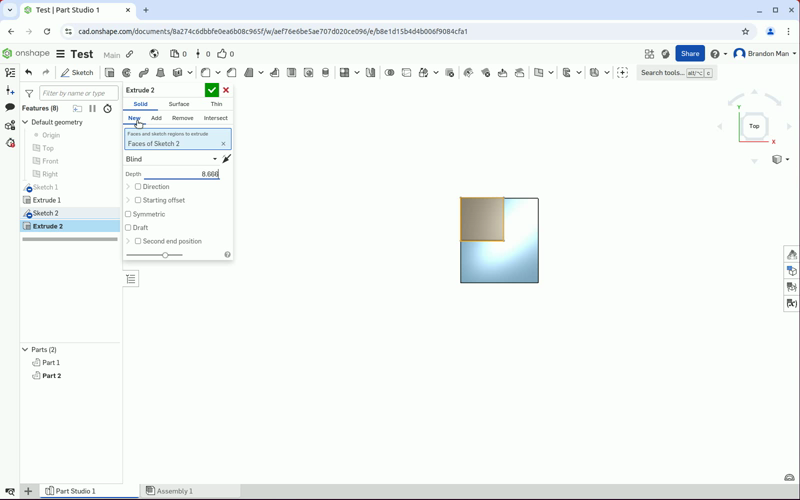
key(enter)
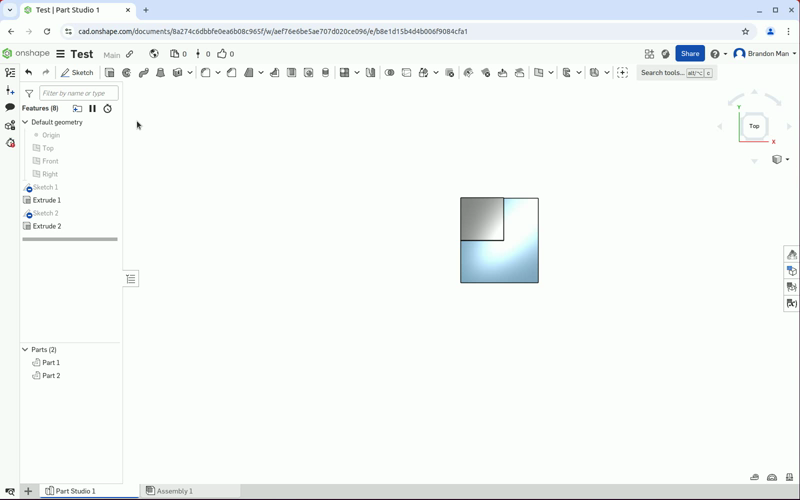
key(shift+h)
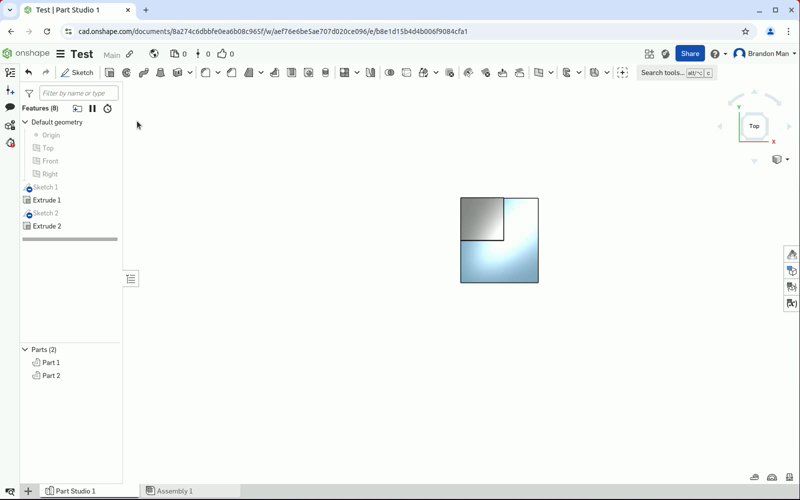
key(shift+h)
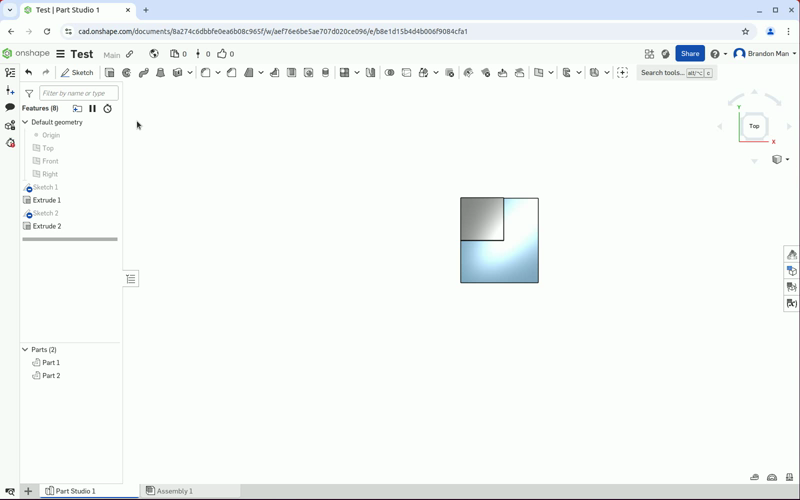
mouse_move(73, 189)
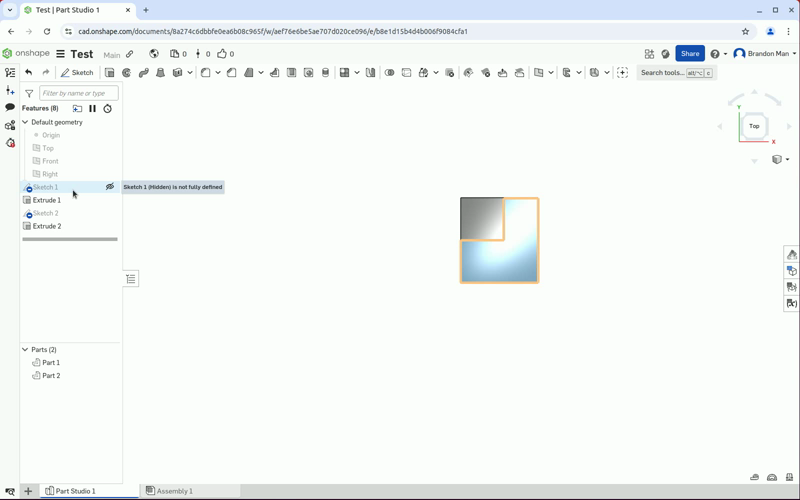
click(73, 189)
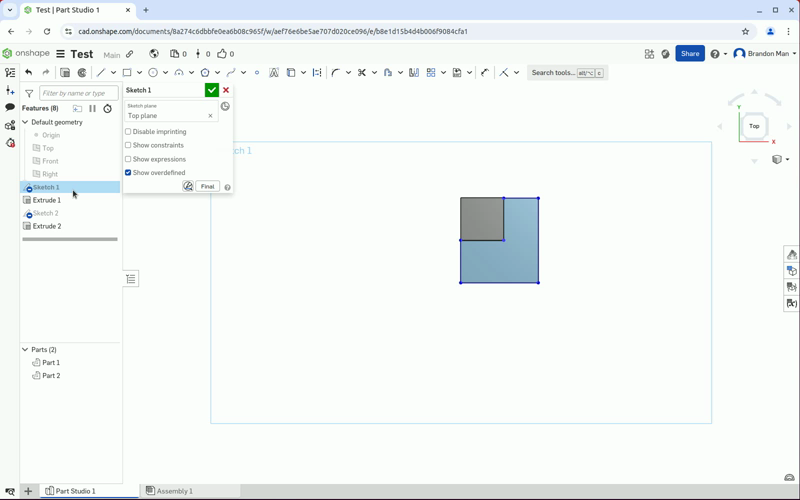
mouse_move(229, 92)
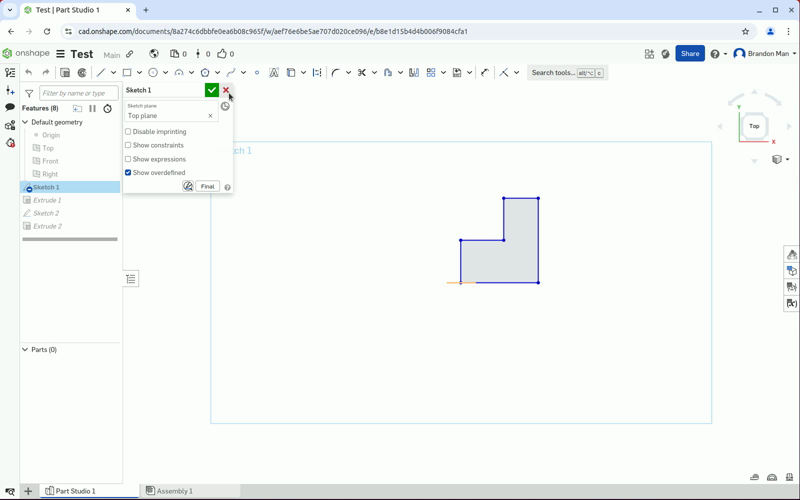
click(229, 92)
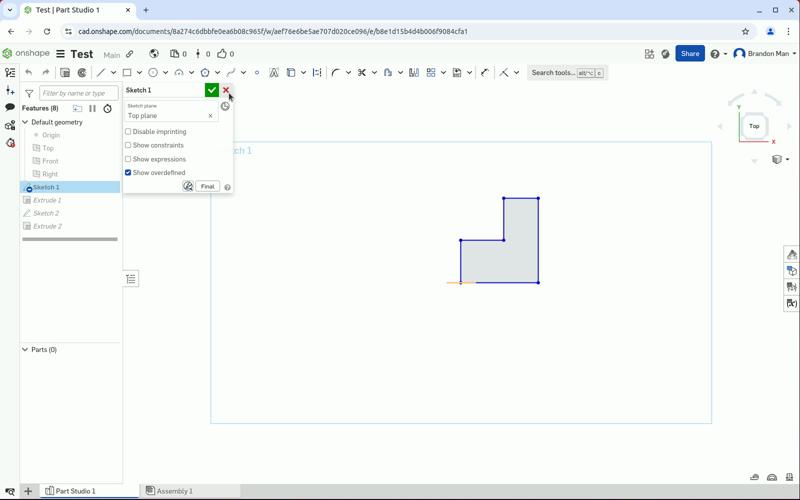
key(shift+s)
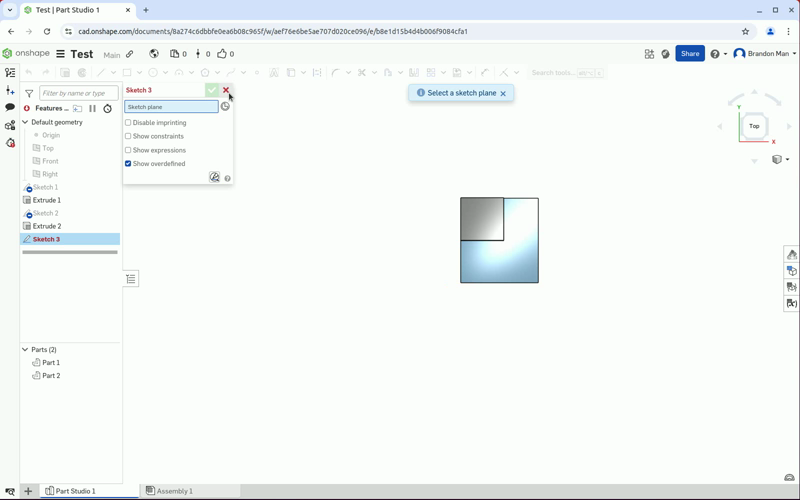
mouse_move(73, 150)
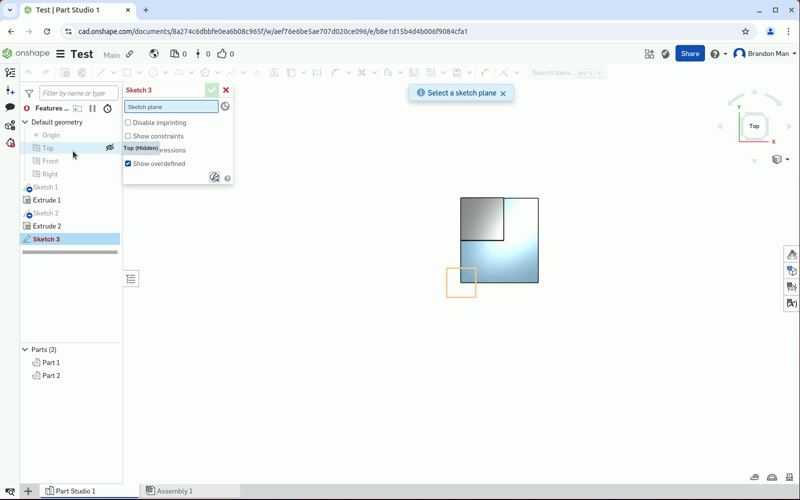
click(73, 150)
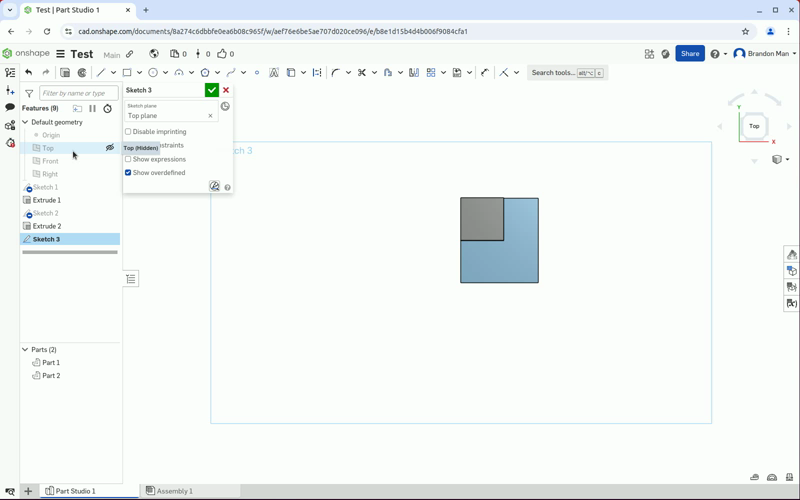
mouse_move(73, 352)
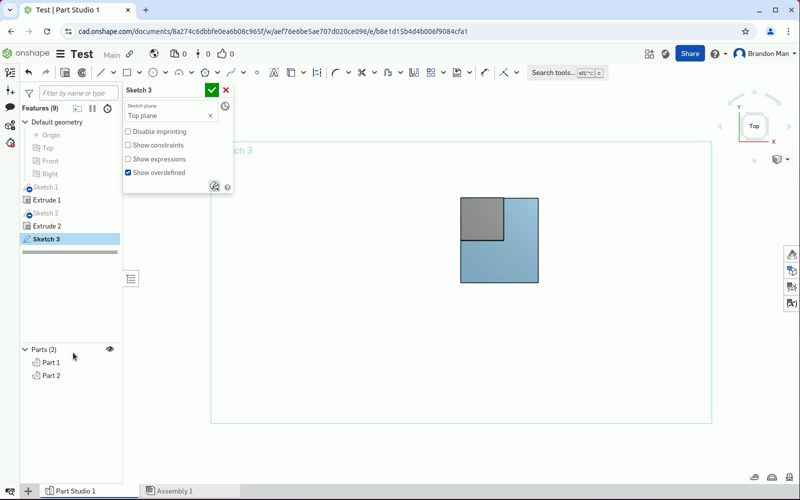
key(y)
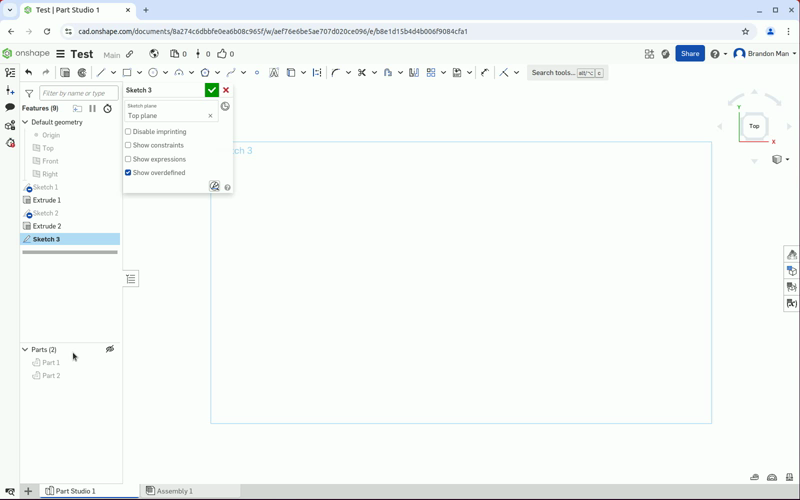
key(l)
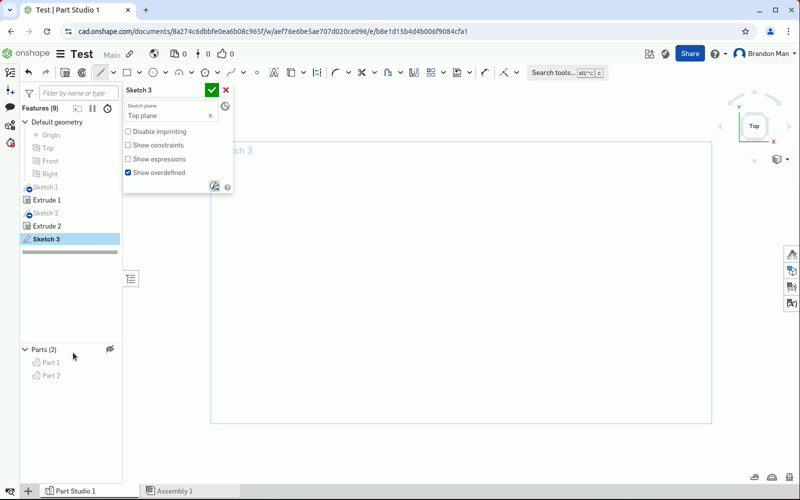
key_down(shift)
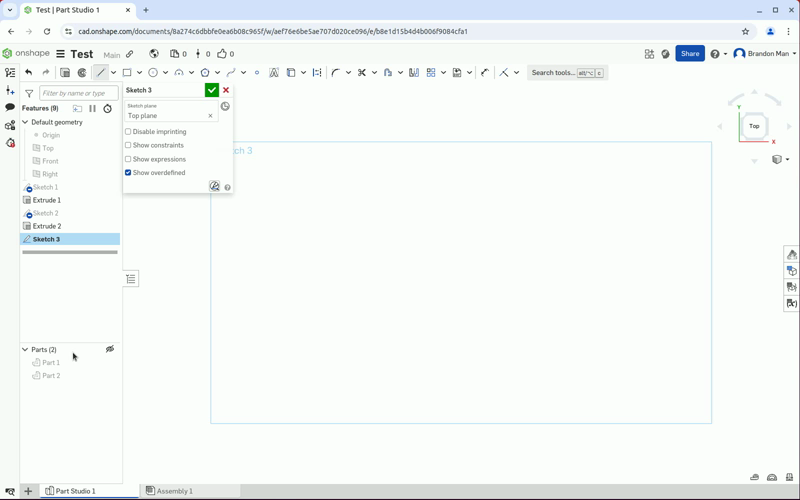
mouse_move(538, 282)
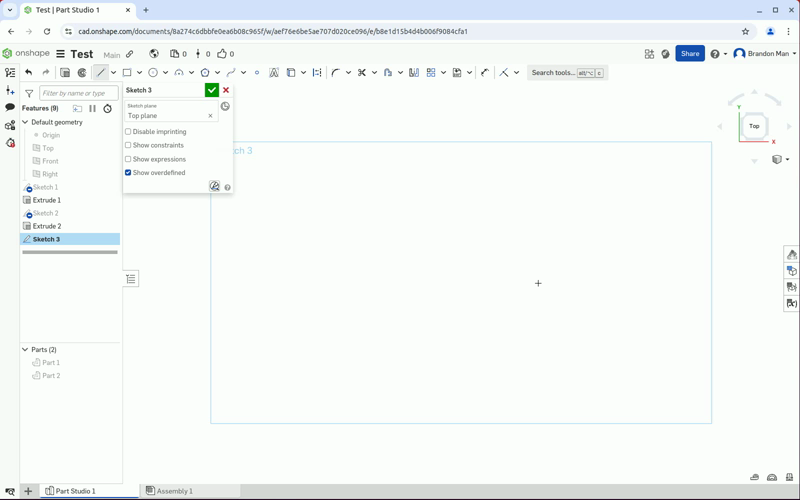
click(538, 282)
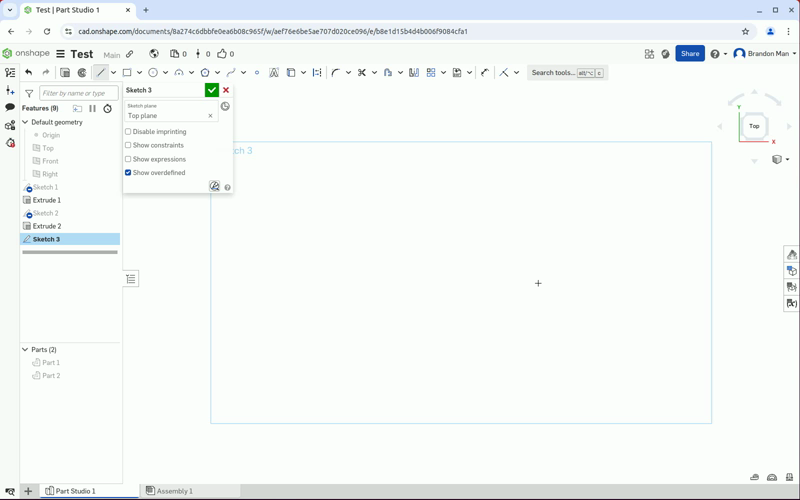
key_up(shift)
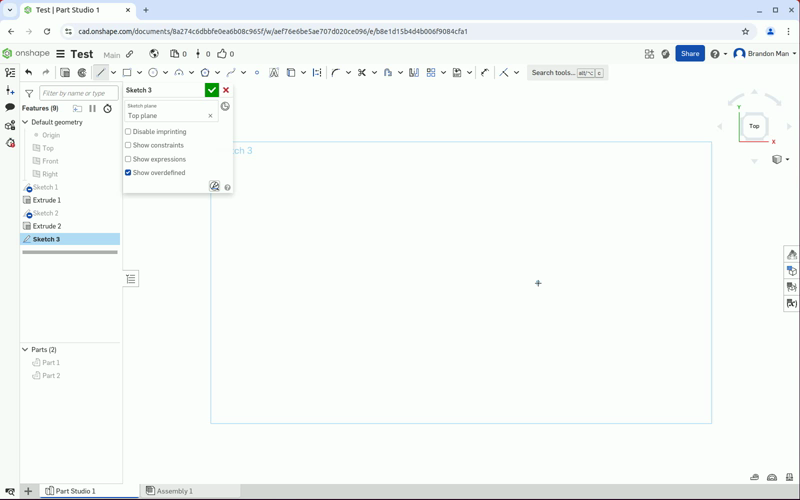
key_down(shift)
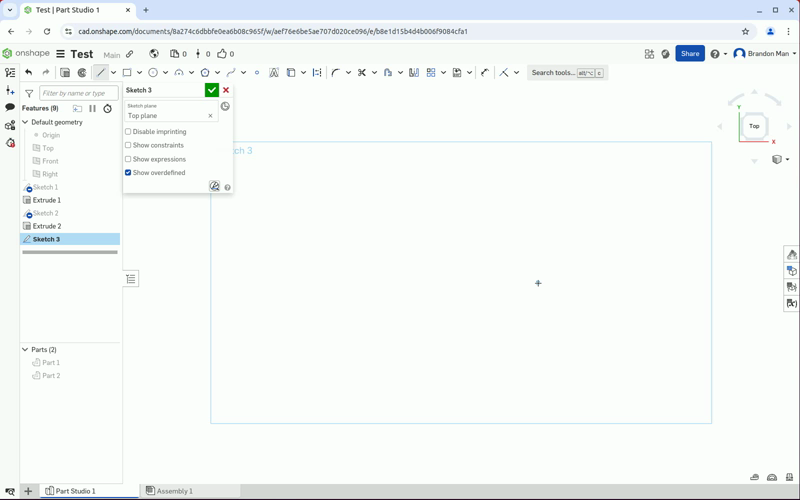
mouse_move(568, 282)
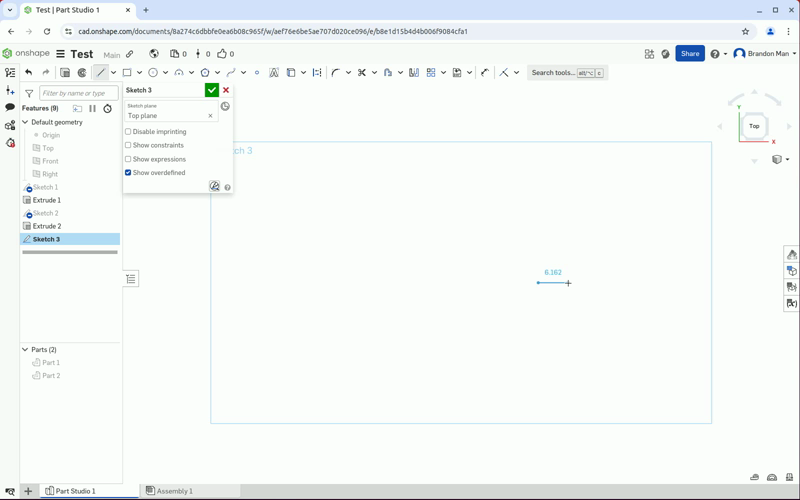
mouse_move(573, 282)
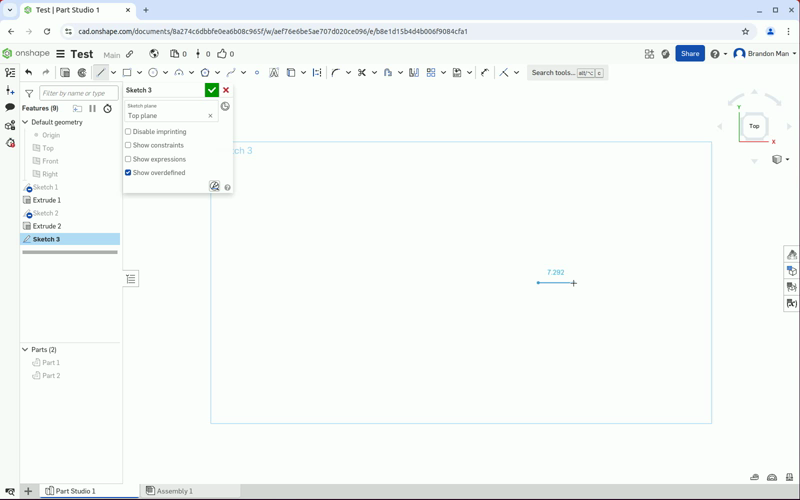
click(573, 282)
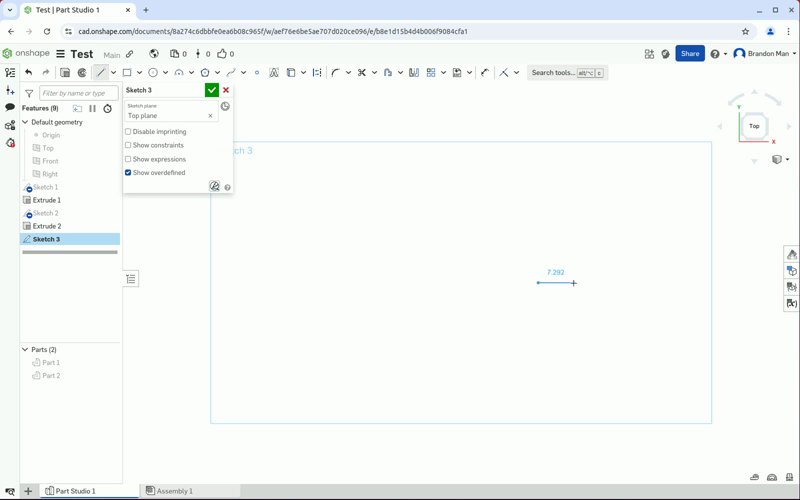
key_up(shift)
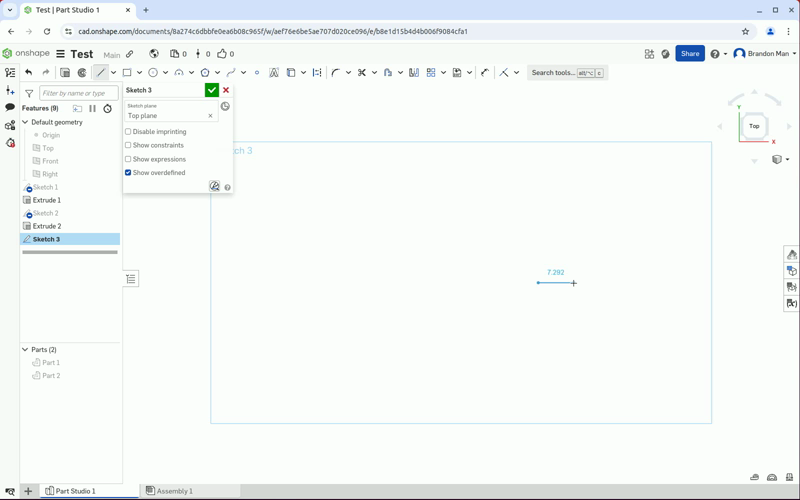
key_down(shift)
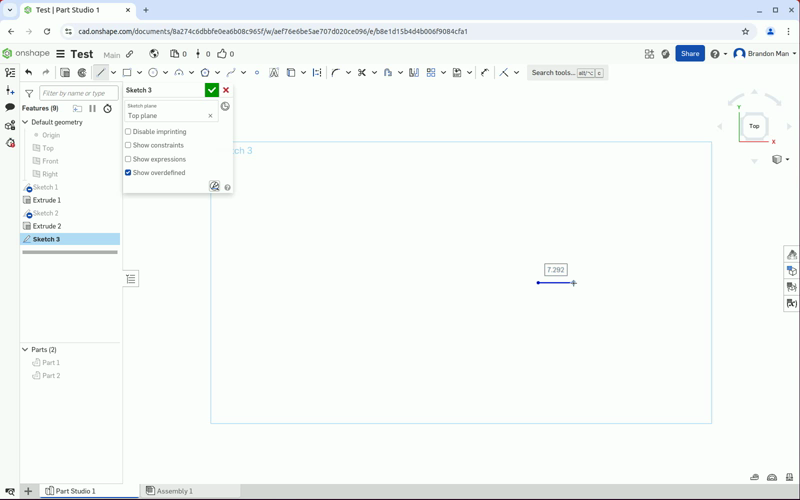
mouse_move(573, 198)
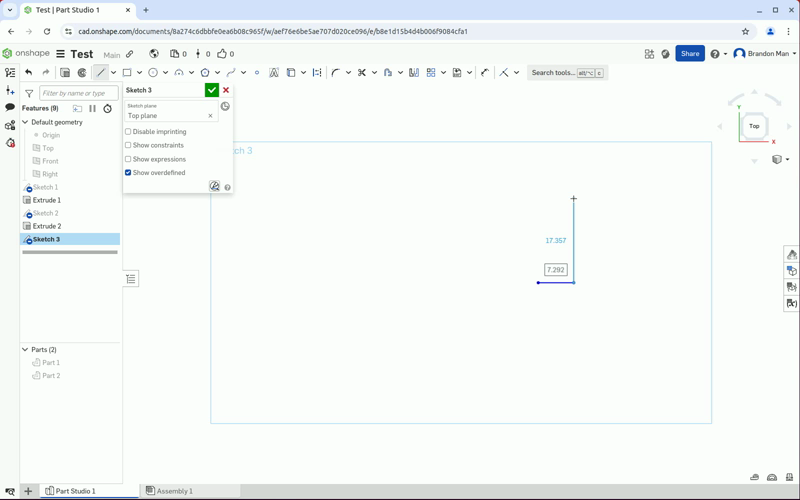
click(573, 198)
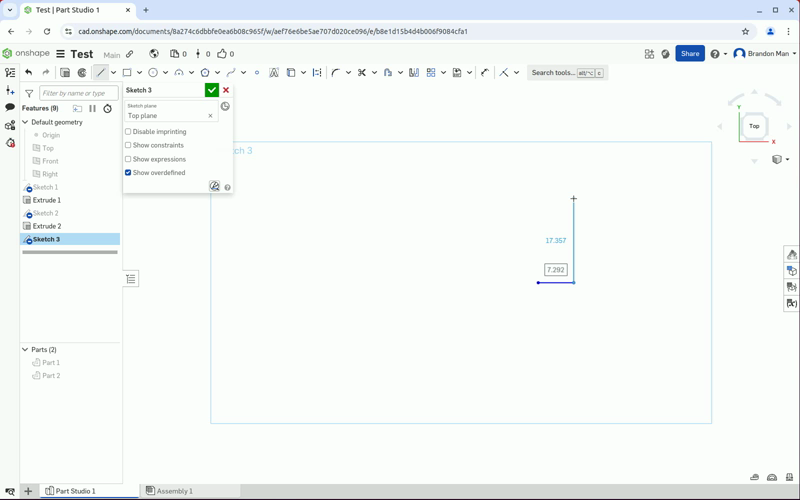
key_up(shift)
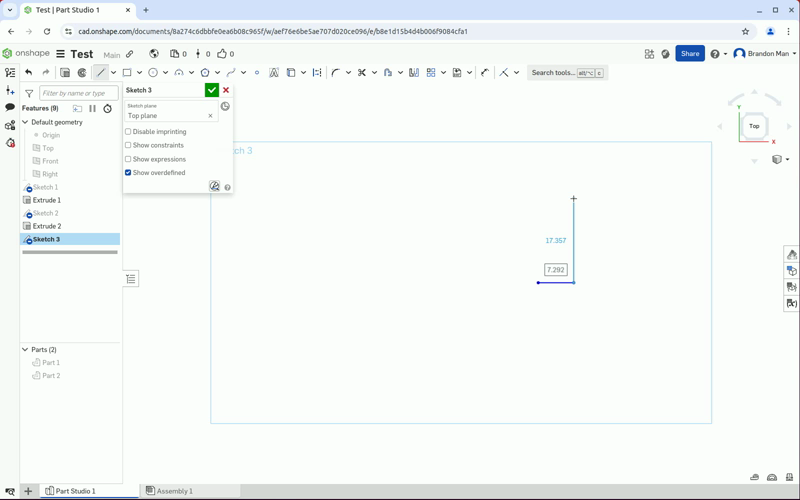
key_down(shift)
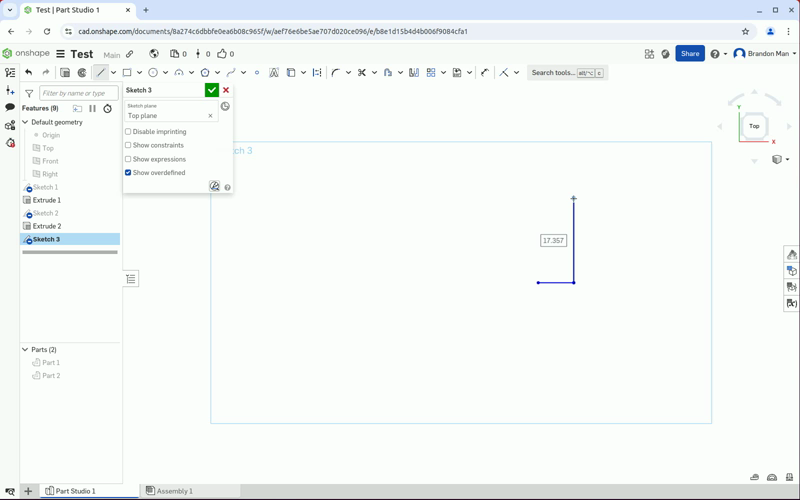
mouse_move(589, 198)
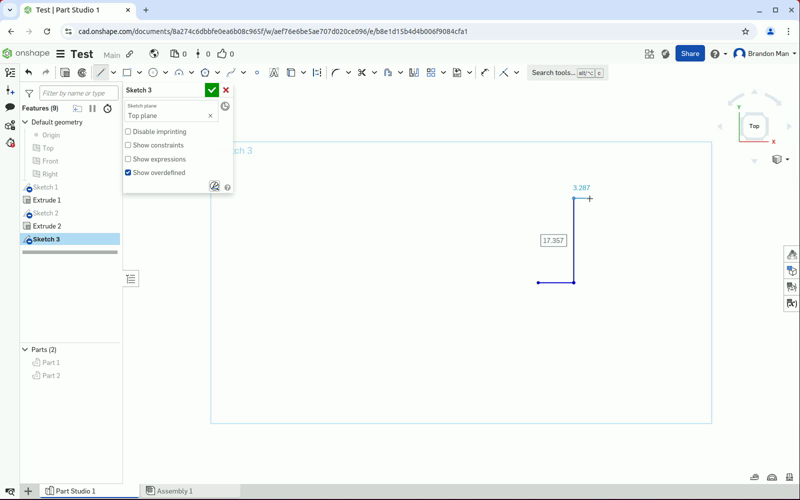
mouse_move(538, 198)
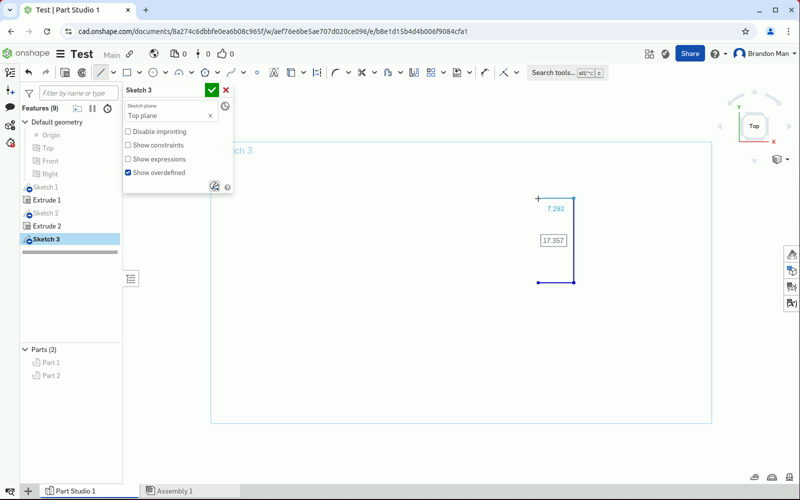
click(538, 198)
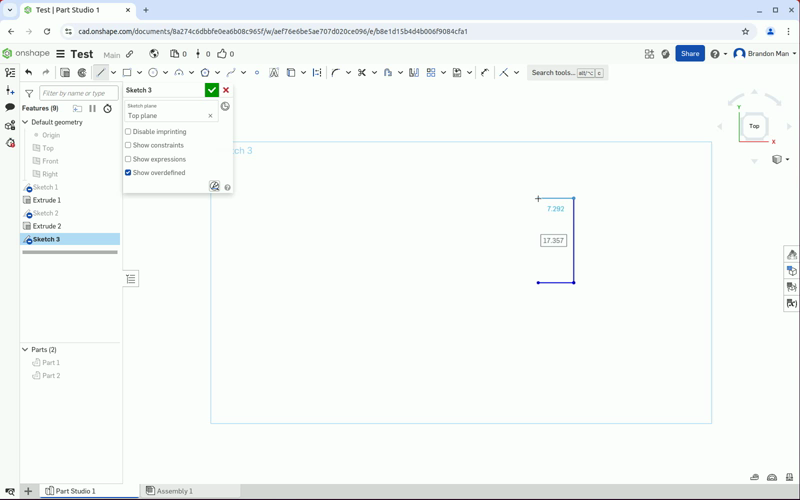
key_up(shift)
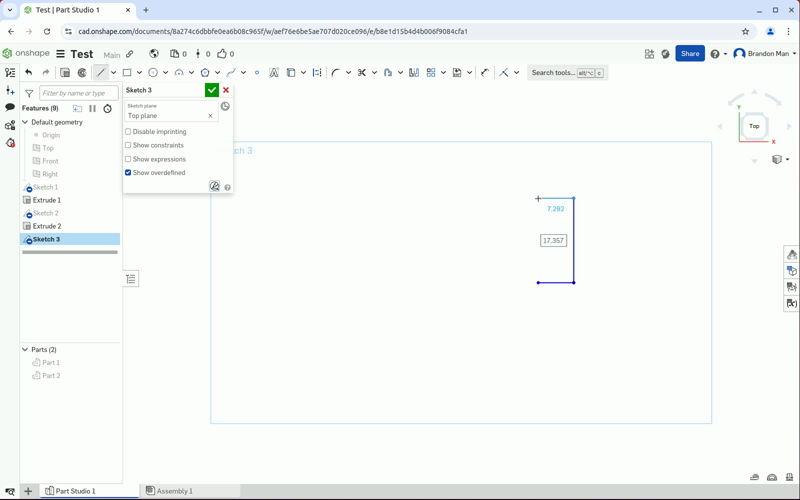
key_down(shift)
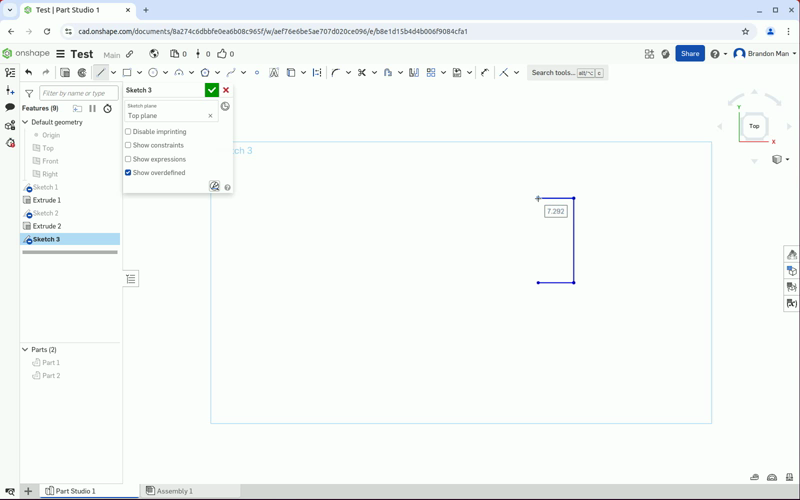
mouse_move(538, 282)
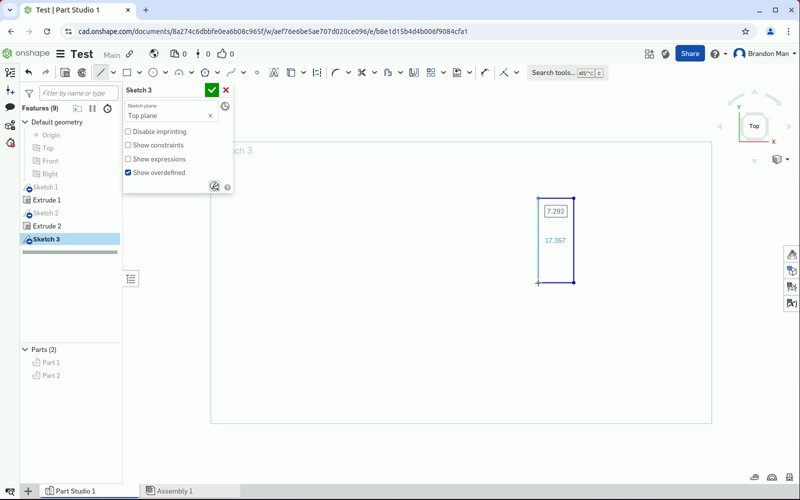
key_up(shift)
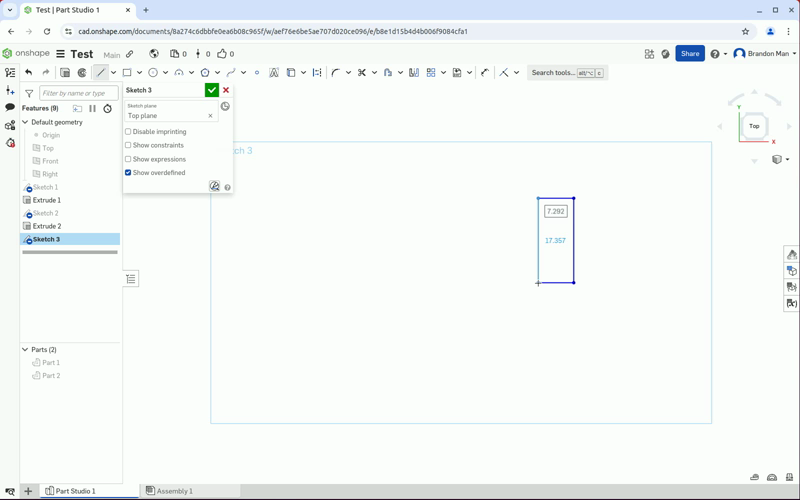
click(538, 282)
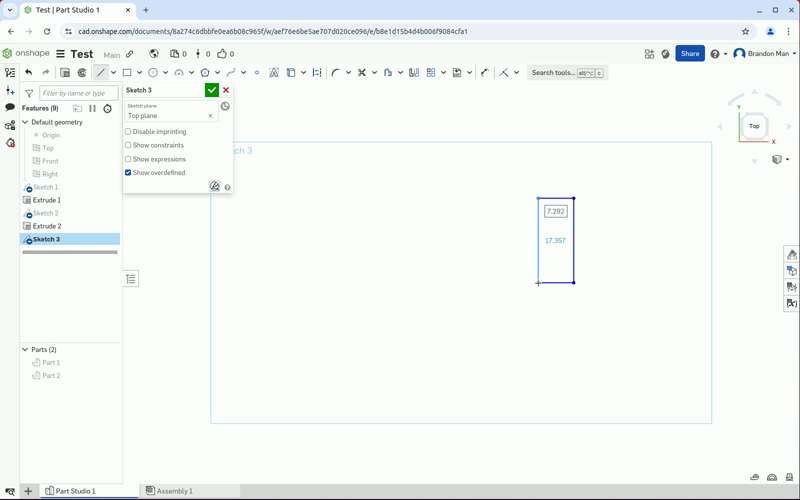
key(esc)
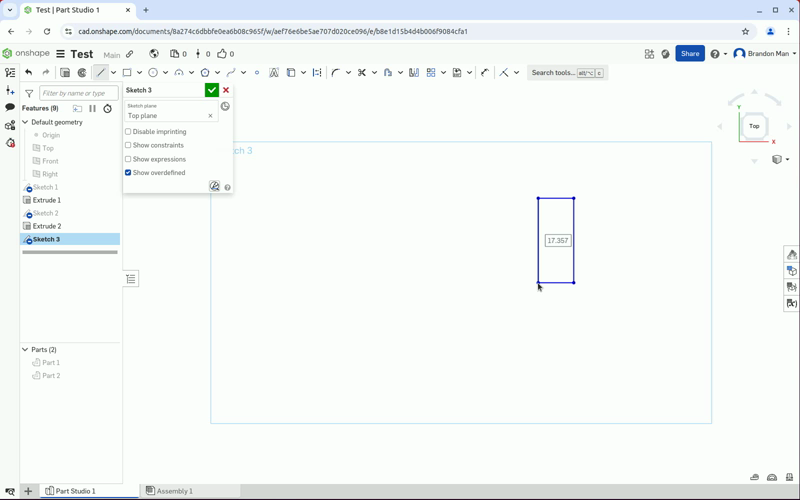
mouse_move(567, 265)
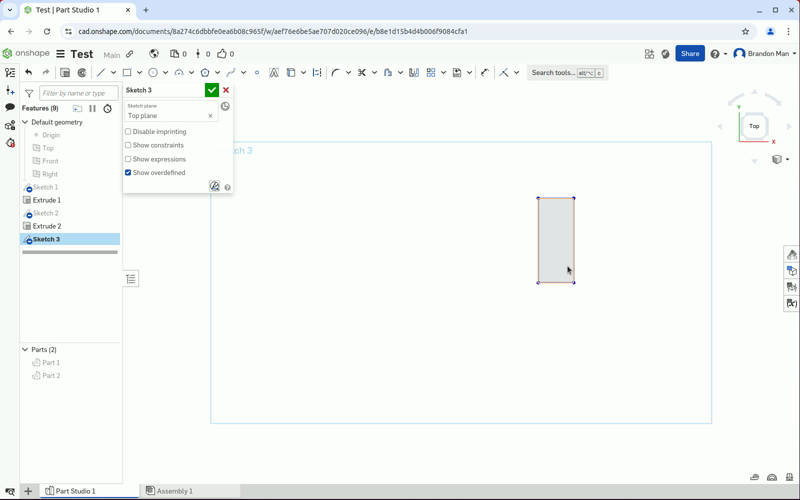
click(567, 265)
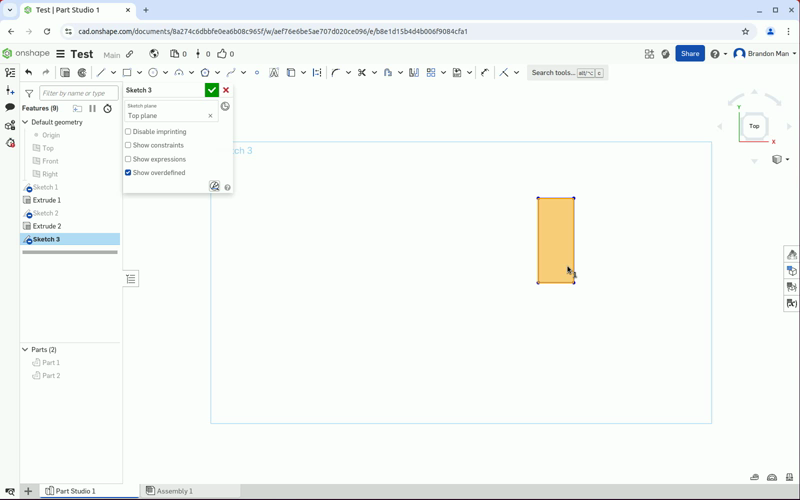
mouse_move(73, 352)
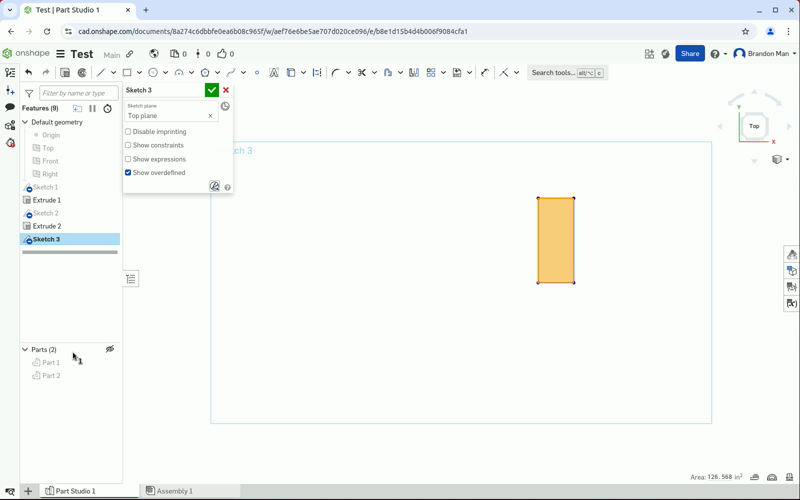
key(shift+y)
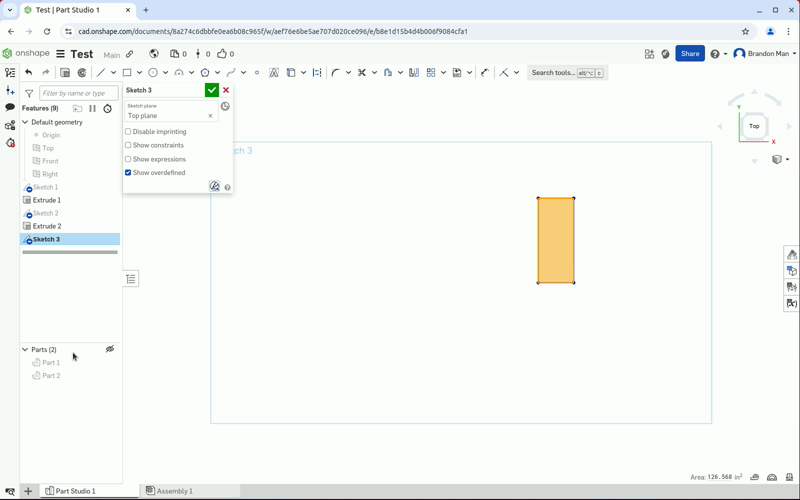
key(shift+e)
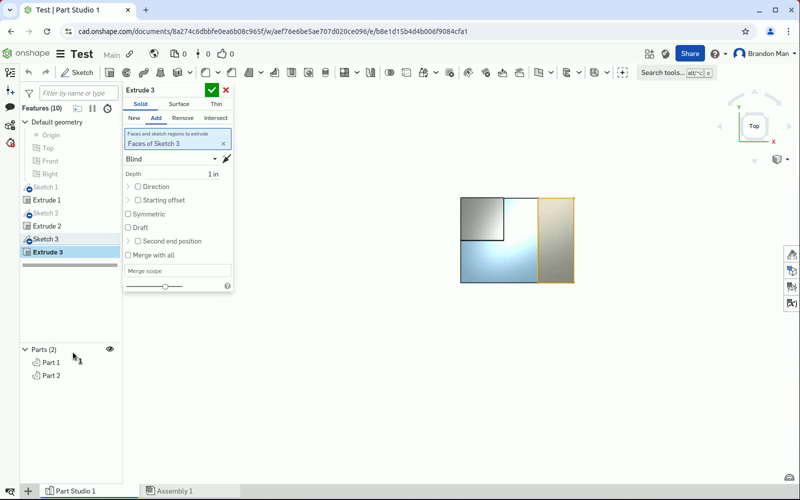
mouse_move(143, 106)
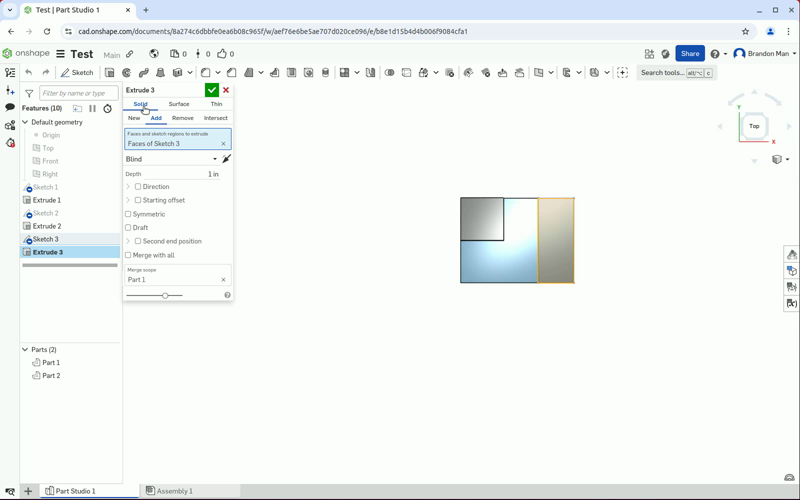
click(143, 106)
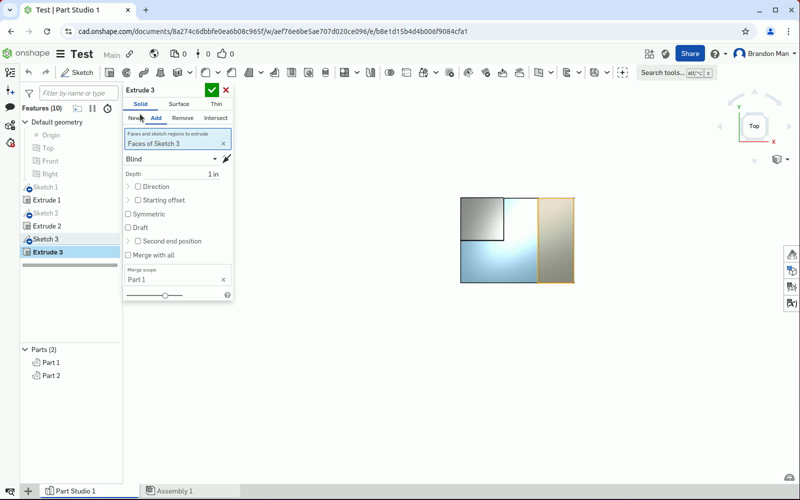
mouse_move(137, 120)
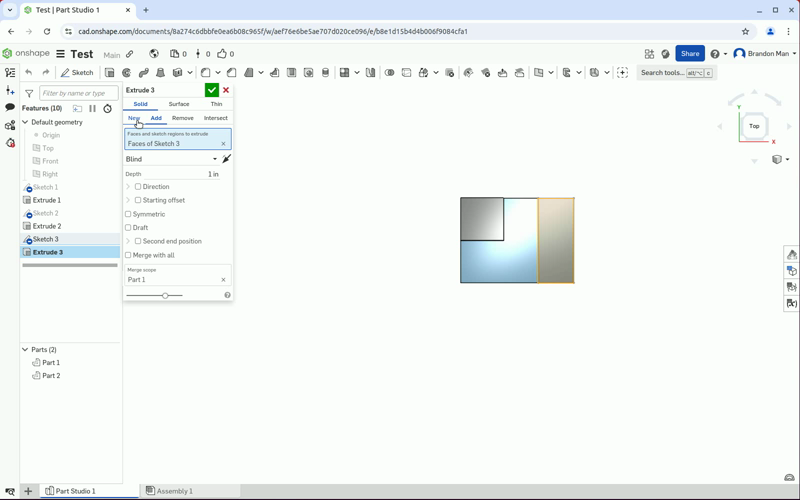
click(137, 120)
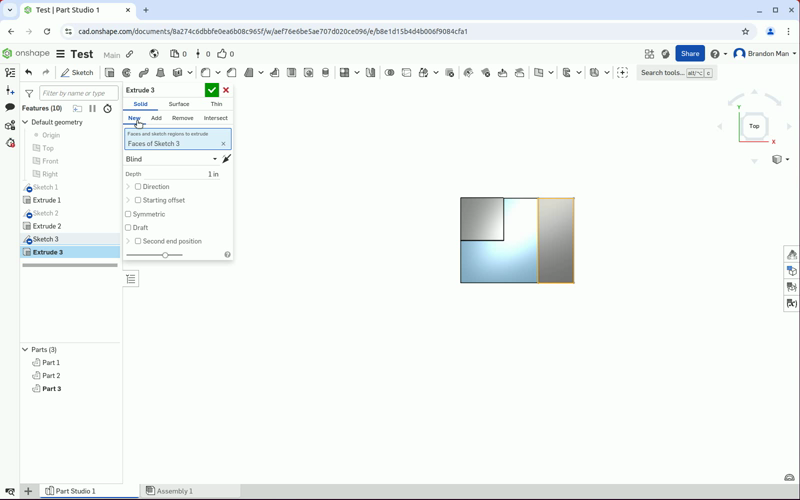
key(tab, 4)
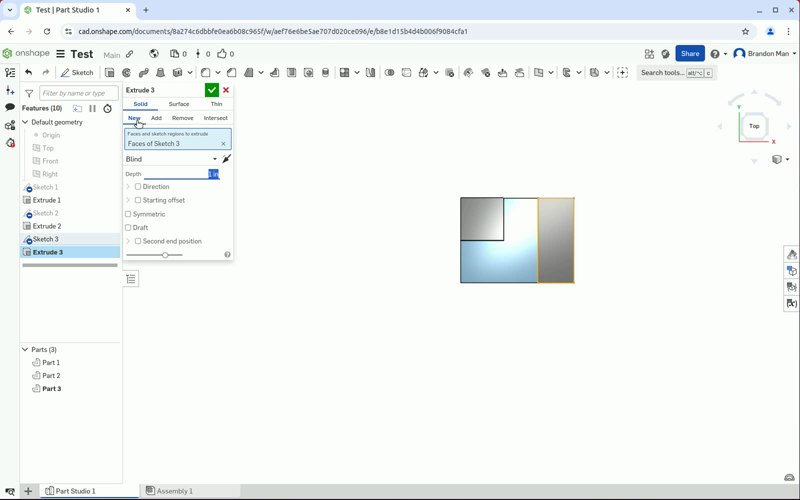
text(8.666)
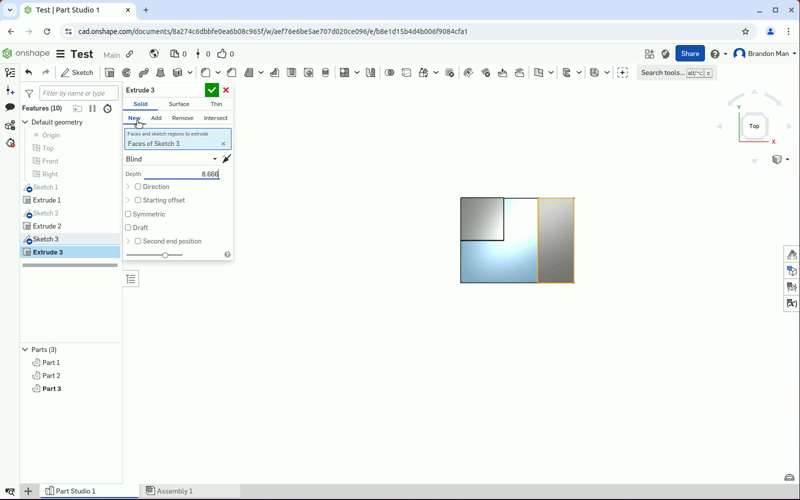
key(enter)
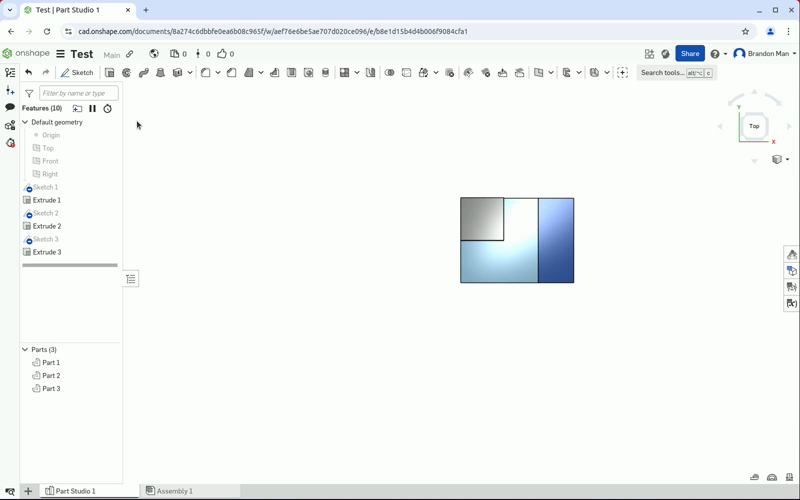
key(shift+h)
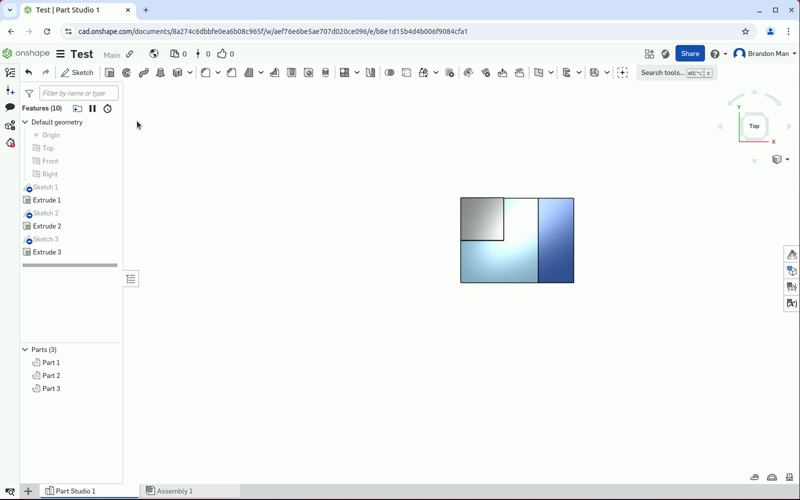
key(shift+h)
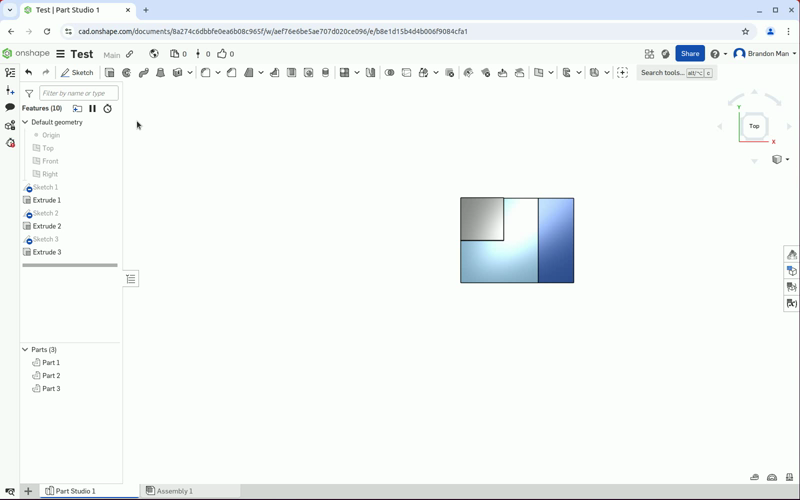
mouse_move(73, 189)
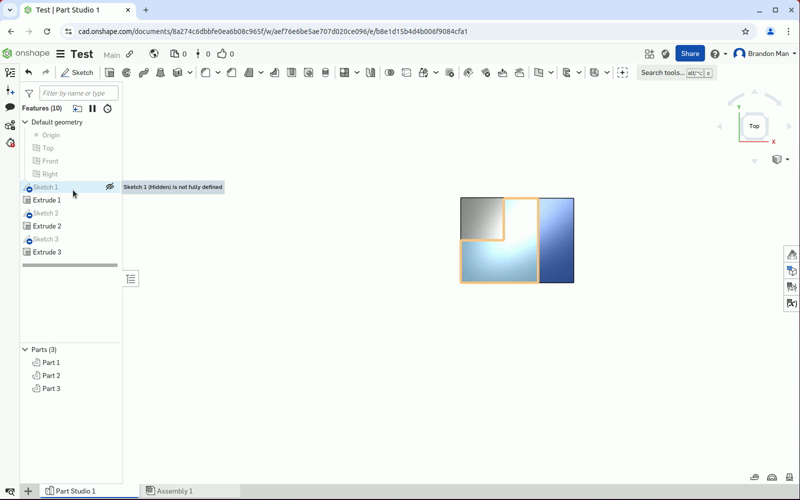
click(73, 189)
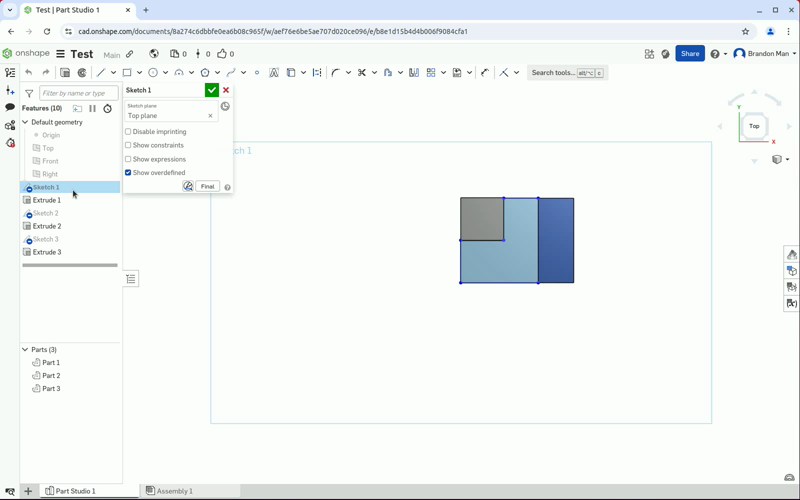
mouse_move(229, 92)
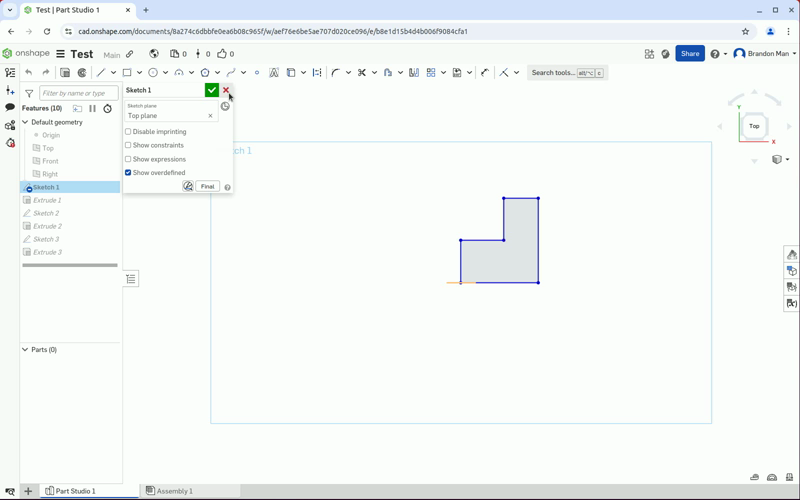
click(229, 92)
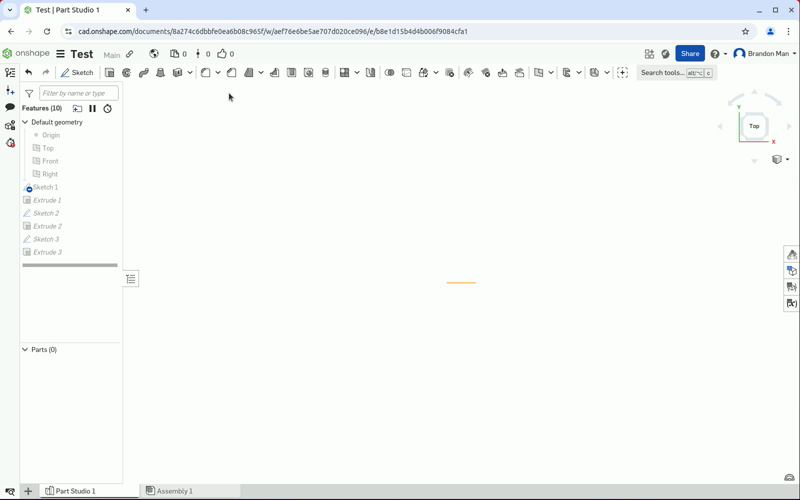
mouse_move(541, 75)
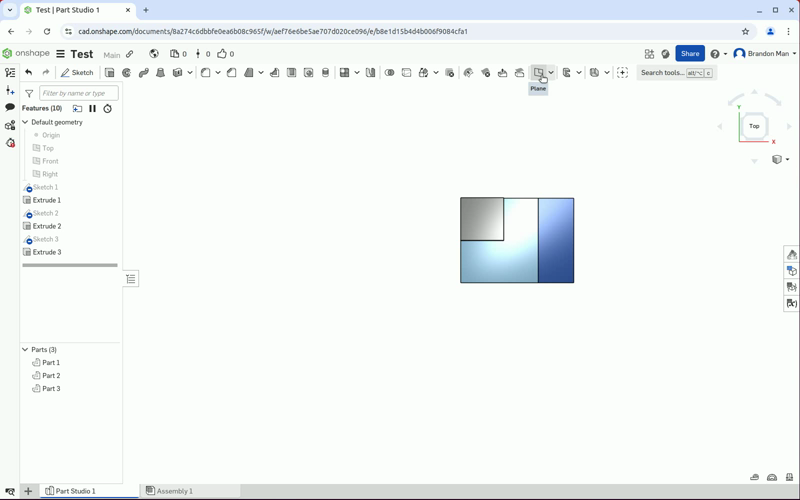
click(541, 75)
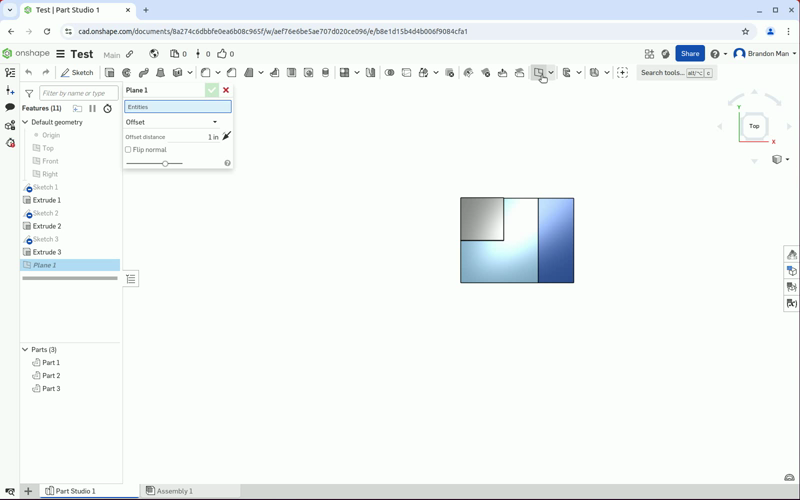
mouse_move(73, 150)
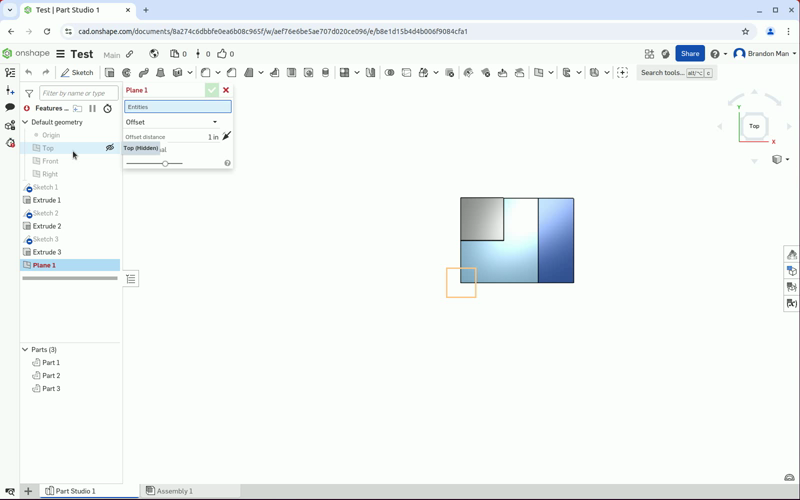
click(73, 150)
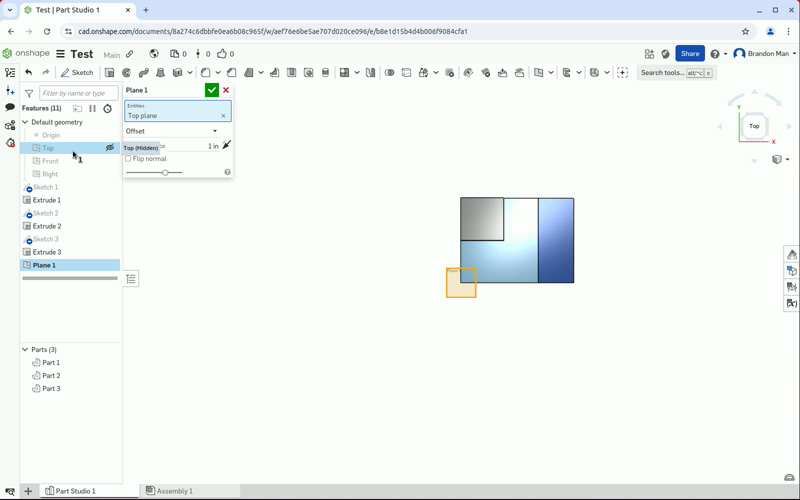
key(tab, 2)
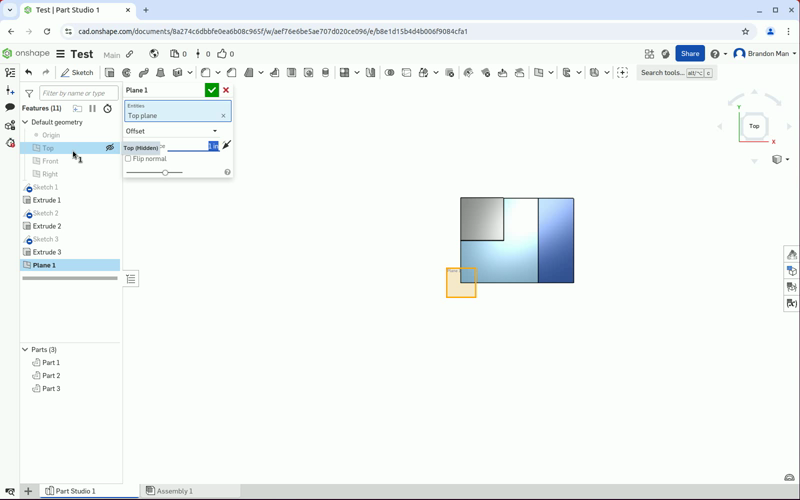
text(8.658)
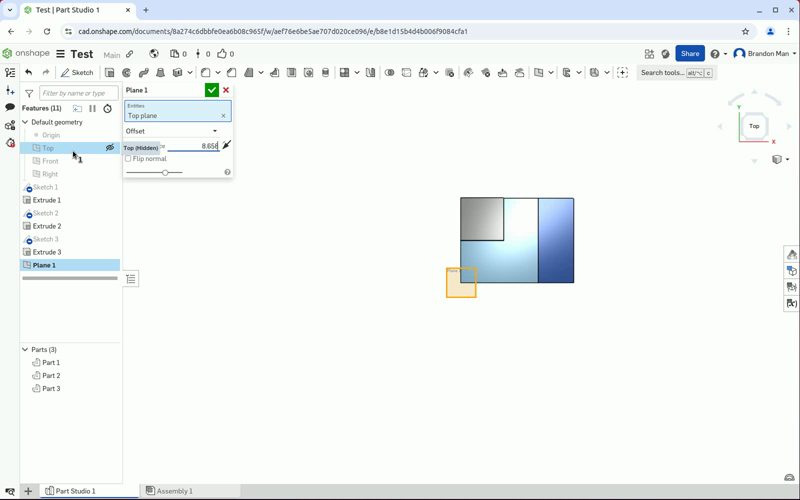
key(enter, 2)
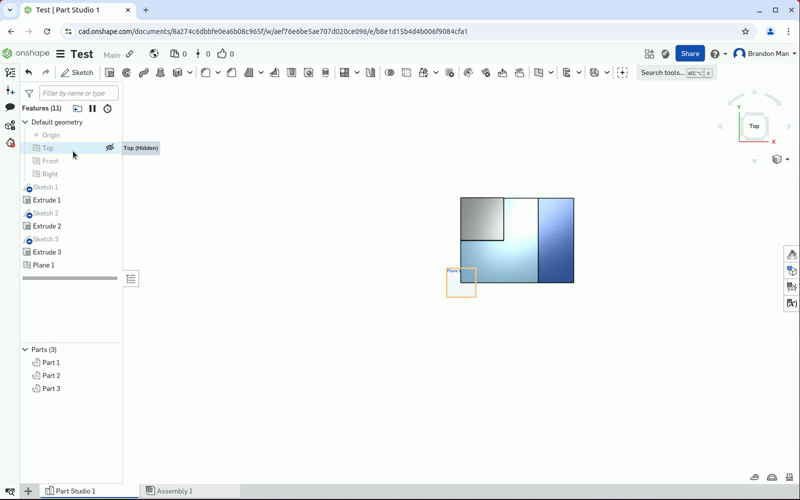
key(shift+s)
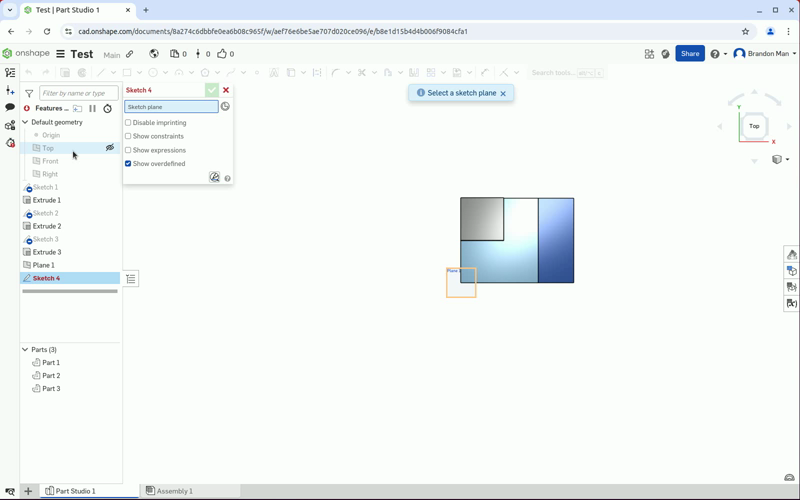
mouse_move(73, 267)
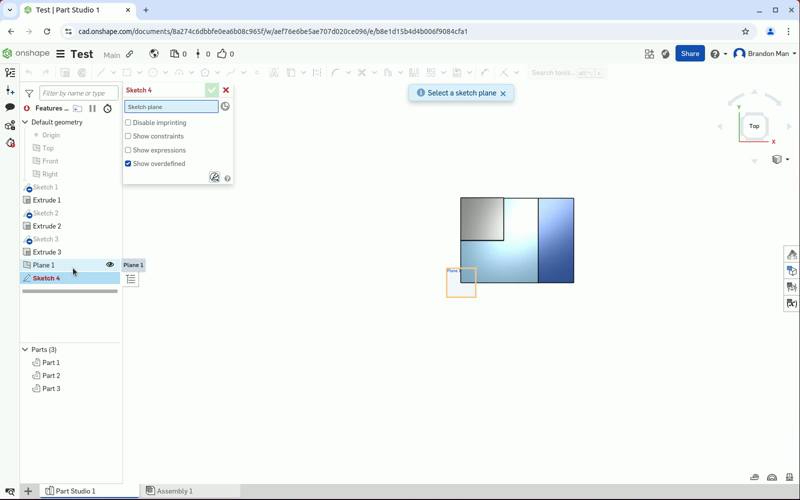
click(73, 267)
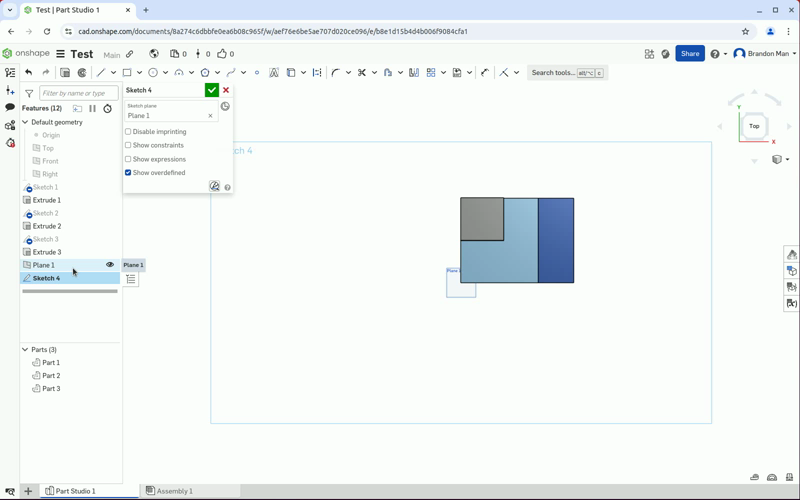
mouse_move(73, 352)
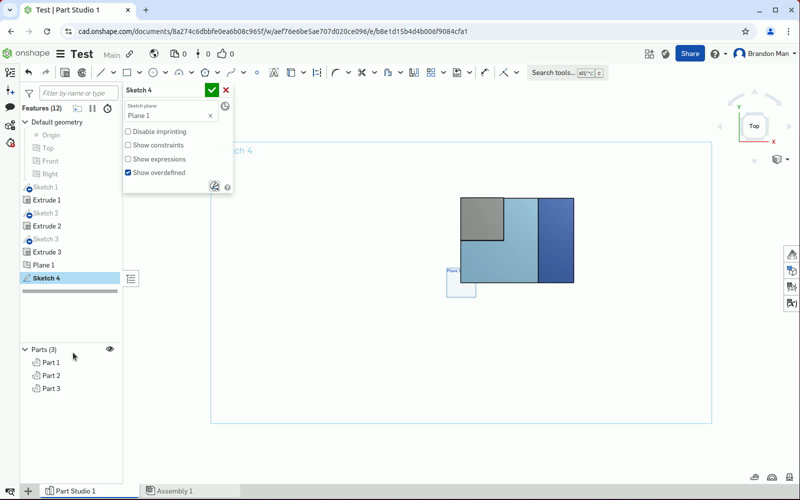
key(y)
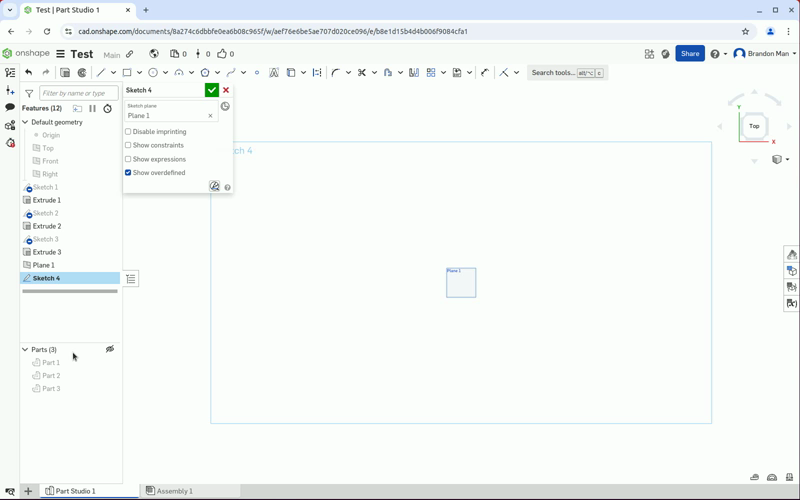
key(l)
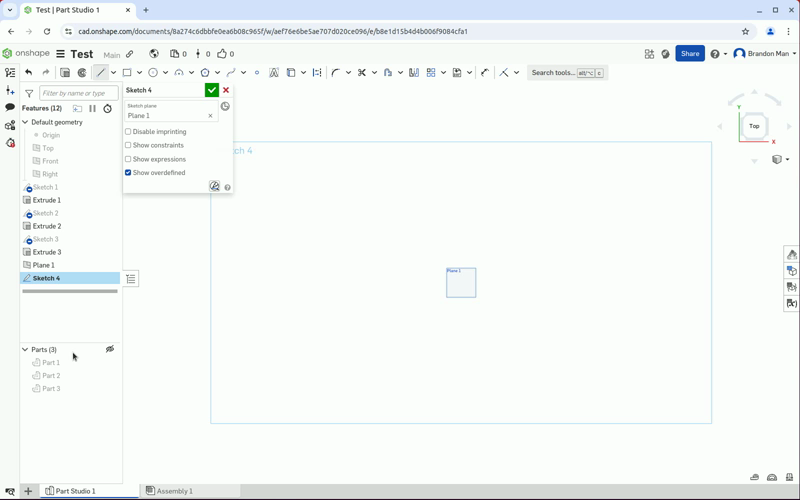
key_down(shift)
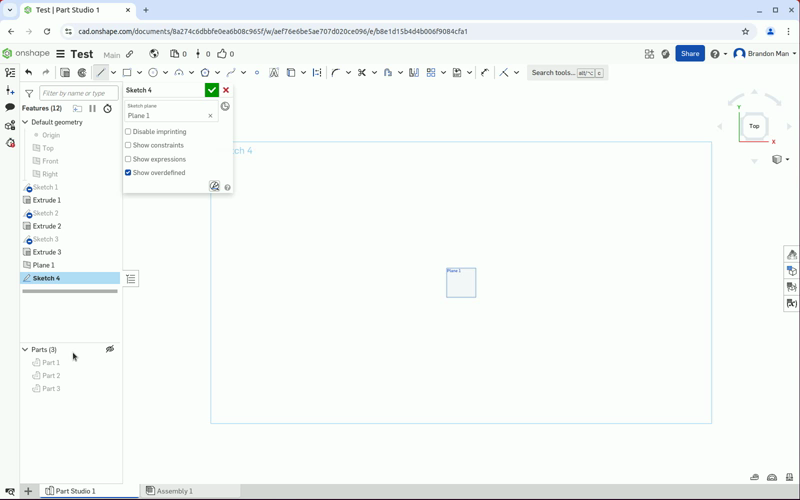
mouse_move(460, 240)
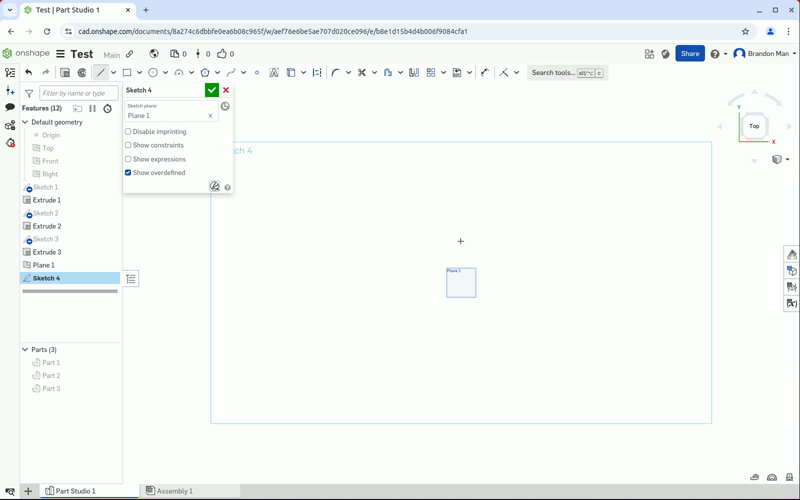
click(460, 240)
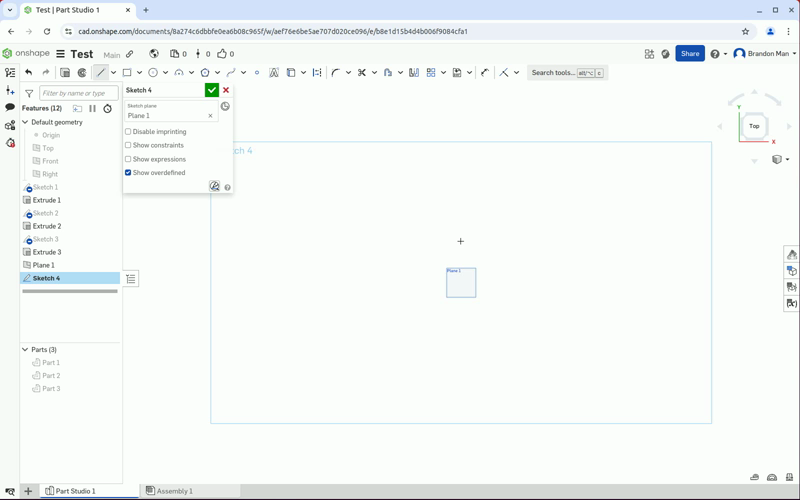
key_up(shift)
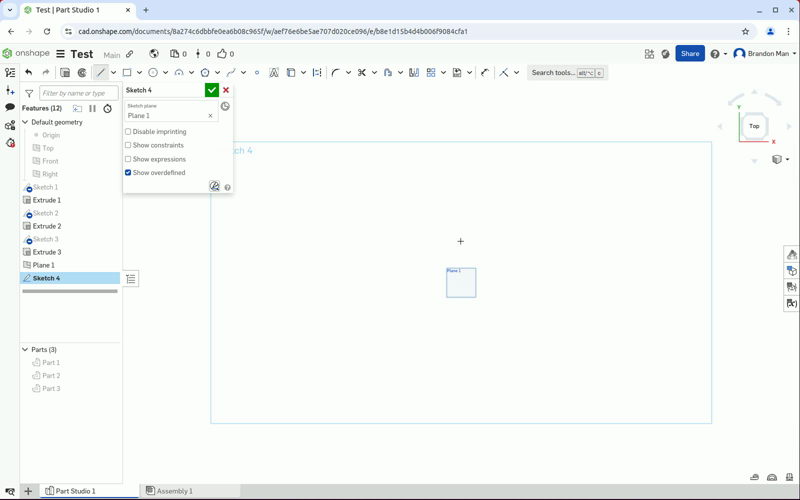
key_down(shift)
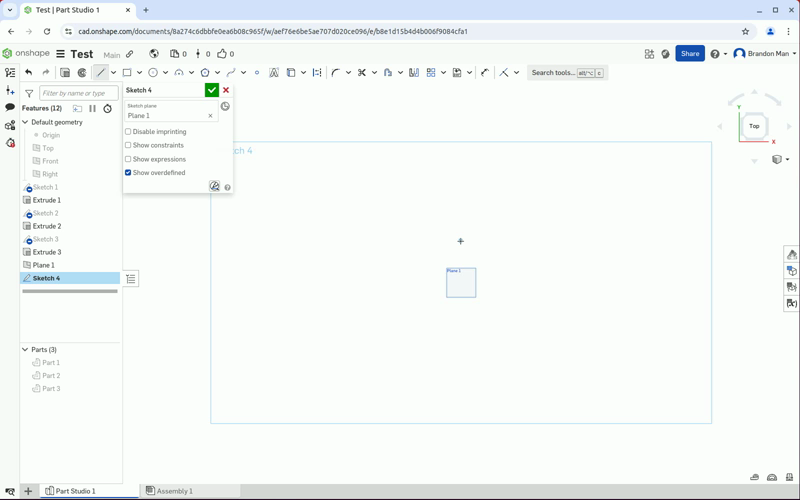
mouse_move(490, 240)
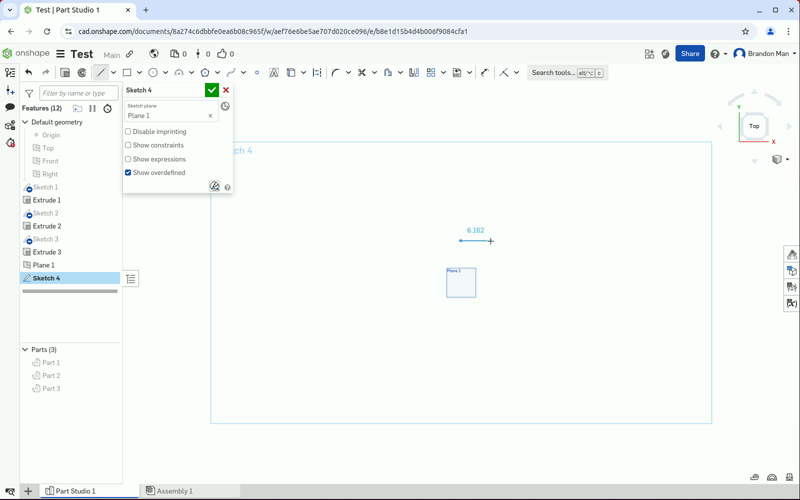
mouse_move(503, 240)
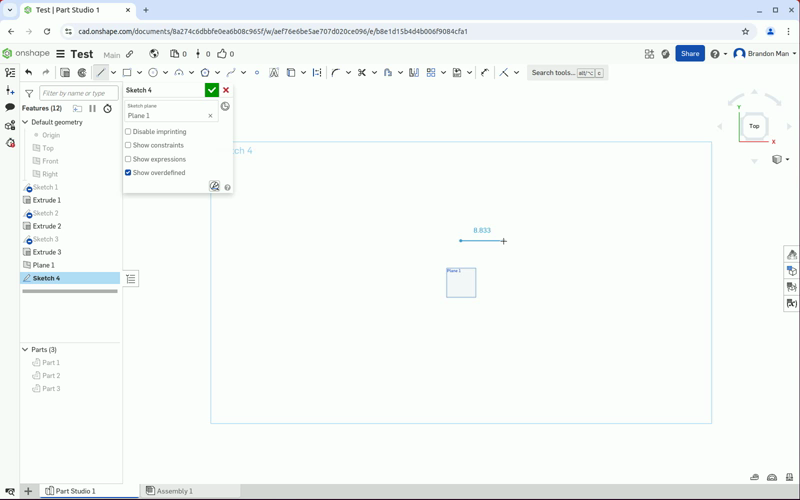
click(503, 240)
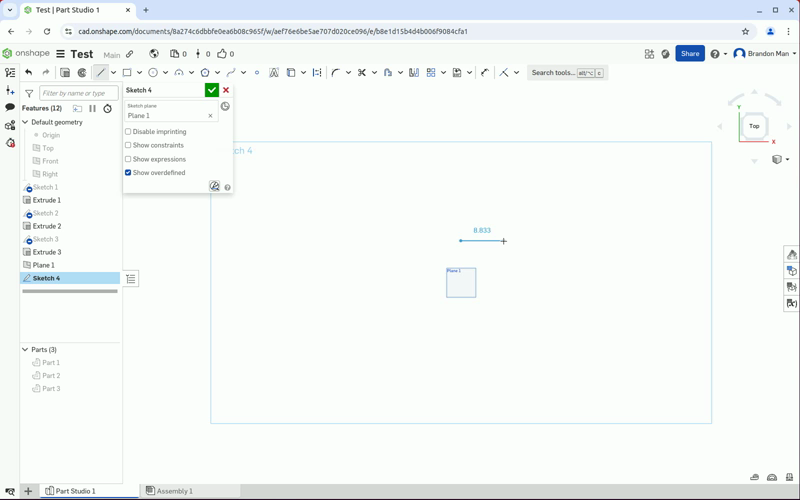
key_up(shift)
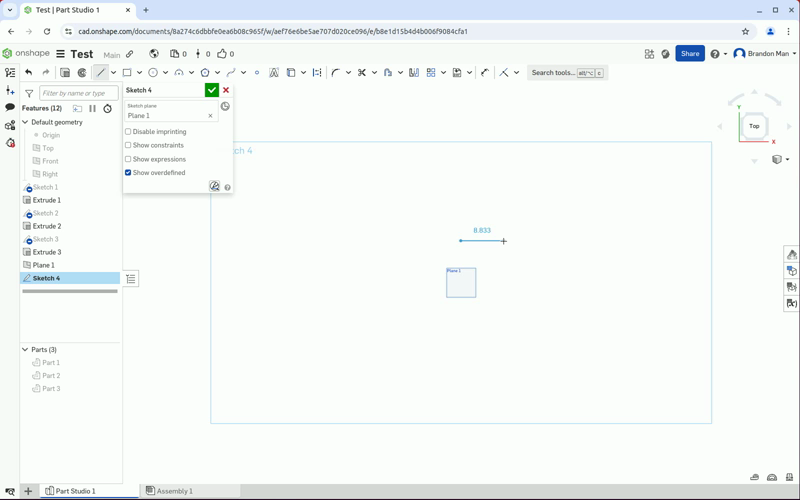
key_down(shift)
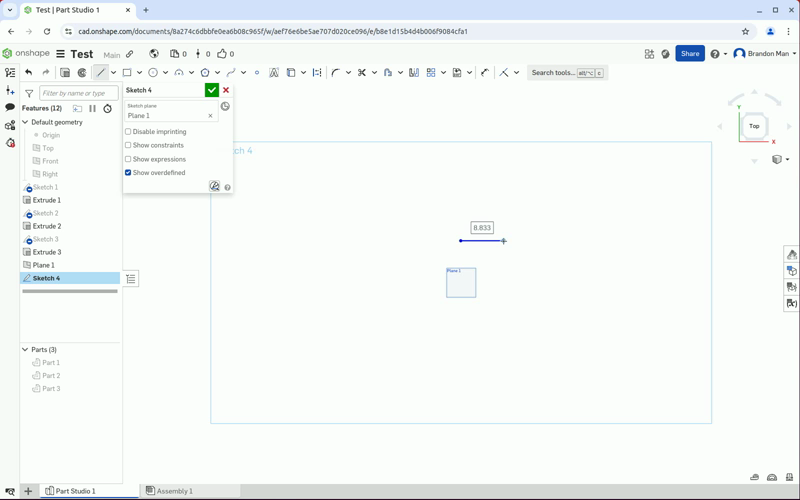
mouse_move(533, 240)
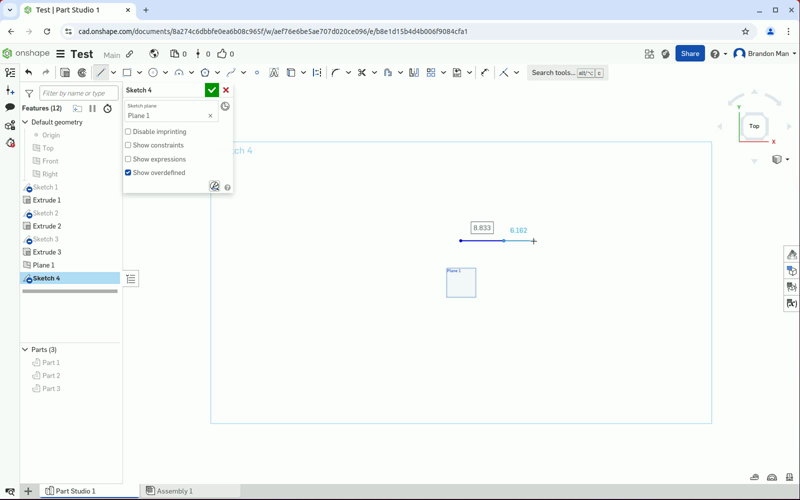
mouse_move(503, 197)
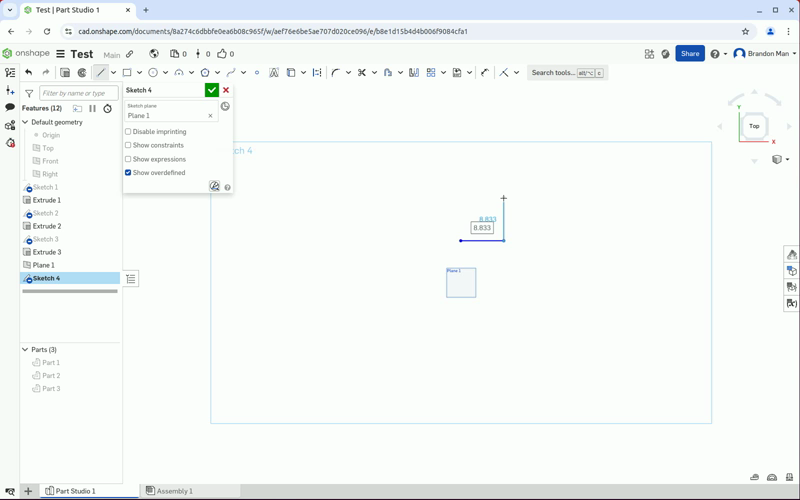
click(503, 197)
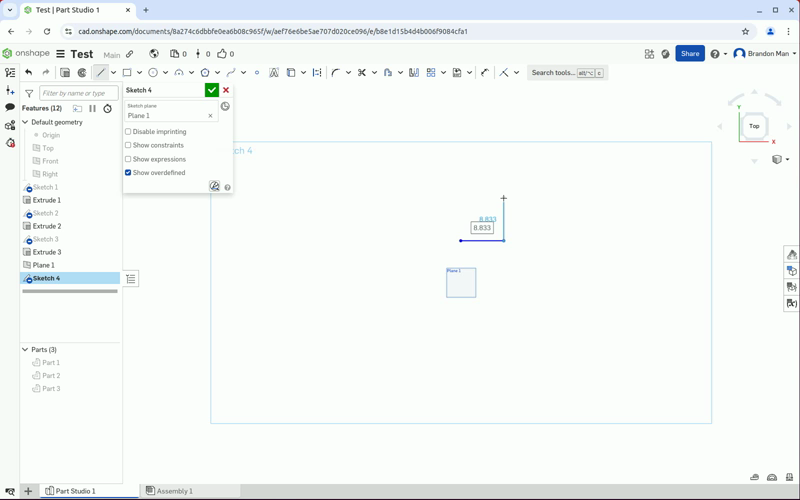
key_up(shift)
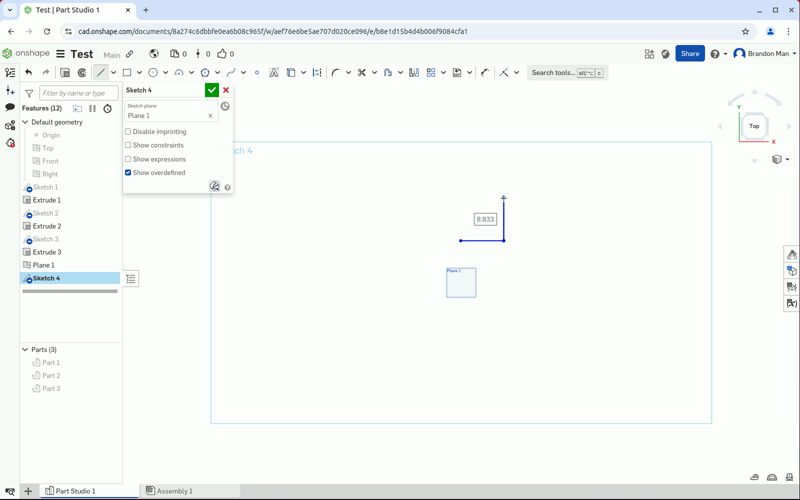
key_down(shift)
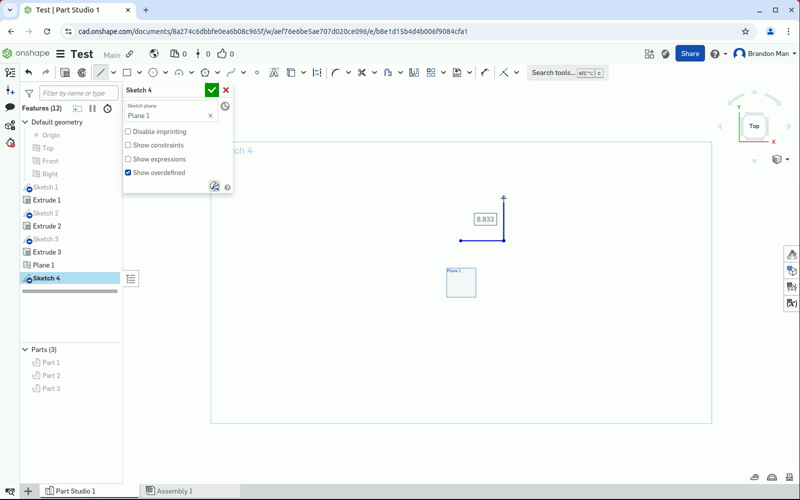
mouse_move(533, 197)
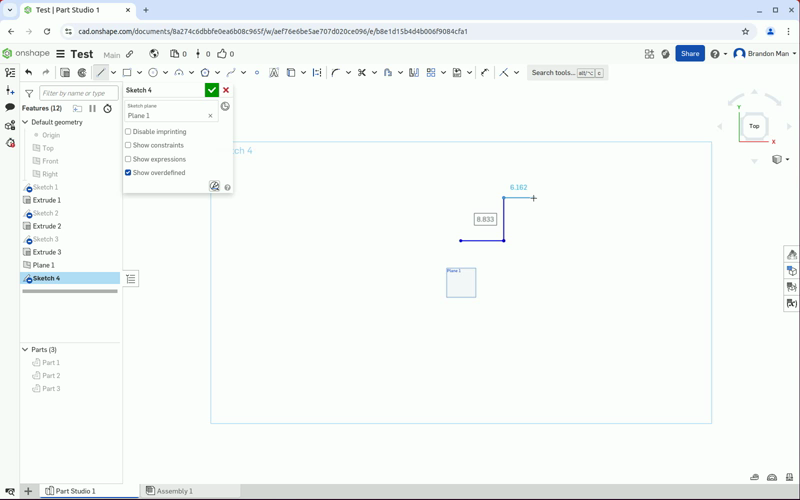
mouse_move(460, 197)
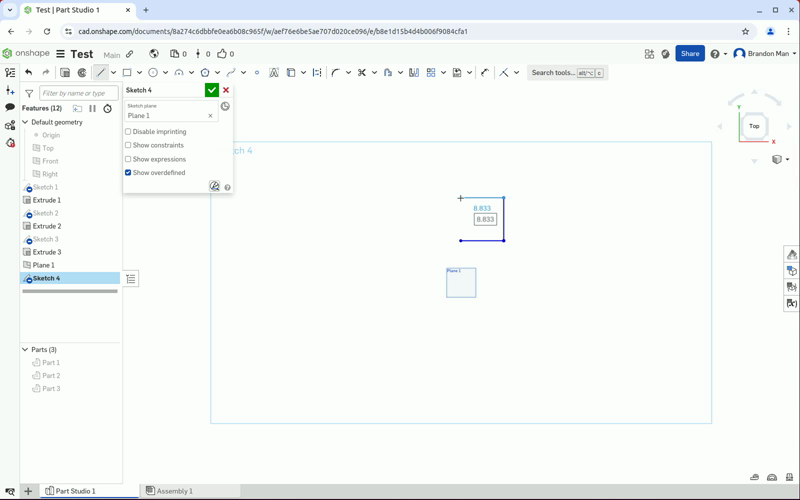
click(460, 197)
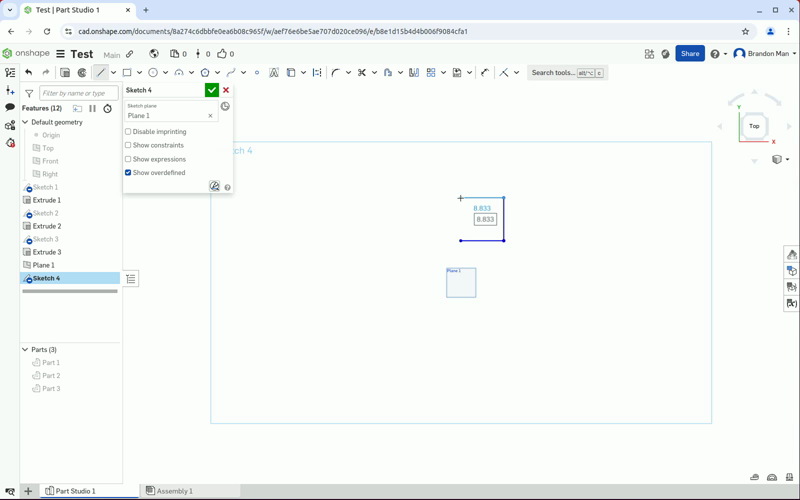
key_up(shift)
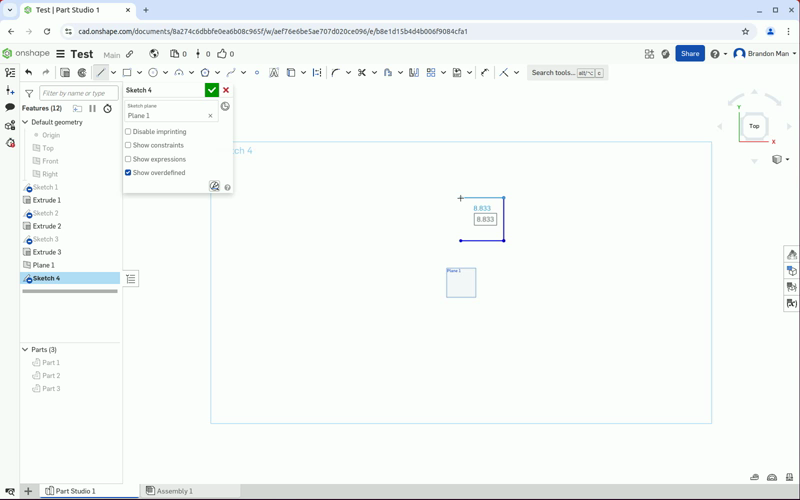
mouse_move(490, 197)
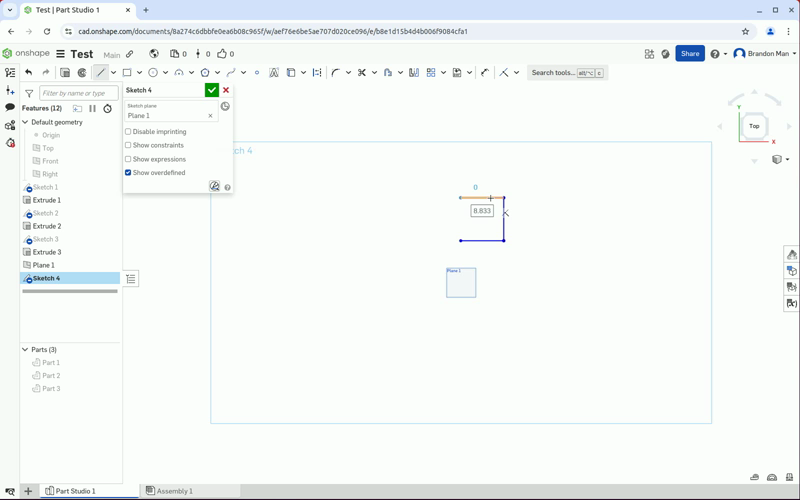
key_down(shift)
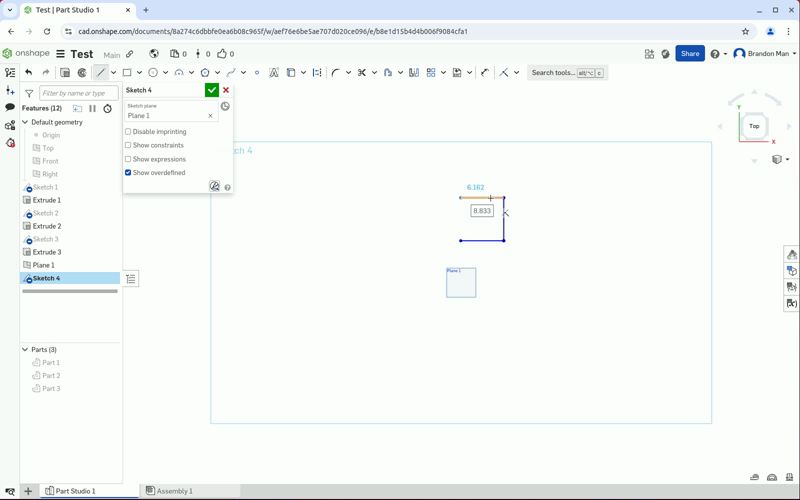
mouse_move(460, 240)
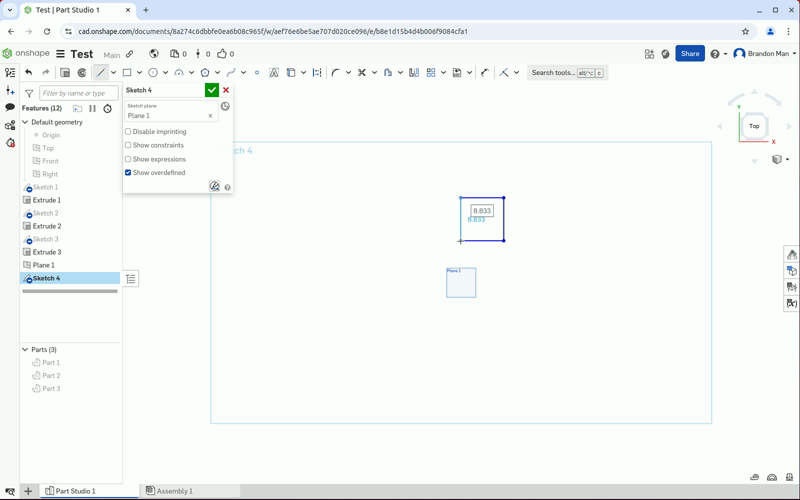
key_up(shift)
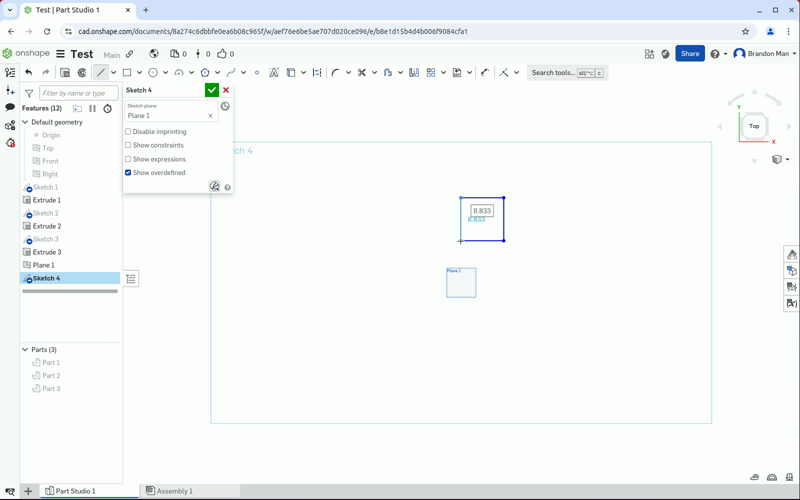
click(460, 240)
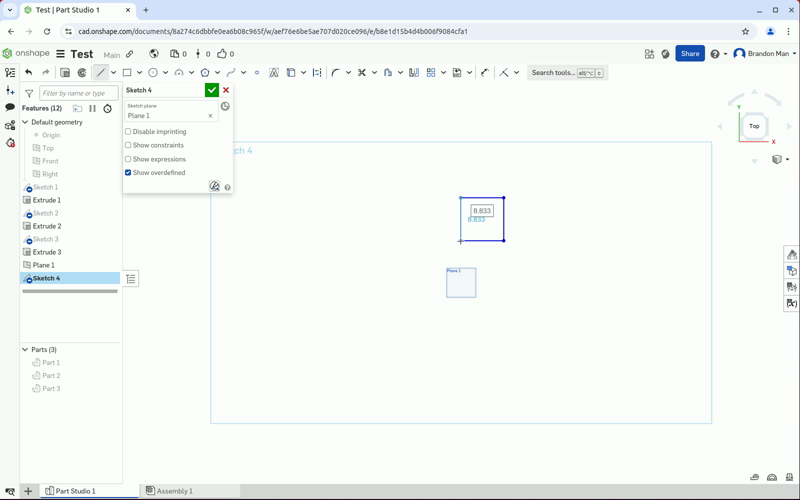
key(esc)
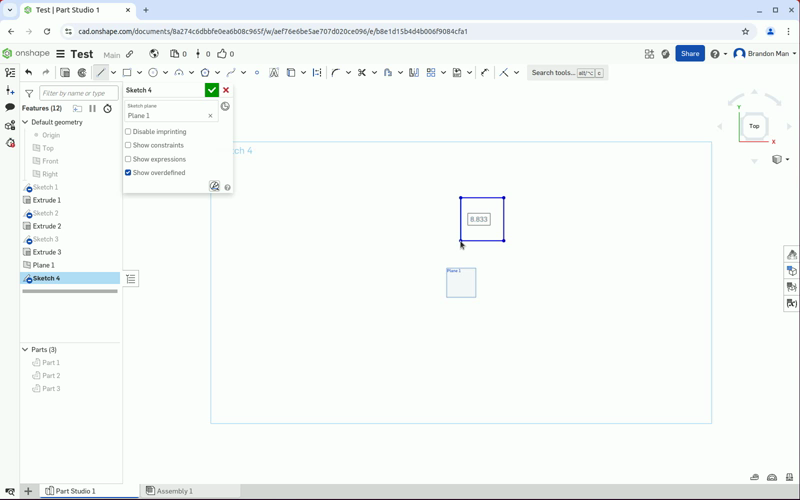
mouse_move(467, 223)
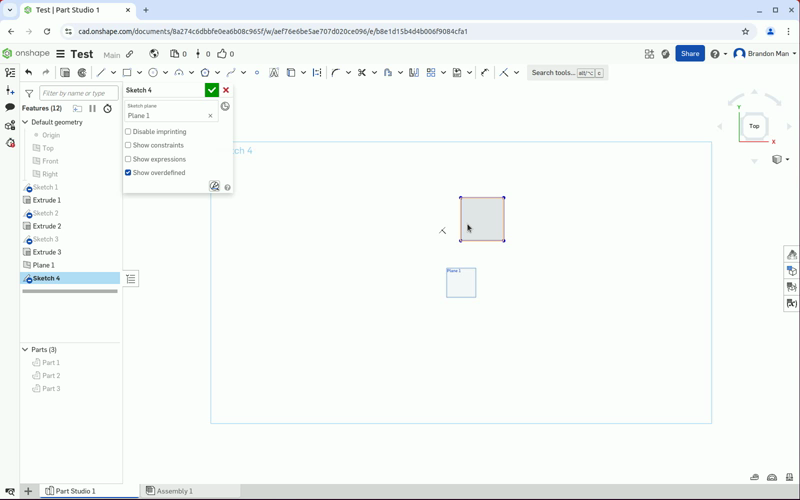
click(467, 223)
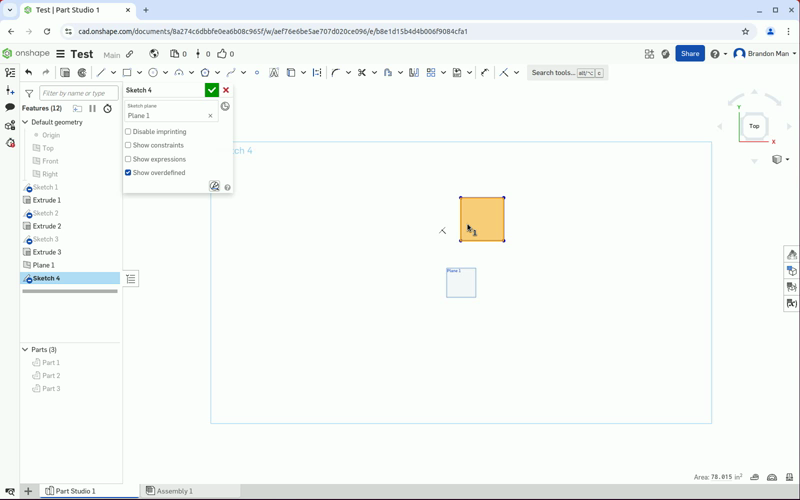
mouse_move(73, 352)
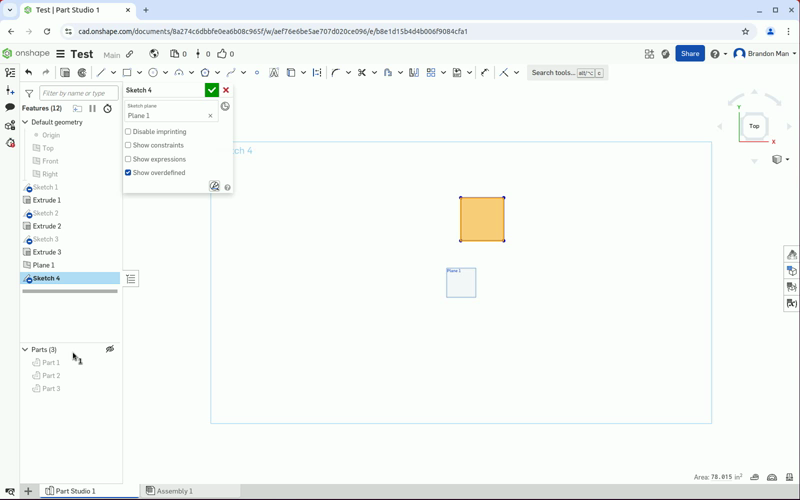
key(shift+y)
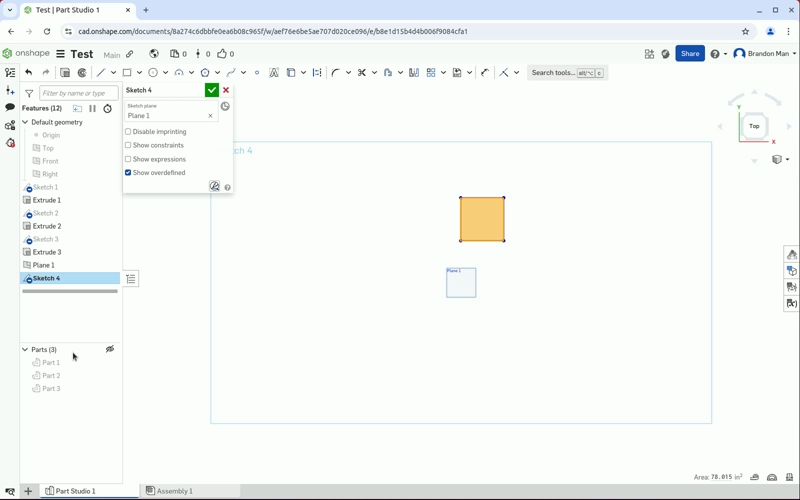
key(shift+e)
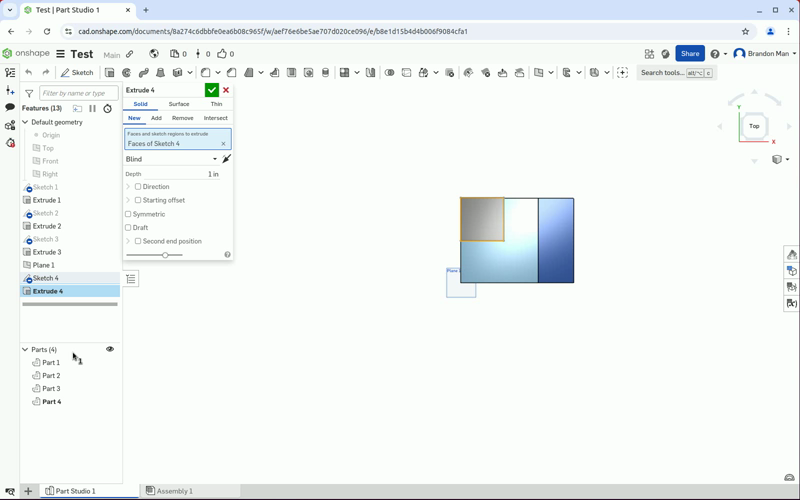
mouse_move(143, 106)
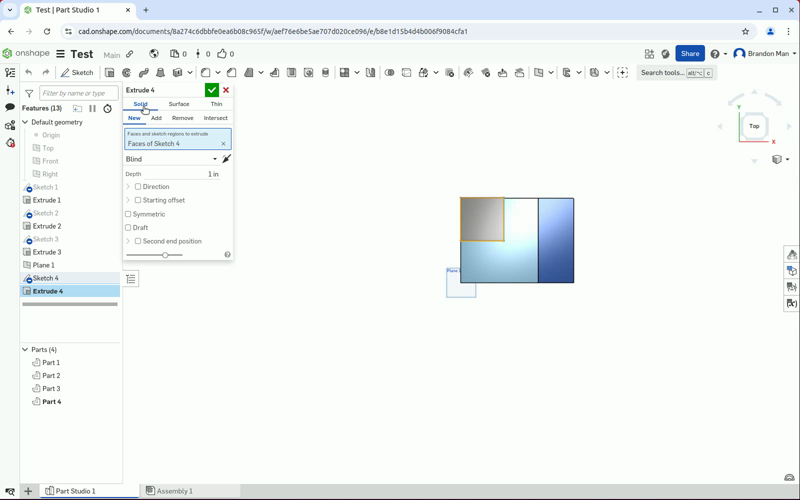
click(143, 106)
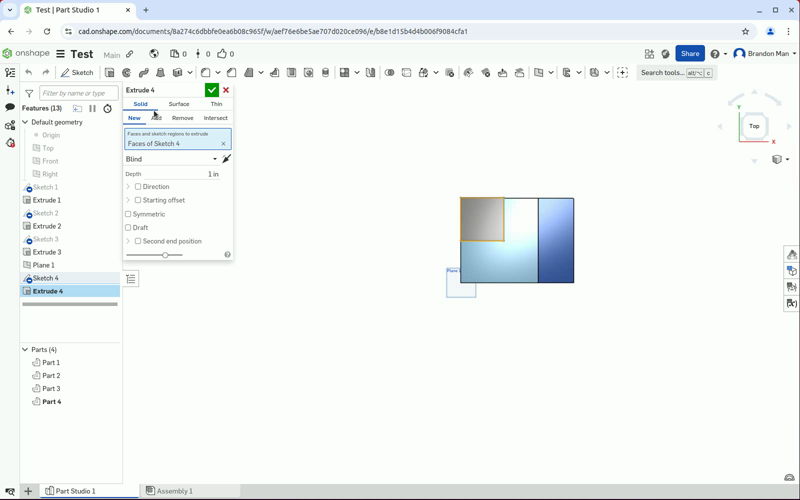
mouse_move(186, 120)
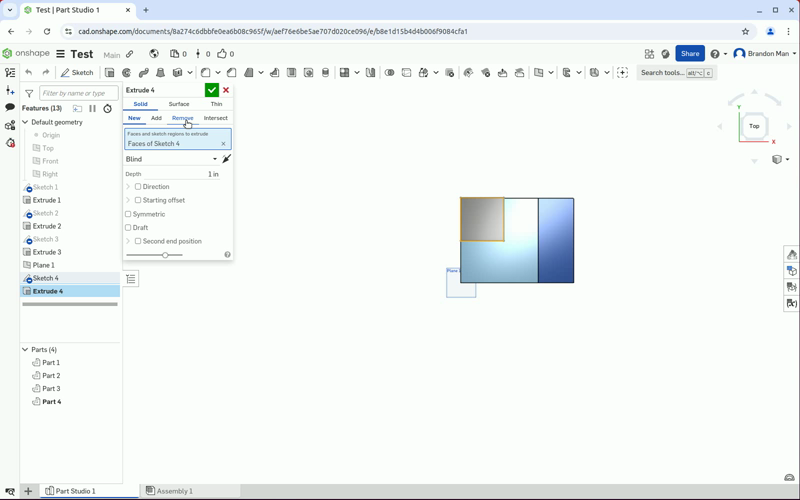
click(186, 120)
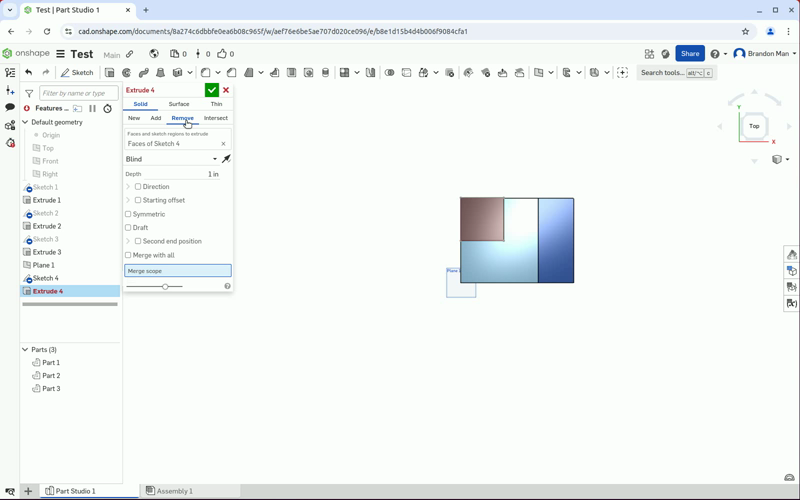
key(tab, 4)
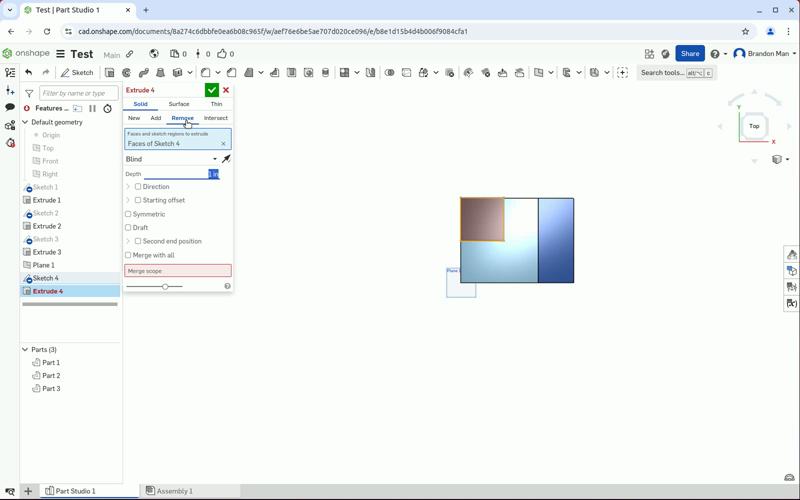
text(4.333)
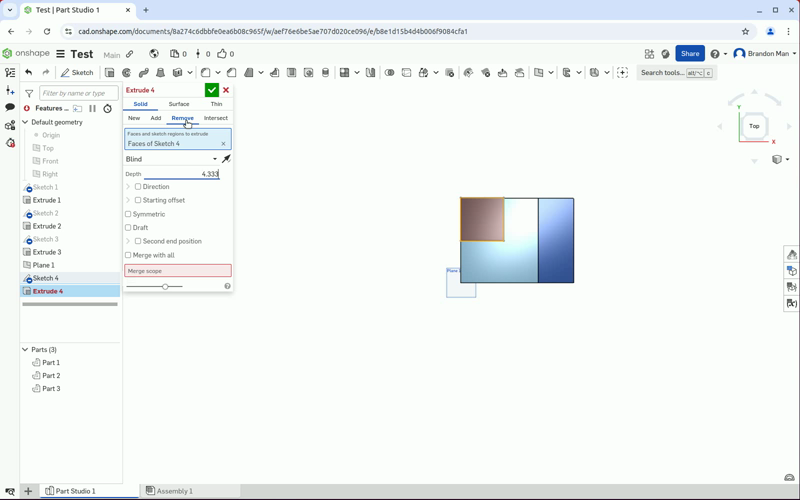
key(tab, 6)
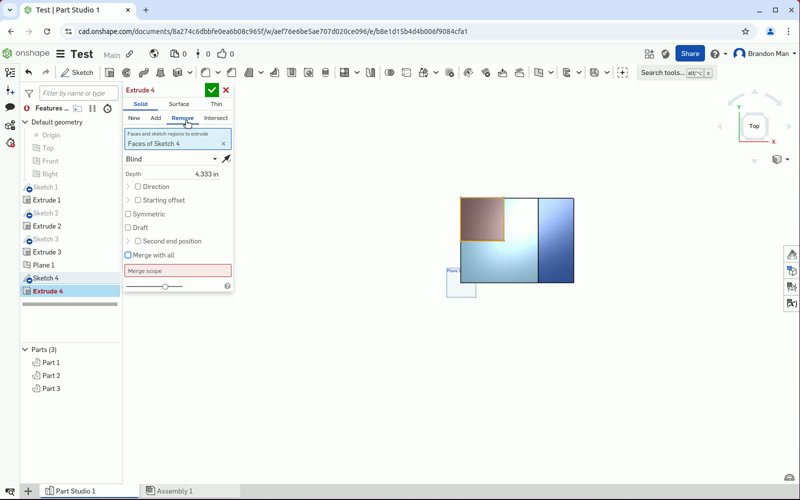
key(space)
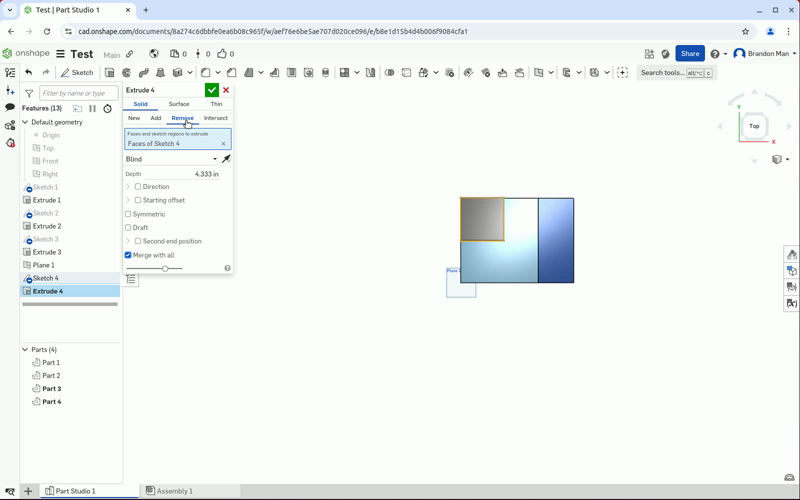
key(enter)
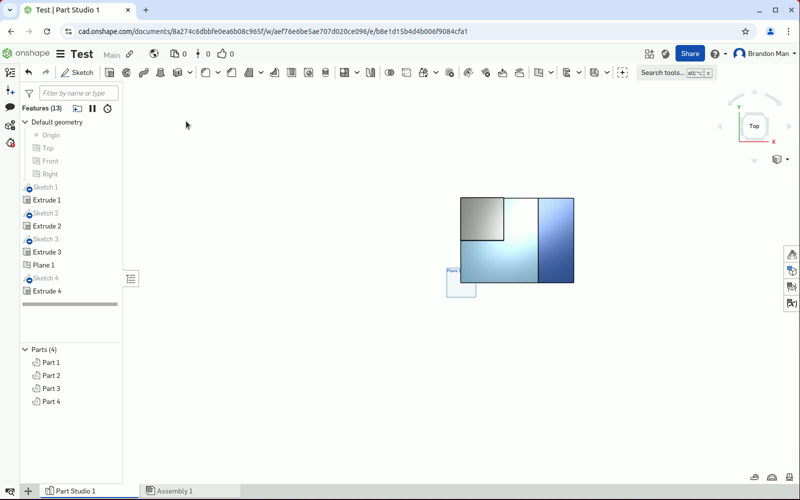
key(shift+h)
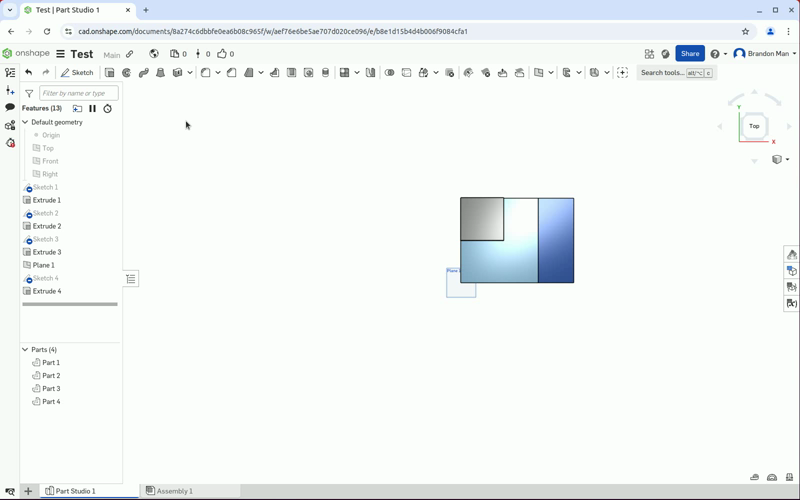
key(shift+h)
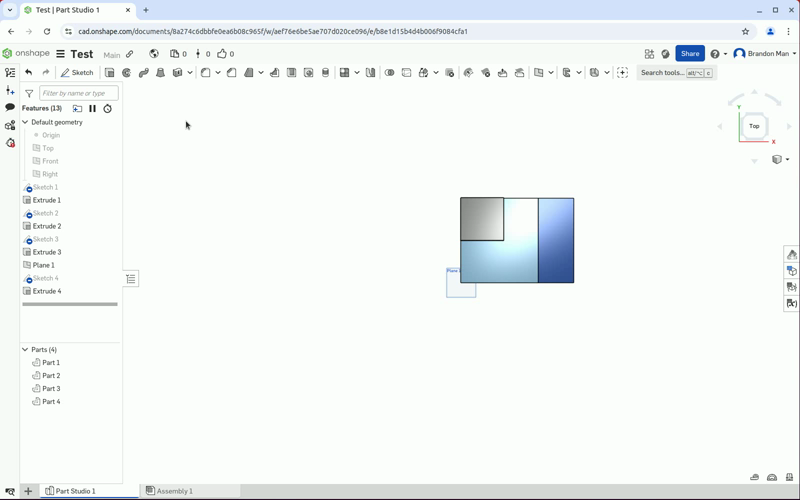
mouse_move(73, 189)
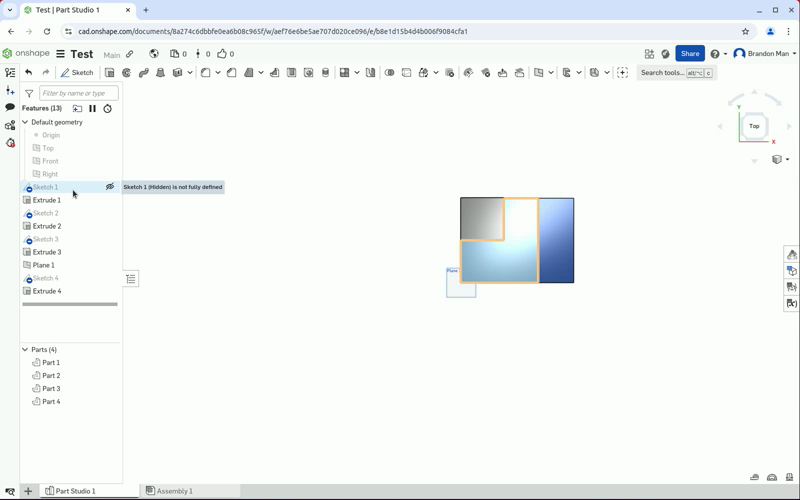
click(73, 189)
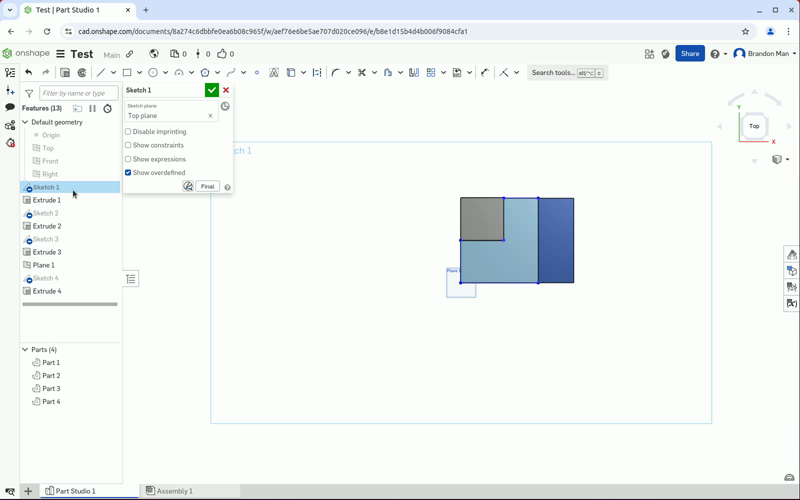
mouse_move(229, 92)
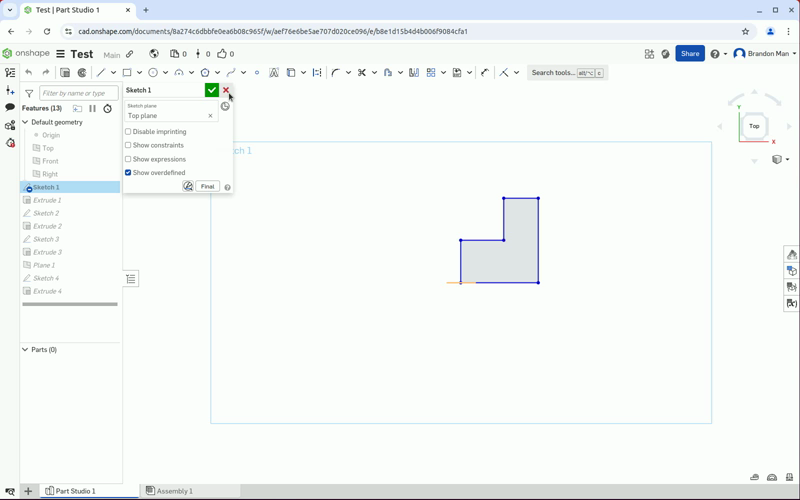
click(229, 92)
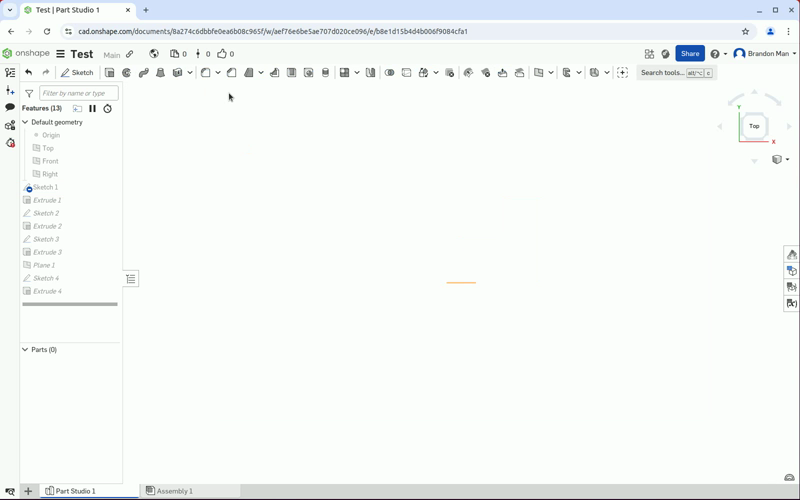
key(shift+s)
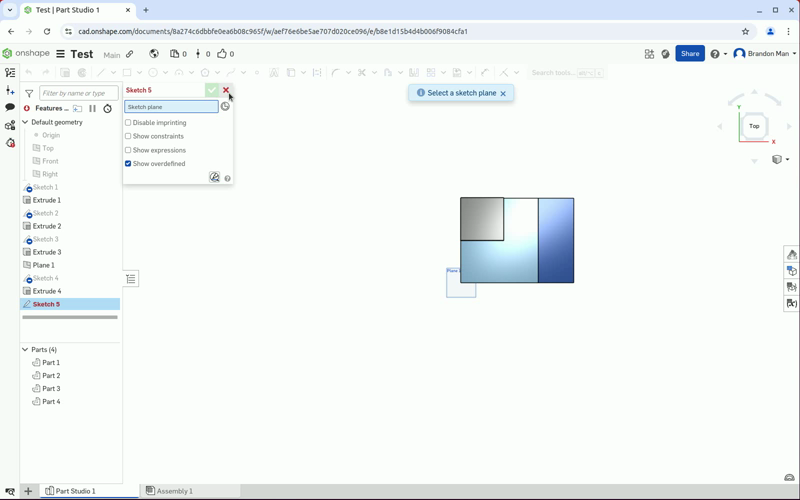
mouse_move(73, 267)
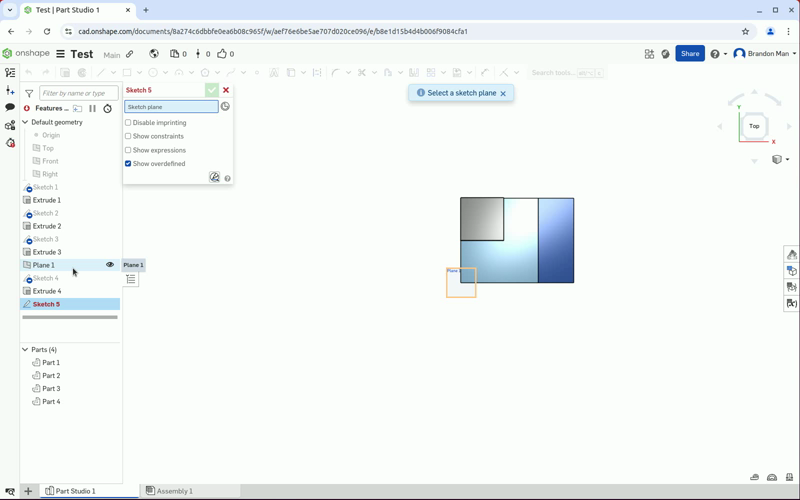
click(73, 267)
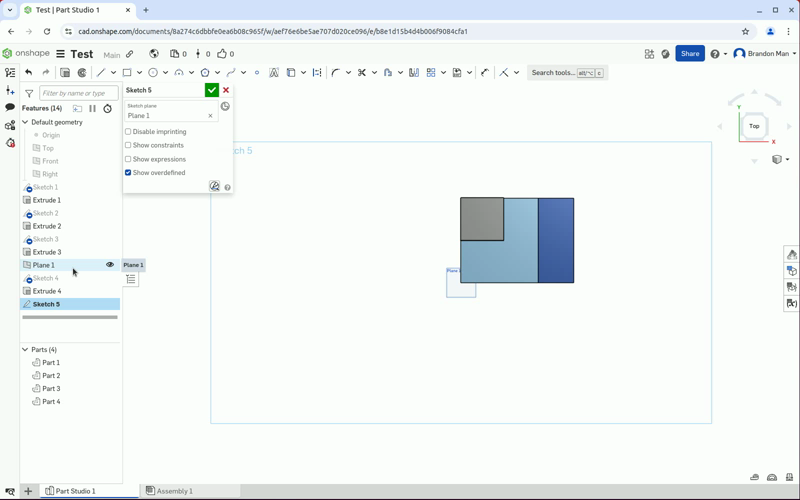
mouse_move(73, 352)
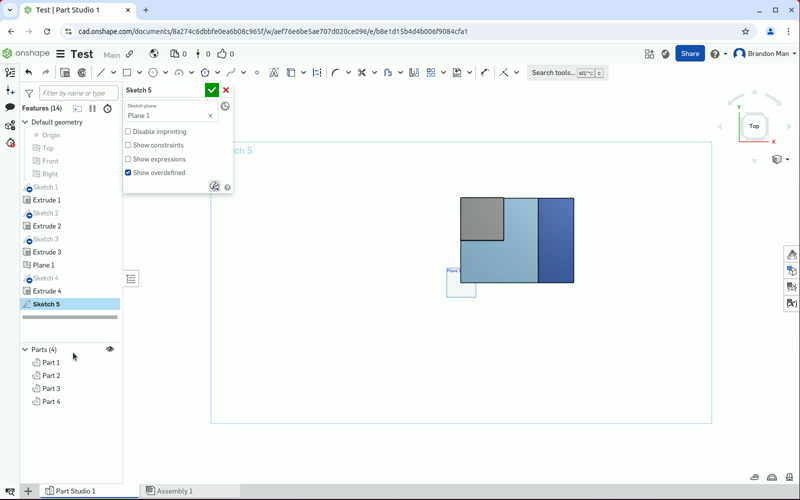
key(y)
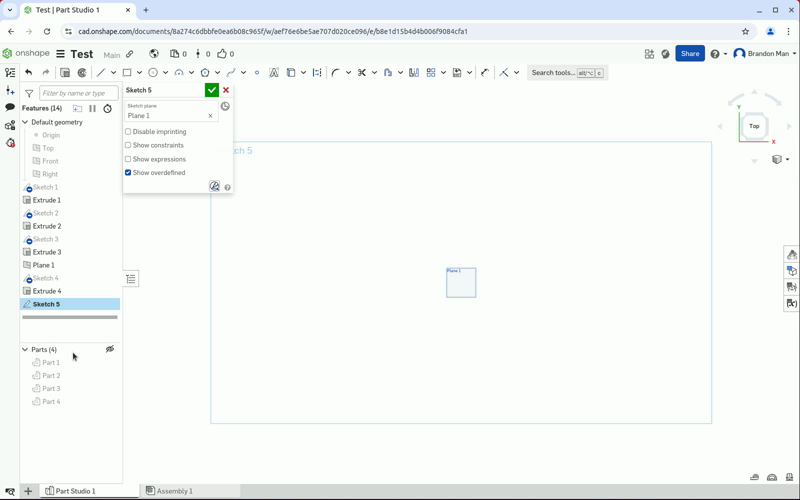
key(l)
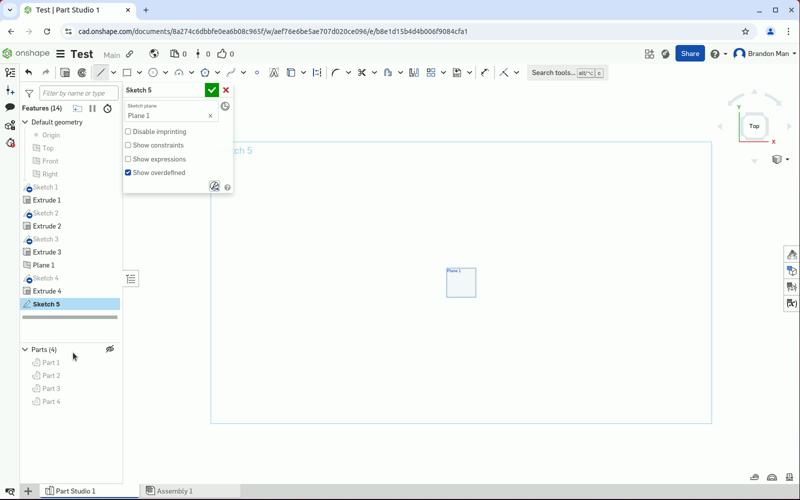
key_down(shift)
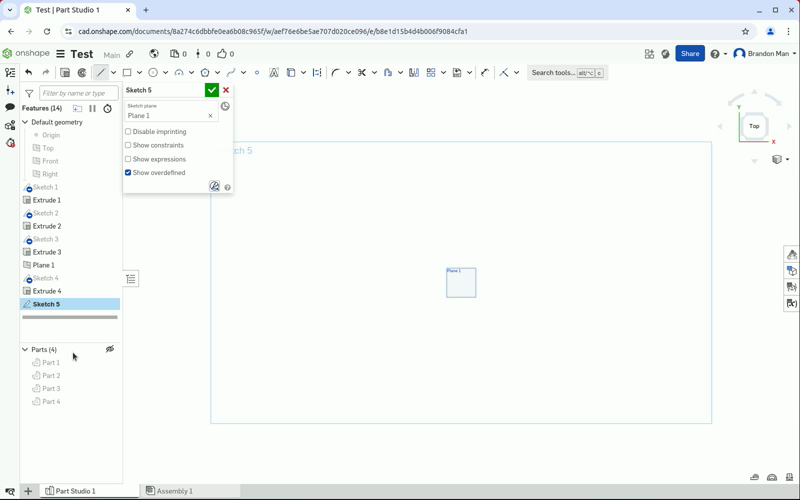
mouse_move(538, 282)
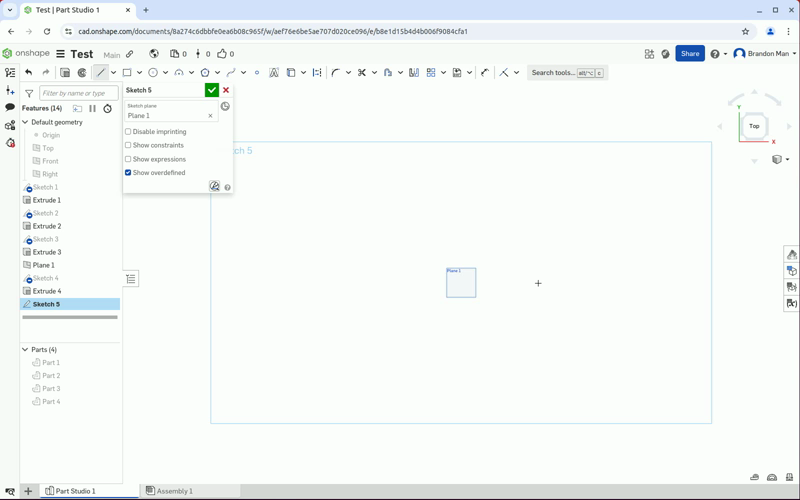
click(538, 282)
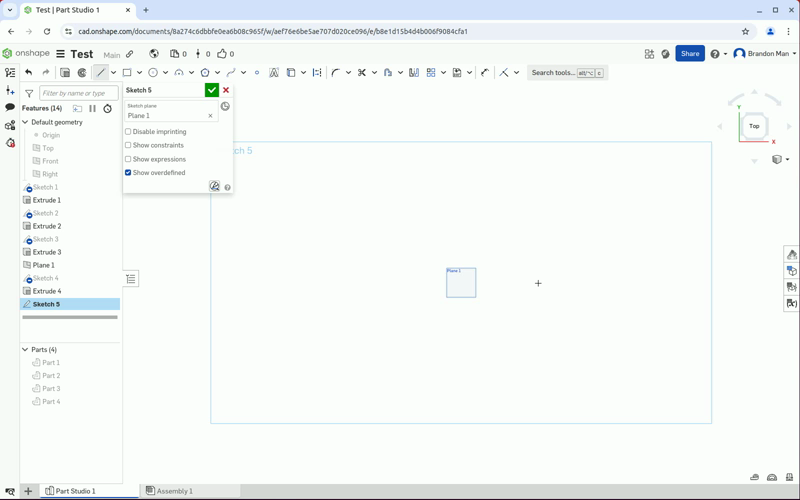
key_up(shift)
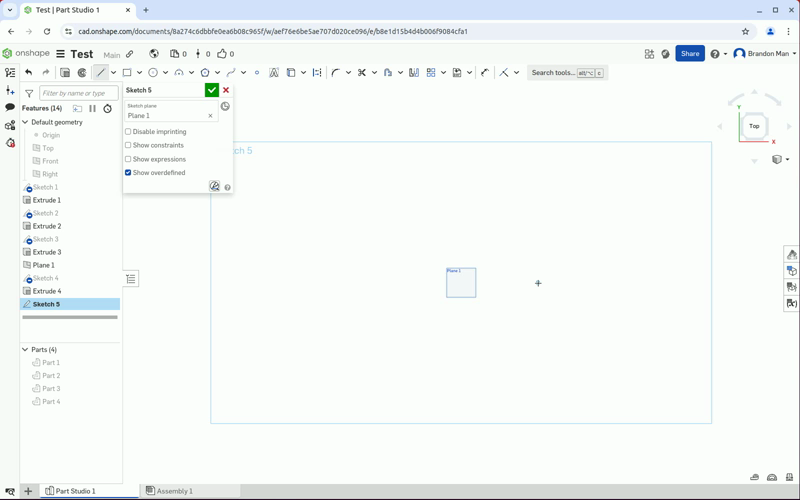
key_down(shift)
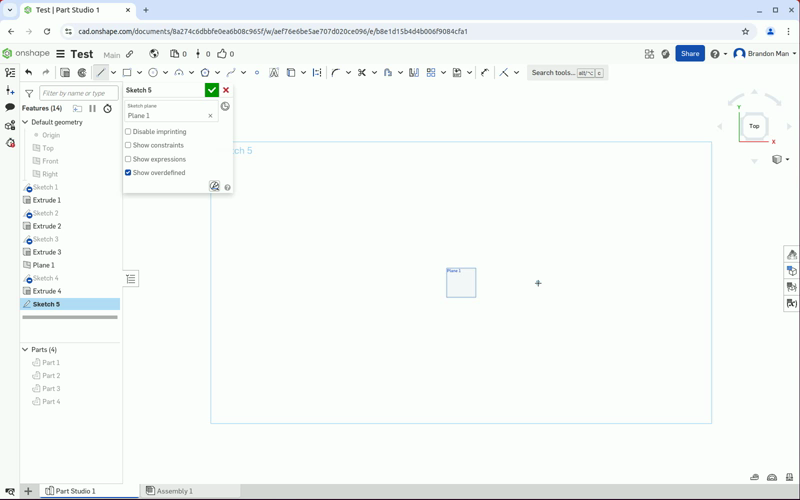
mouse_move(568, 282)
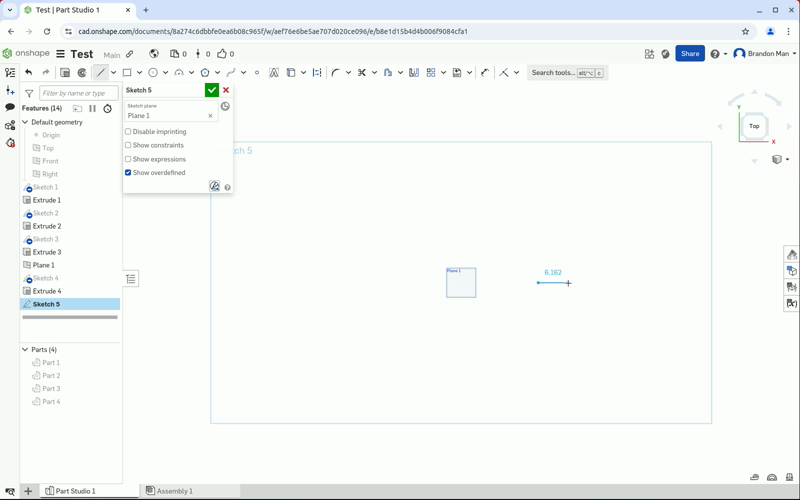
mouse_move(573, 282)
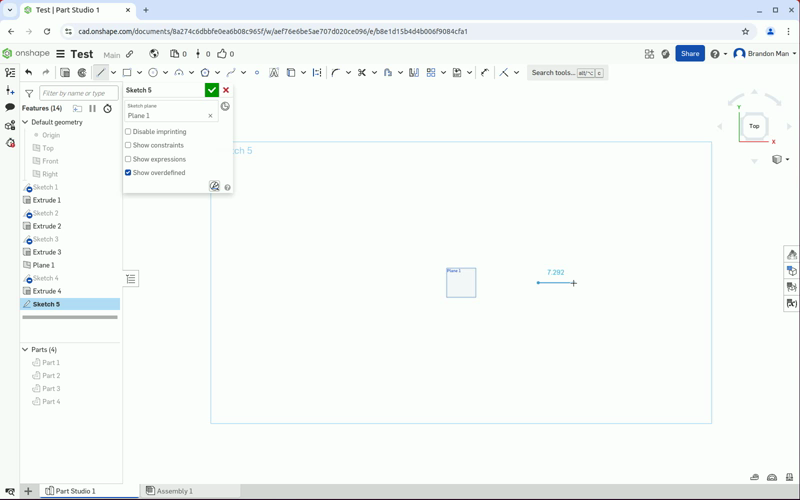
click(573, 282)
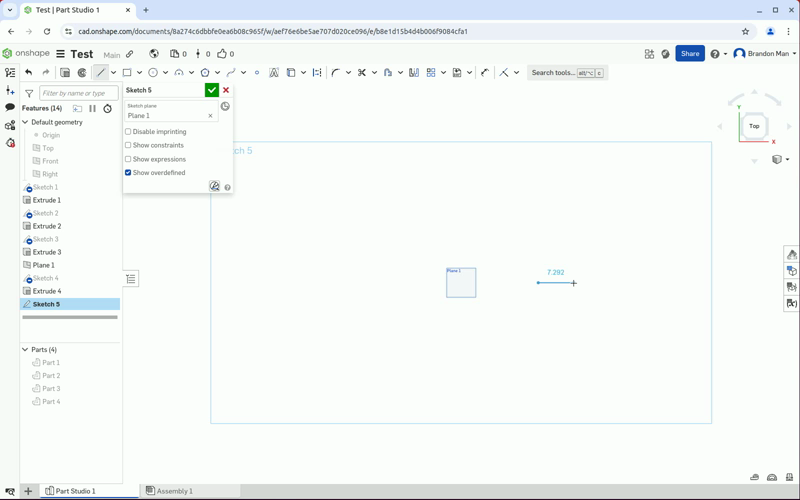
key_up(shift)
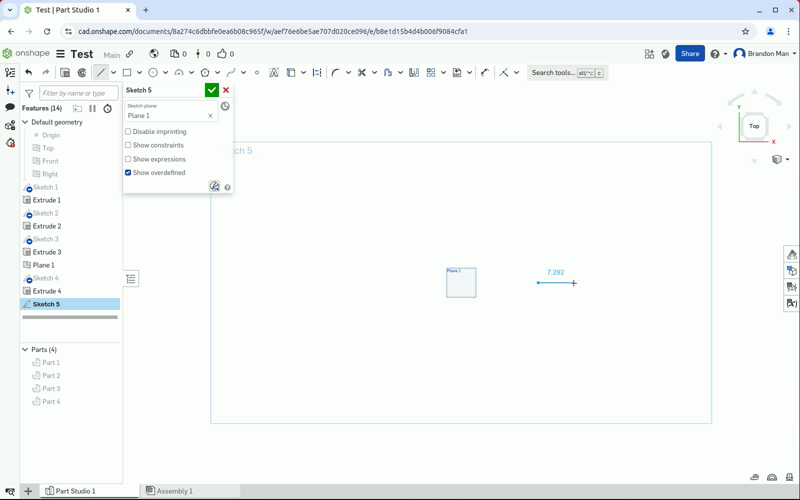
key_down(shift)
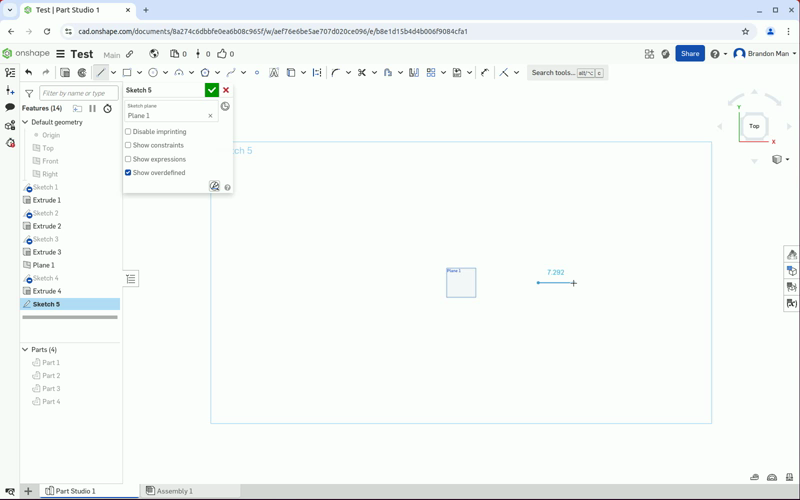
mouse_move(573, 198)
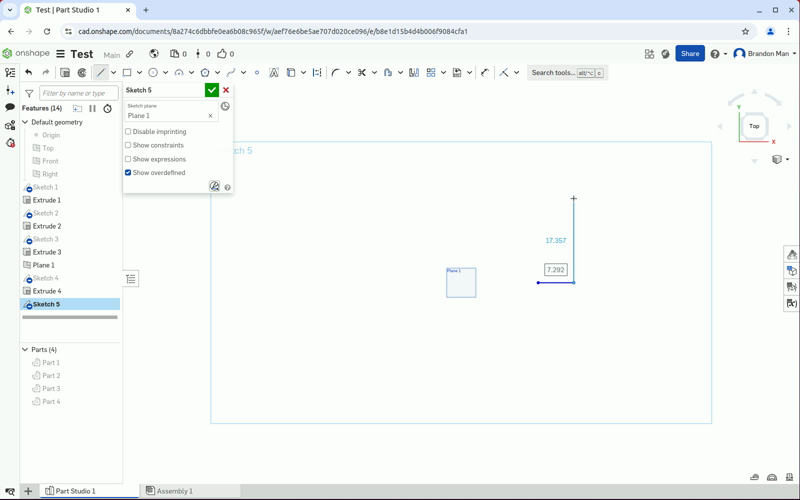
click(573, 198)
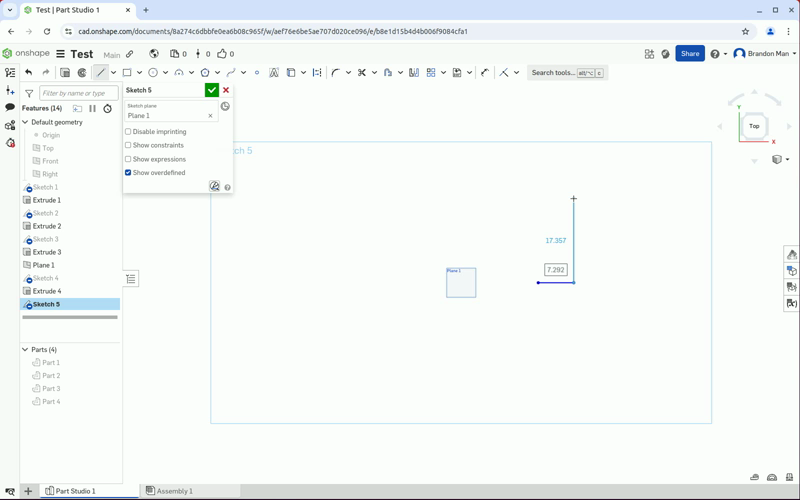
key_up(shift)
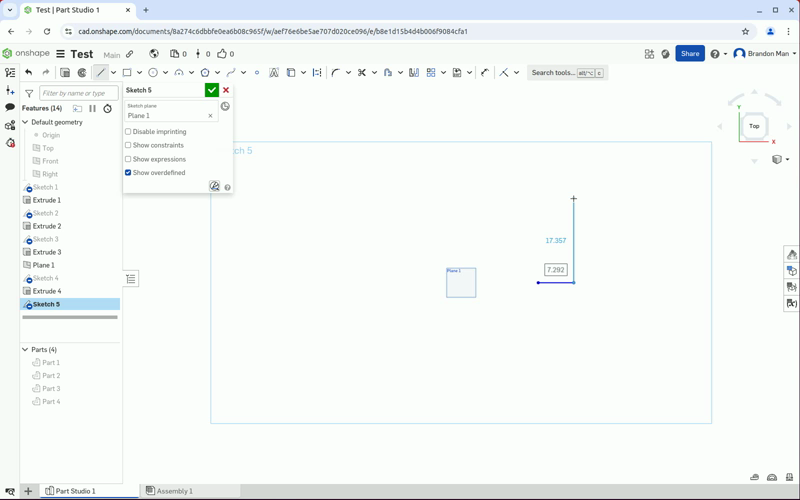
key_down(shift)
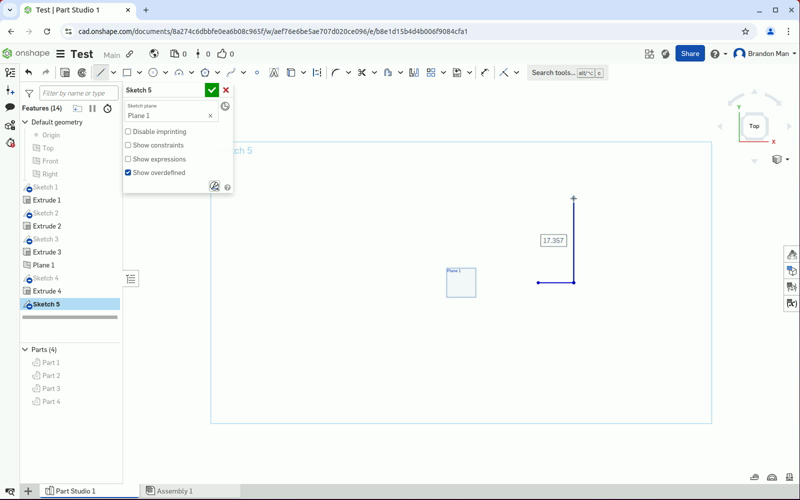
mouse_move(589, 198)
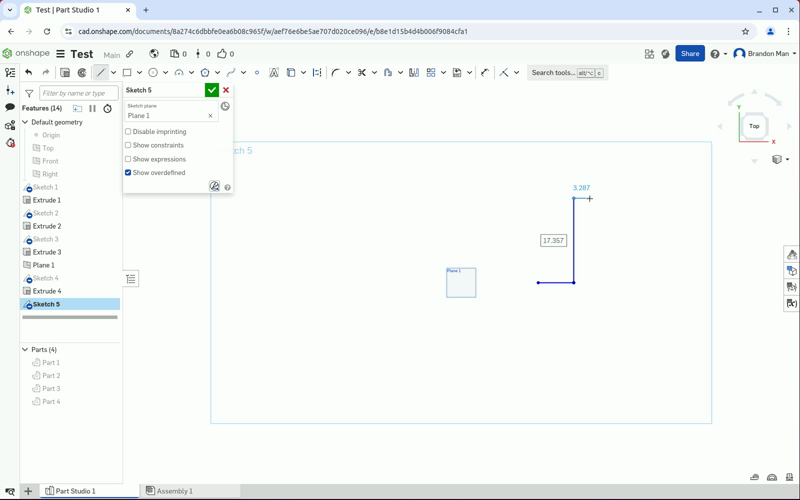
mouse_move(538, 198)
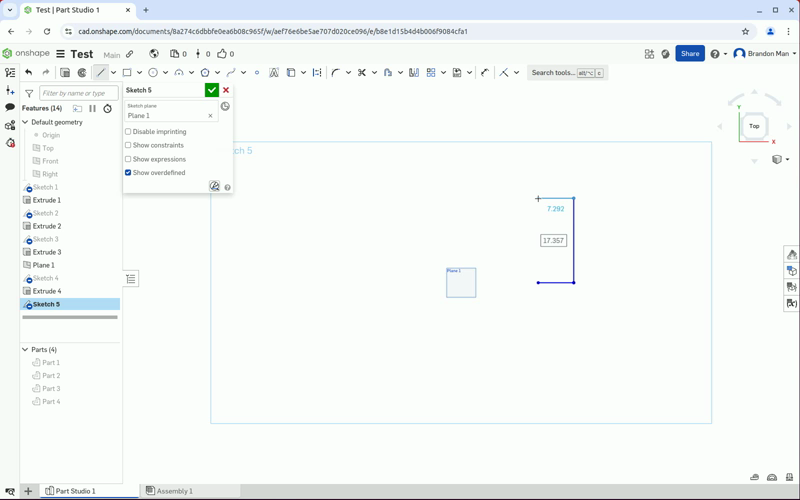
click(538, 198)
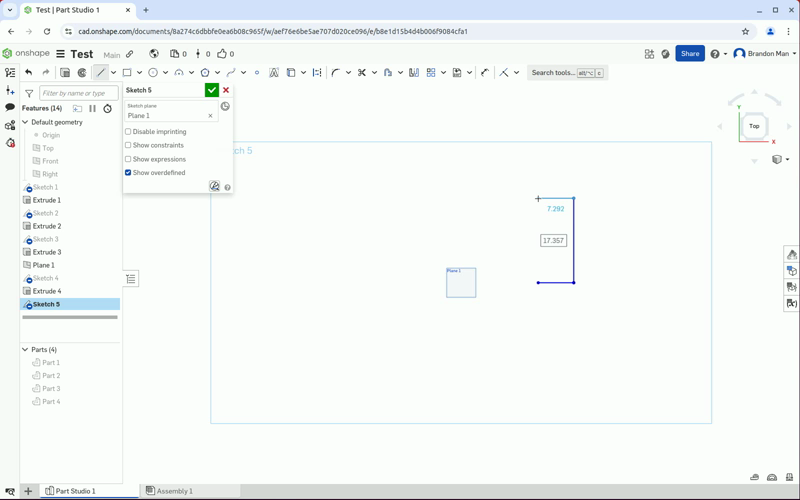
key_up(shift)
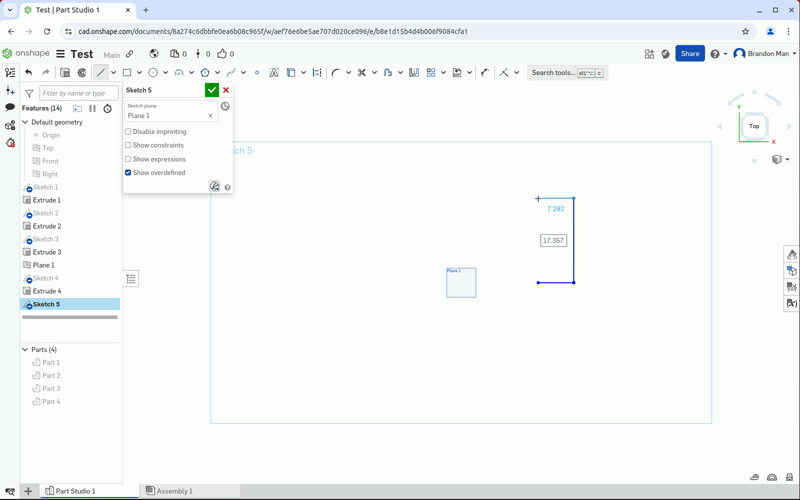
key_down(shift)
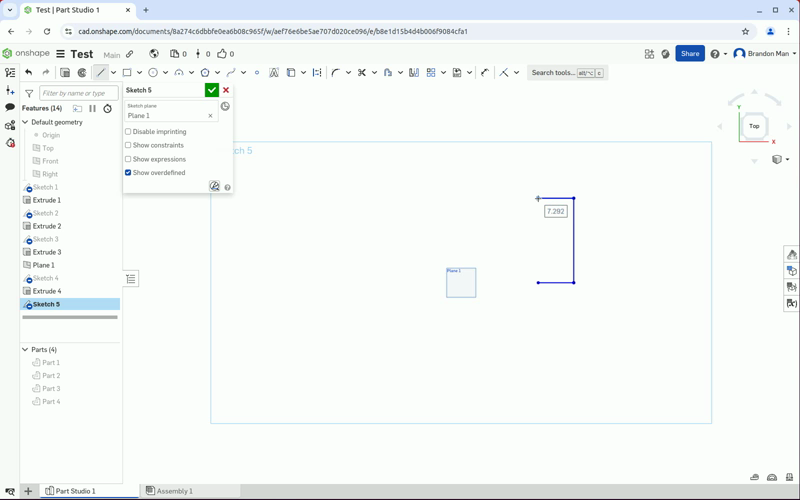
mouse_move(538, 282)
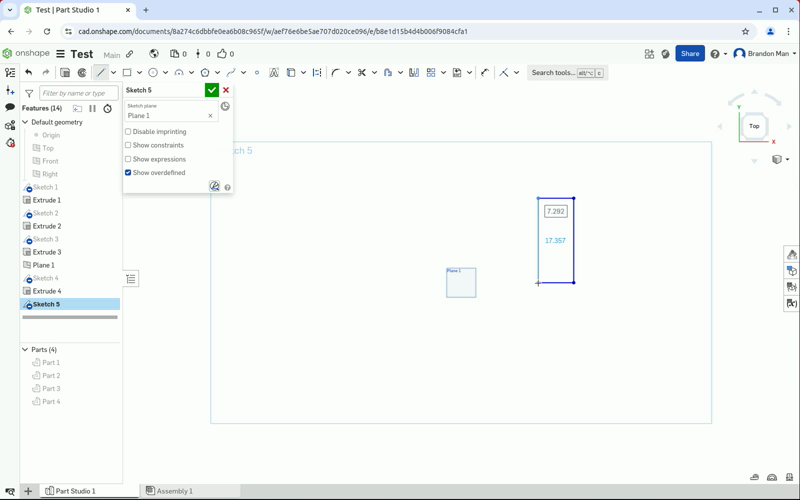
key_up(shift)
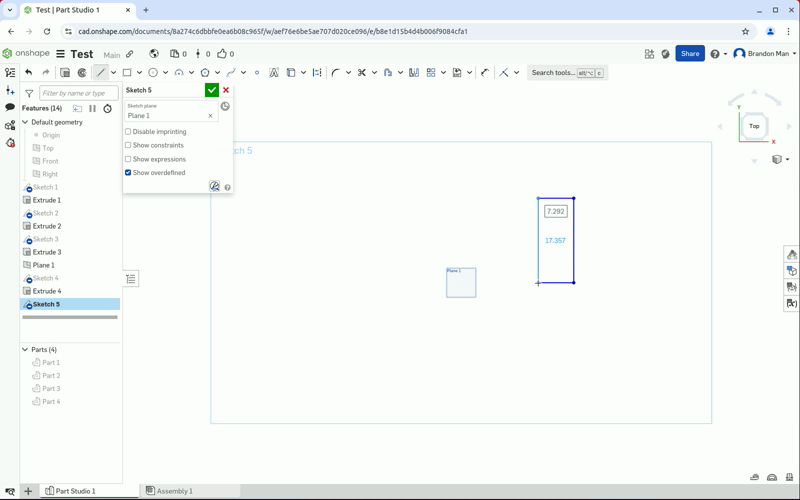
click(538, 282)
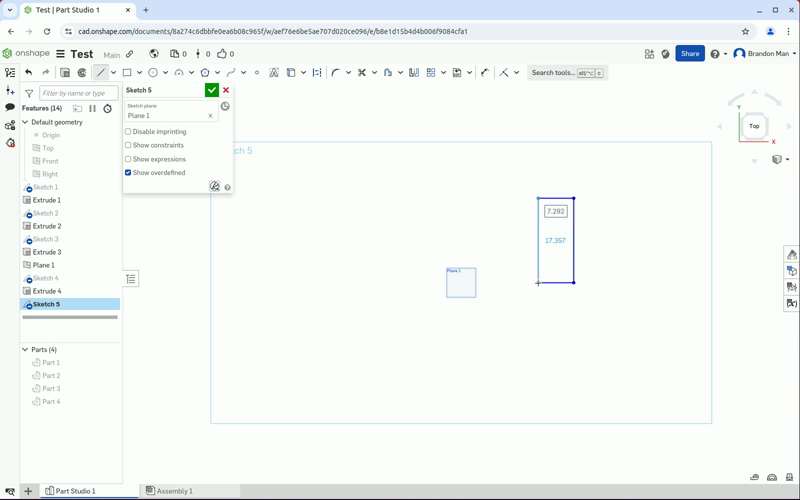
key(esc)
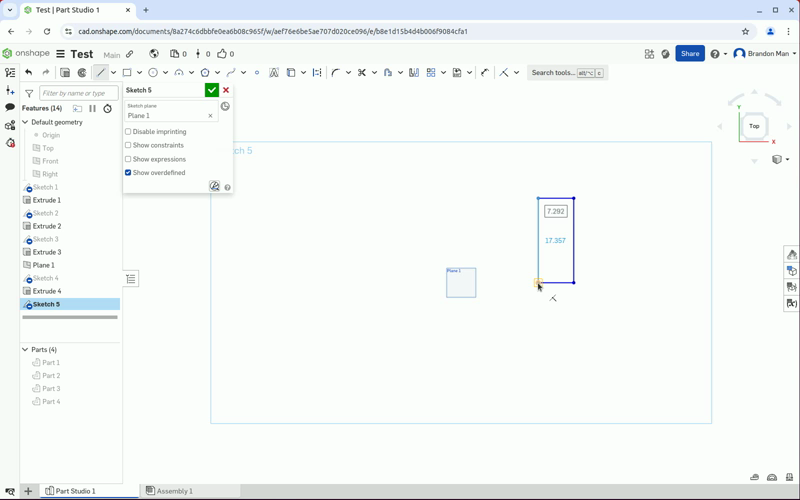
mouse_move(568, 205)
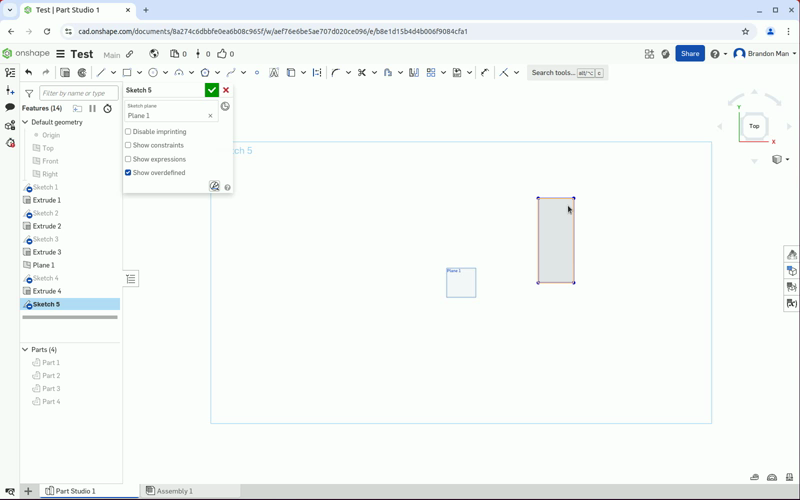
click(568, 205)
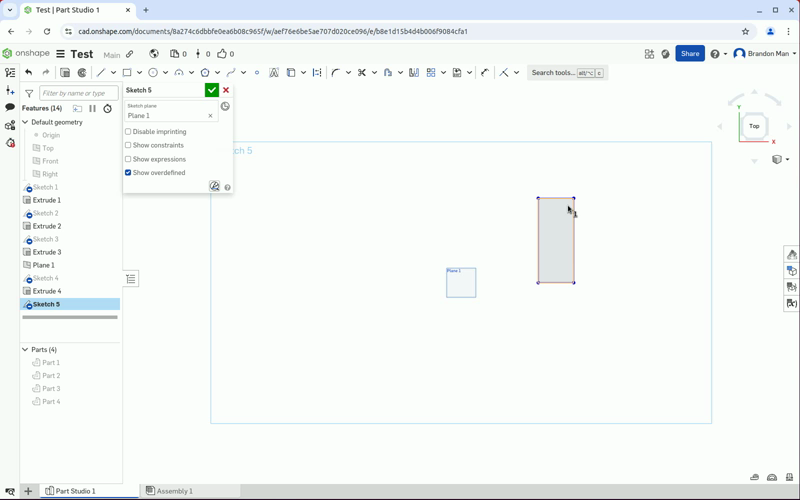
mouse_move(73, 352)
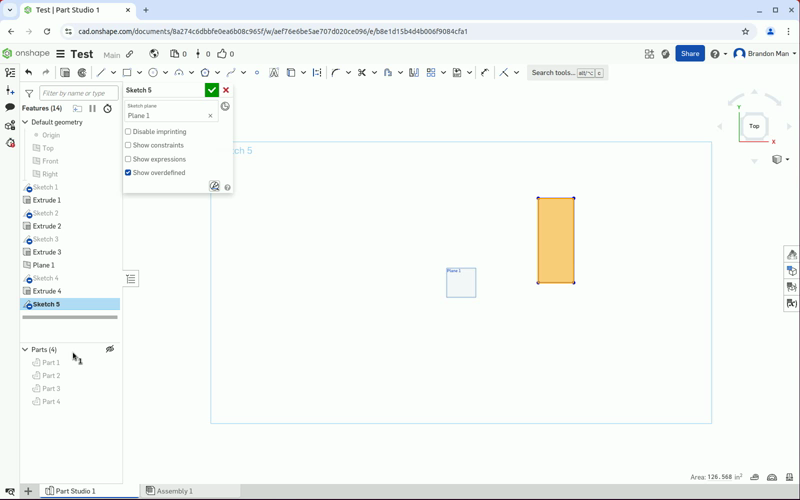
key(shift+y)
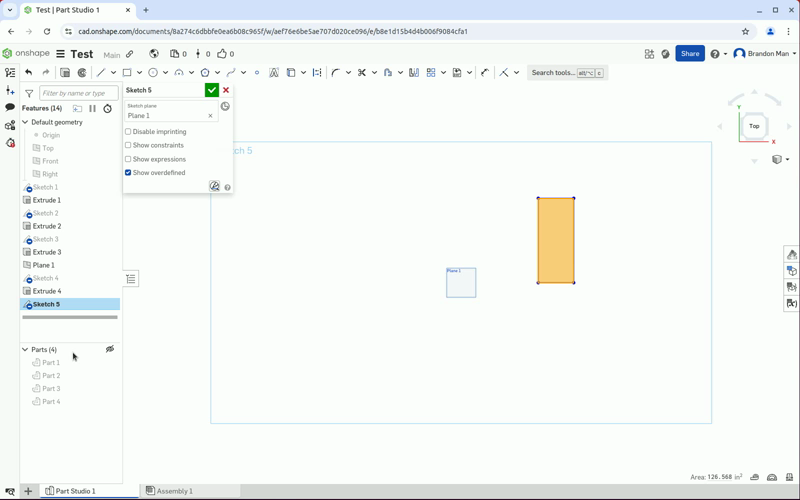
key(shift+e)
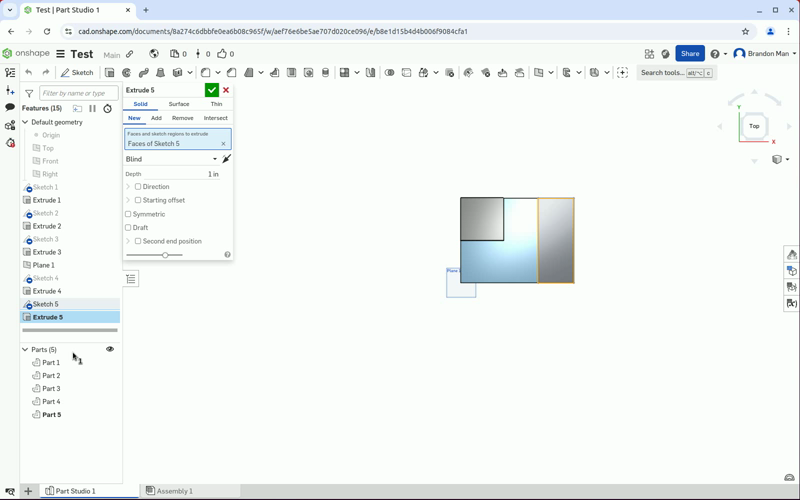
mouse_move(143, 106)
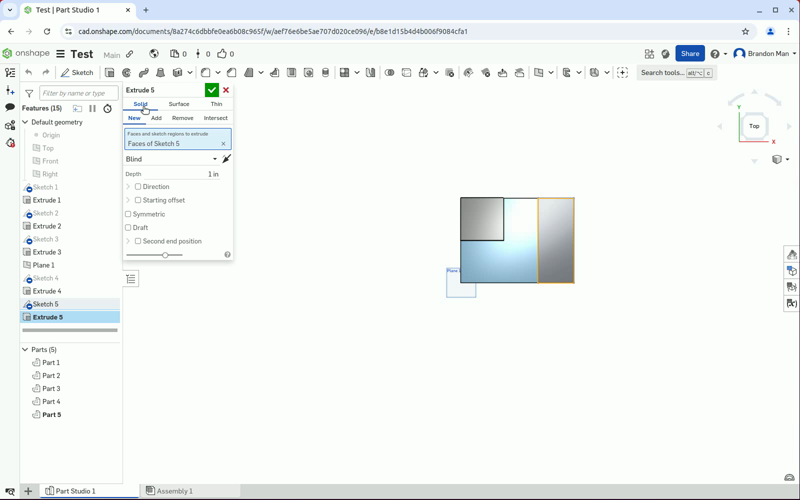
click(143, 106)
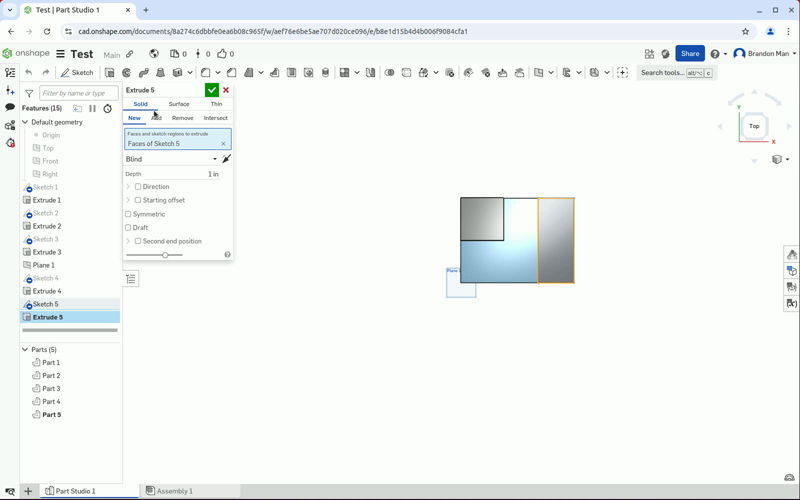
mouse_move(186, 120)
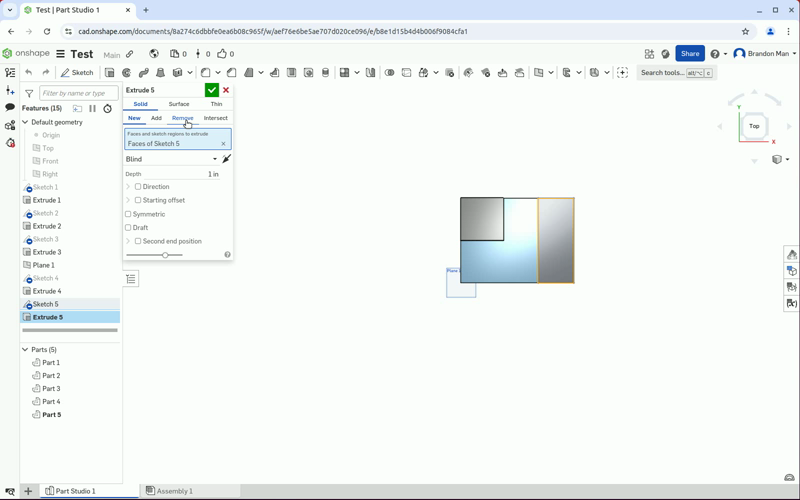
click(186, 120)
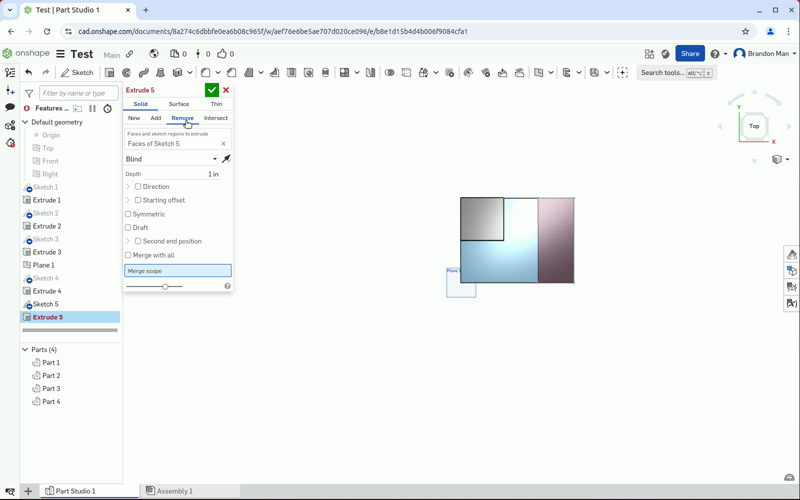
key(tab, 4)
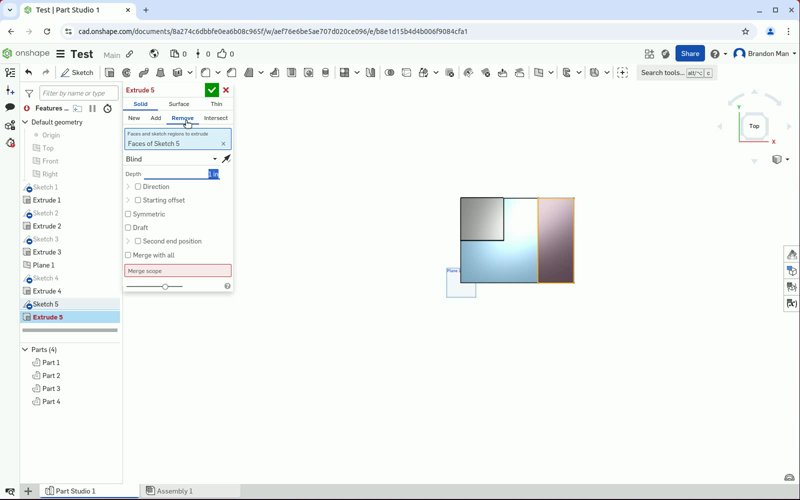
text(4.333)
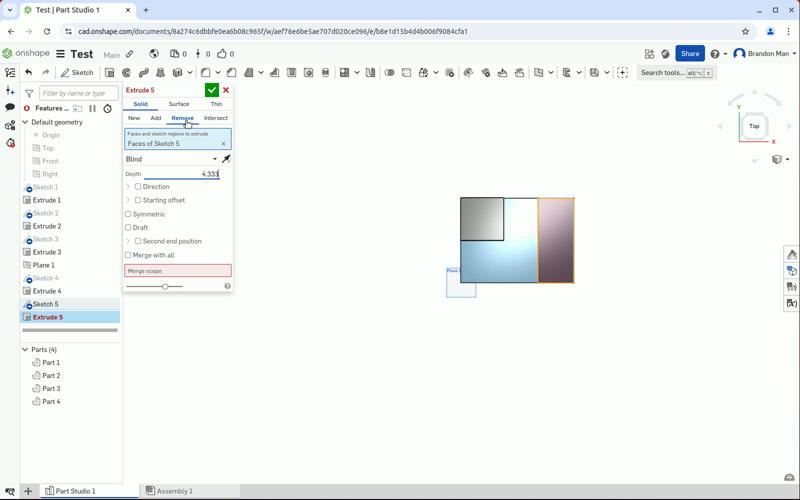
key(tab, 6)
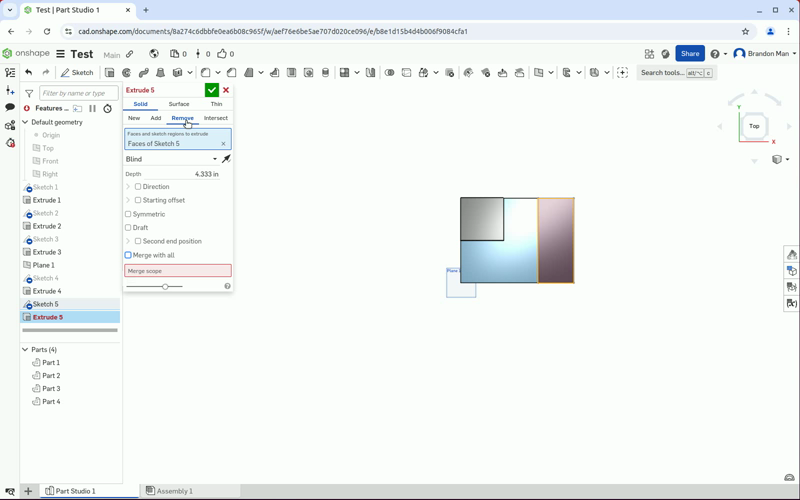
key(space)
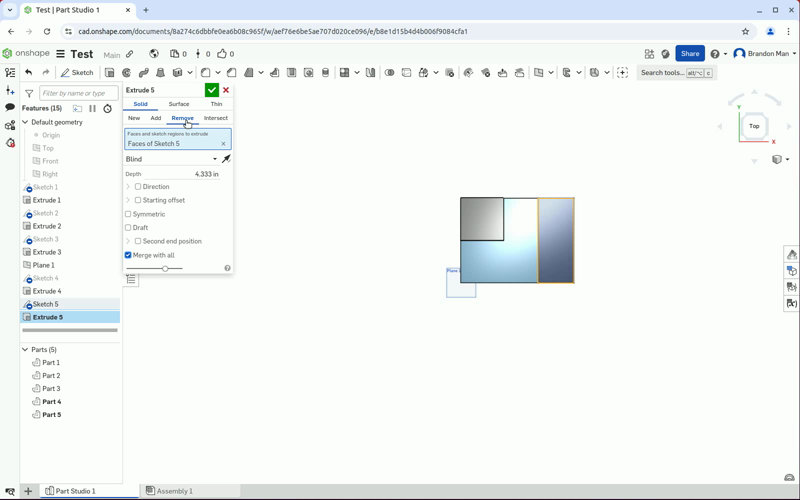
key(enter)
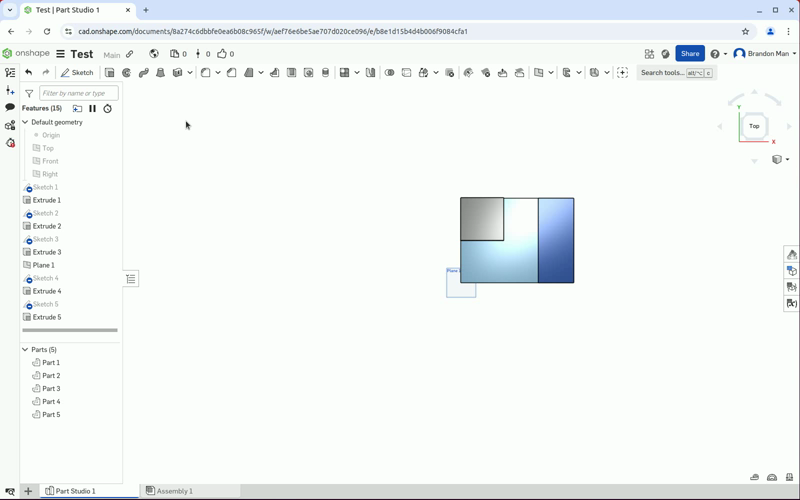
key(shift+h)
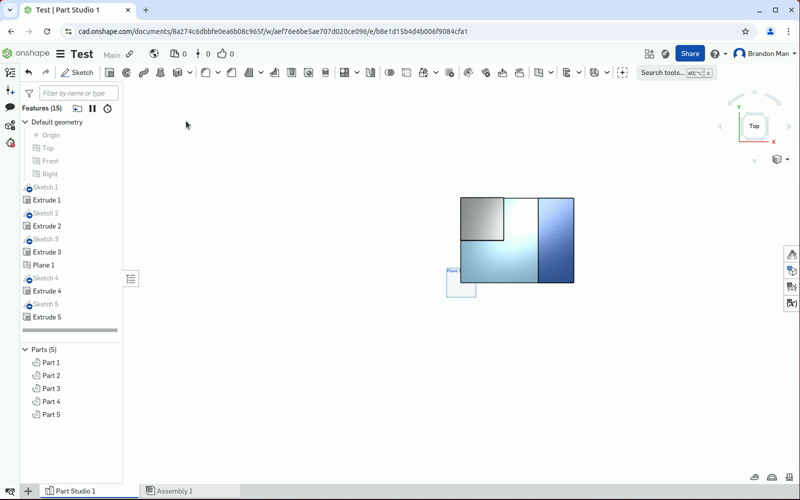
key(shift+h)
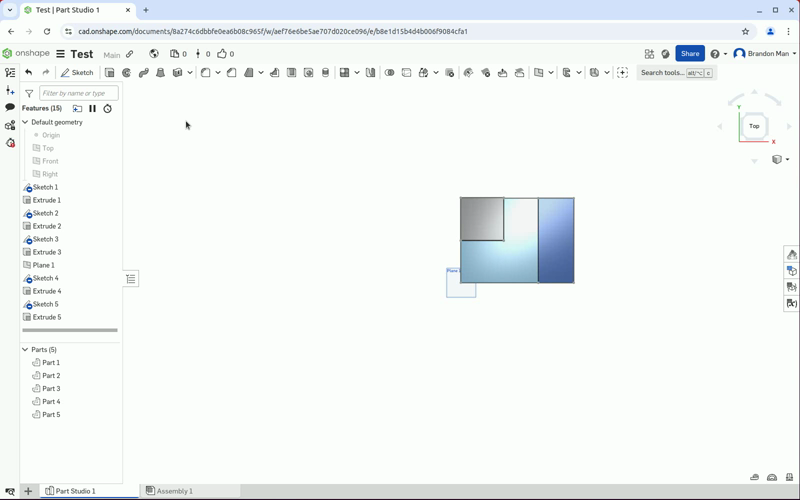
key(shift+7)
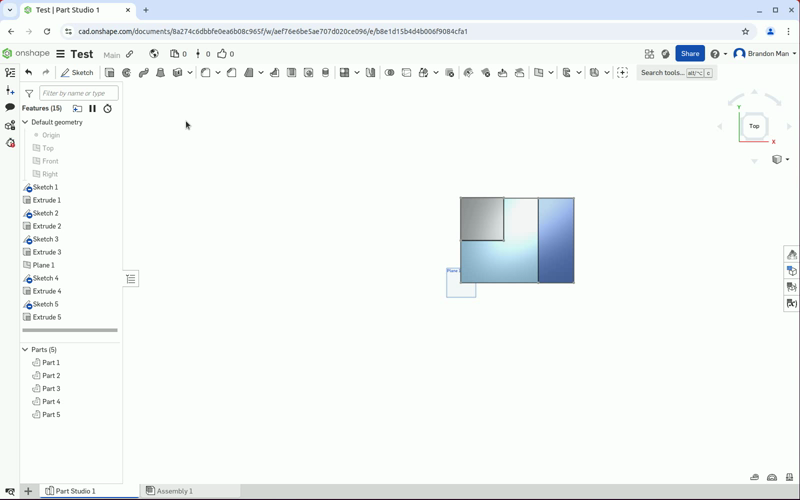
key(up, 3)
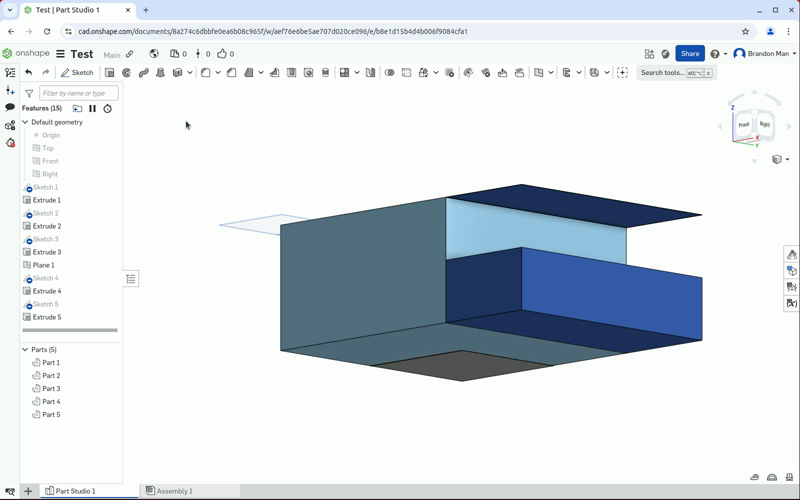
key(left, 3)
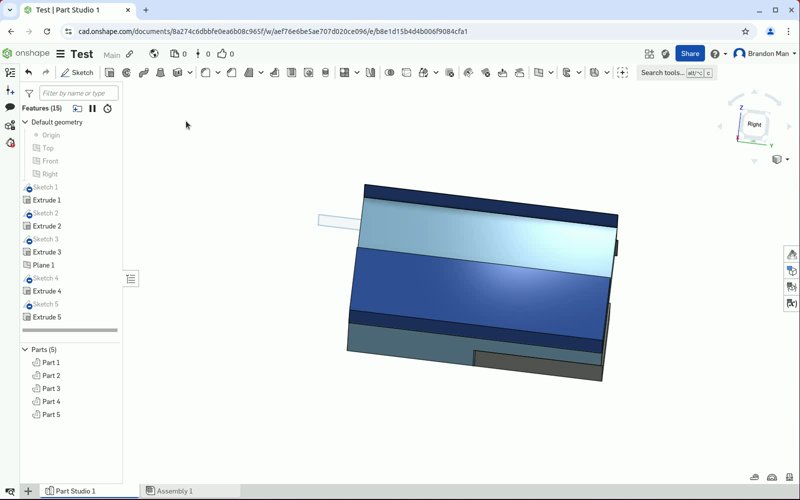
key(right, 3)
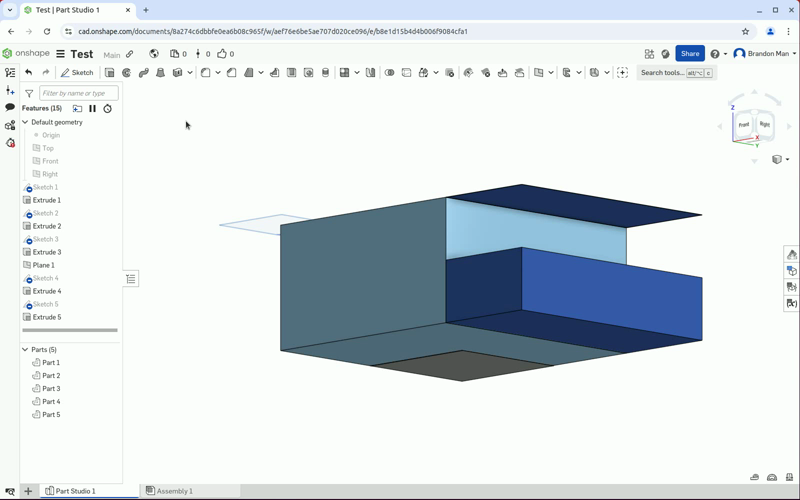
key(down, 3)
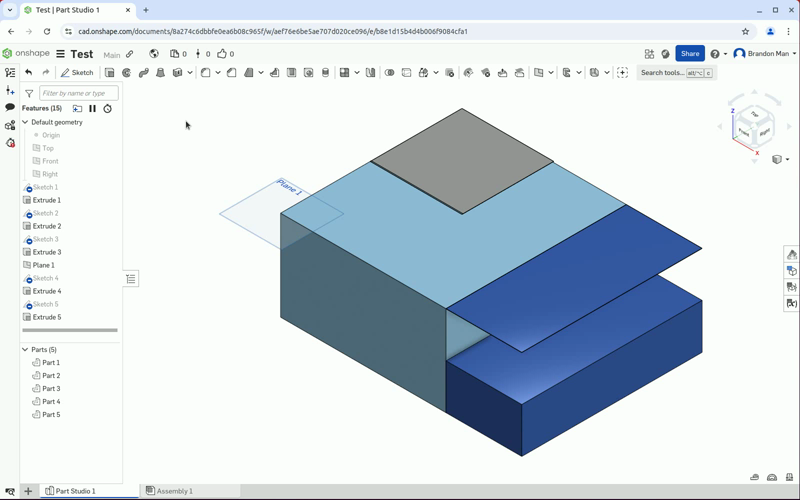
mouse_move(73, 189)
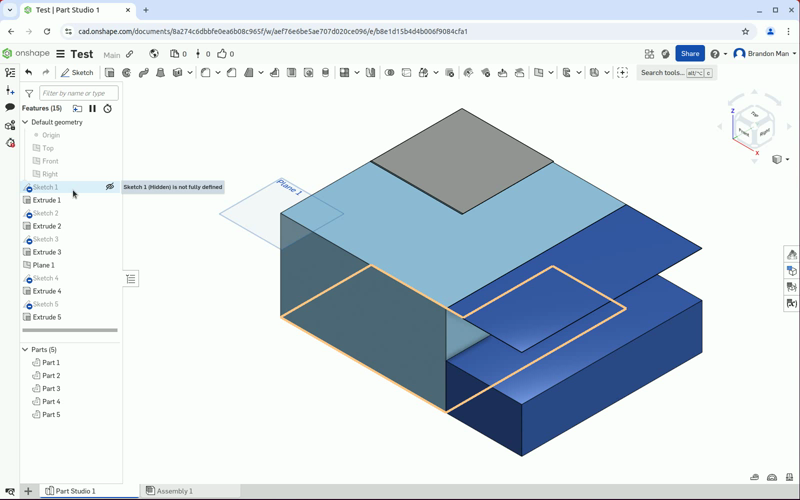
click(73, 189)